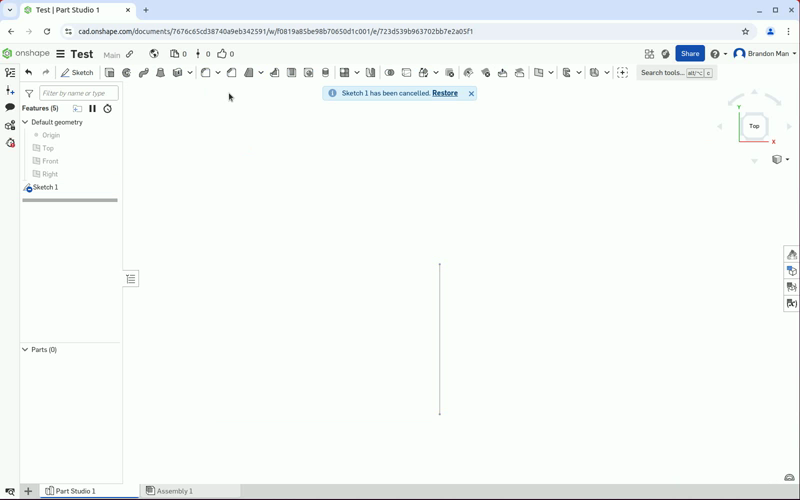
key(shift+h)
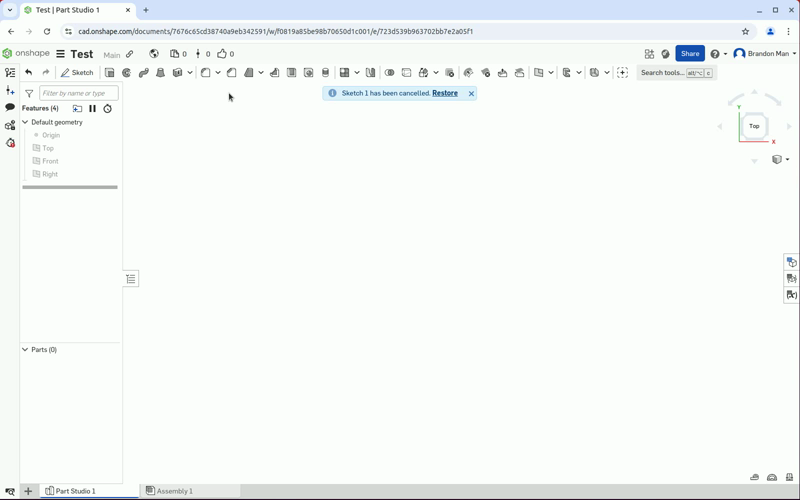
mouse_move(73, 352)
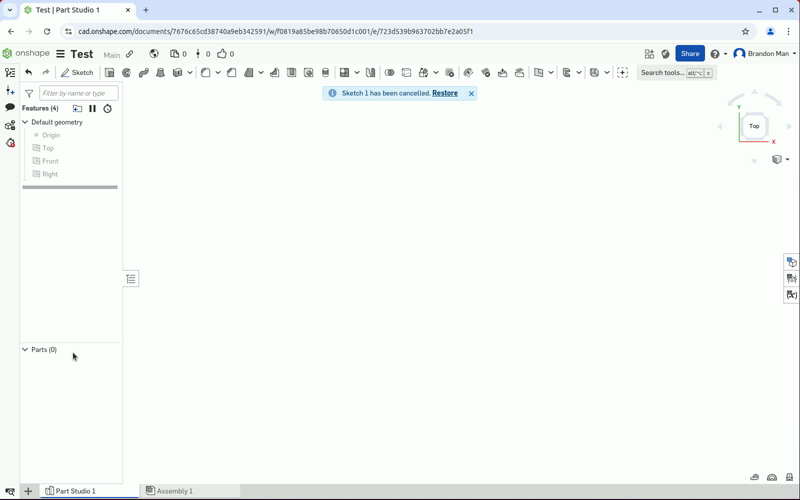
key(y)
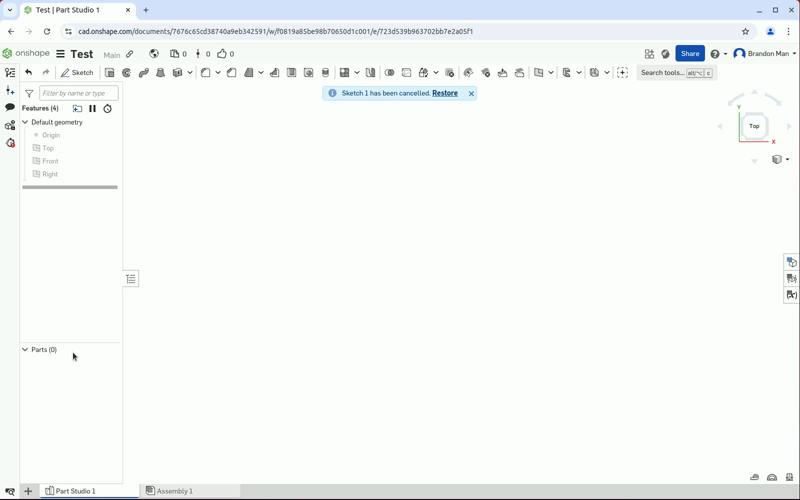
key(shift+p)
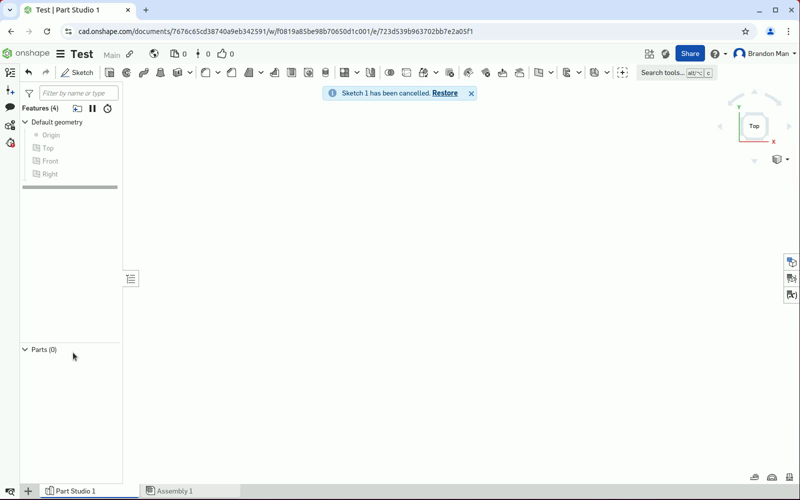
key(space)
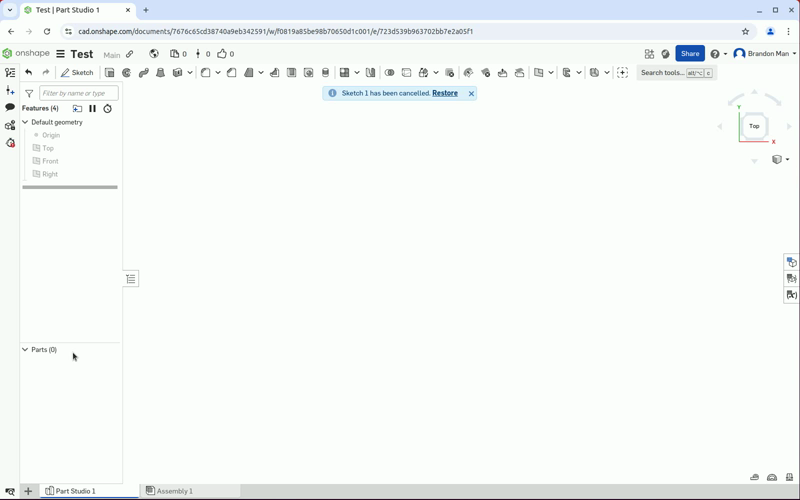
key_down(shift)
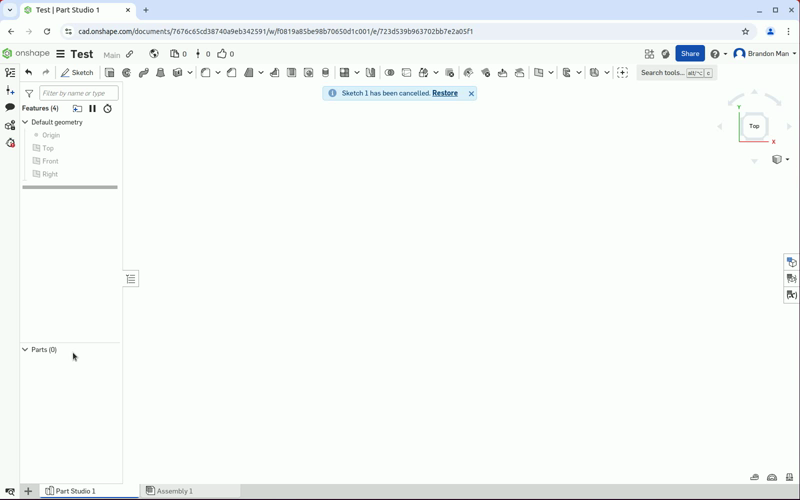
key(up)
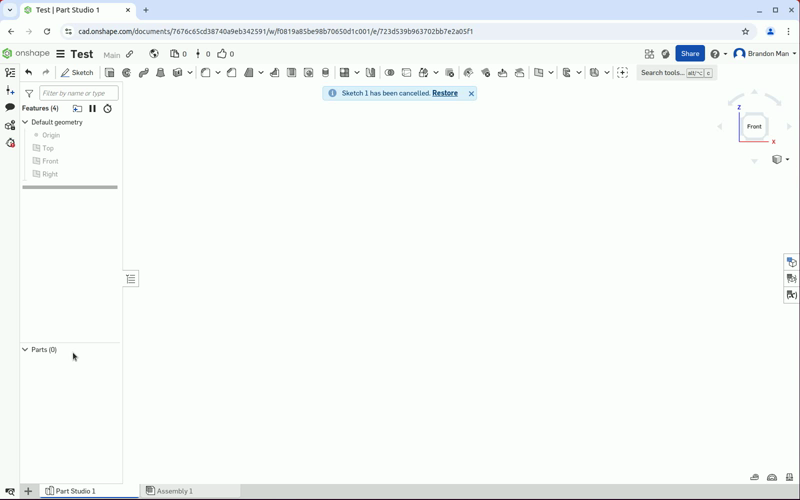
key_up(shift)
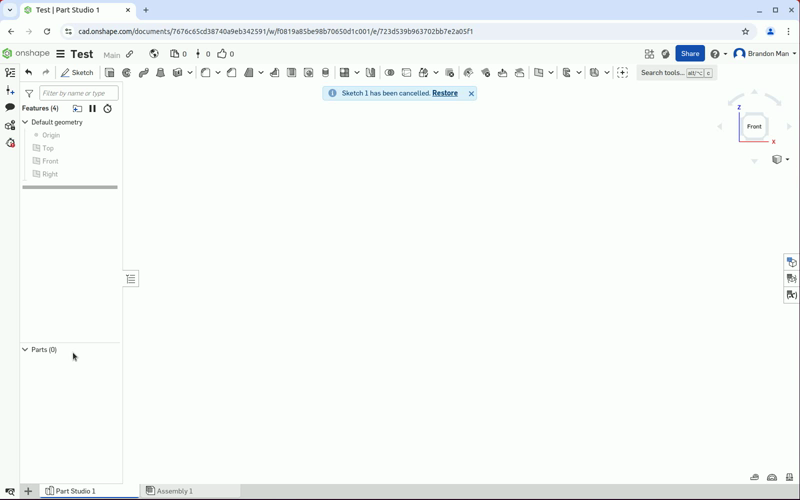
mouse_move(73, 352)
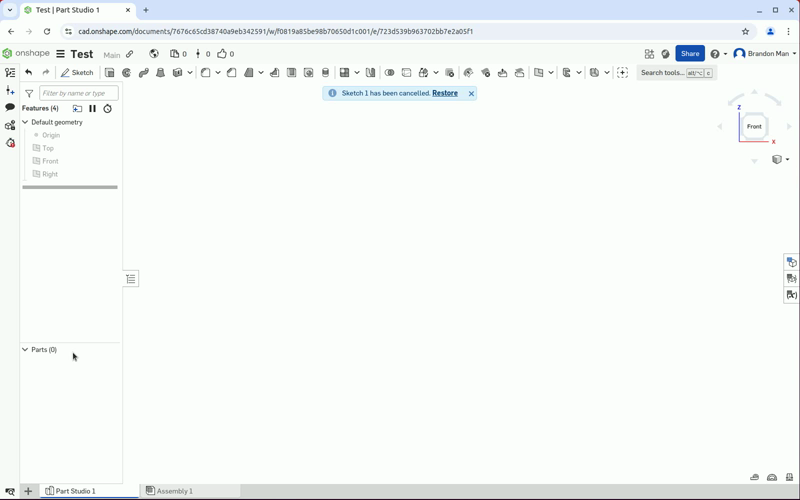
key(shift+y)
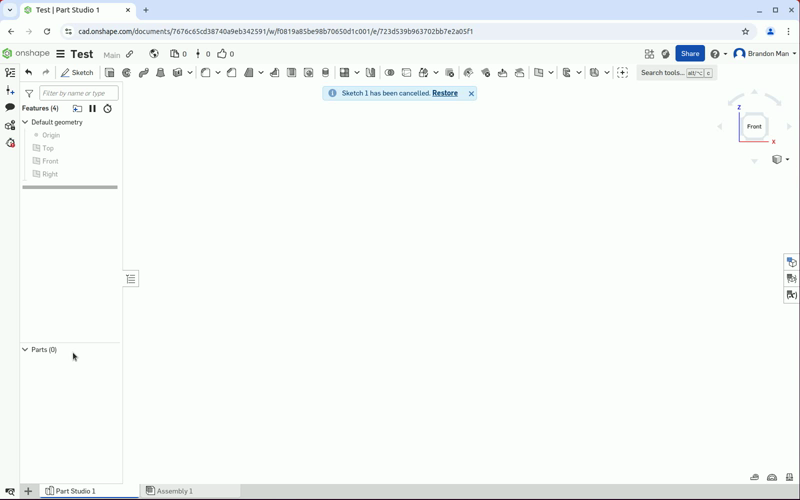
key(shift+s)
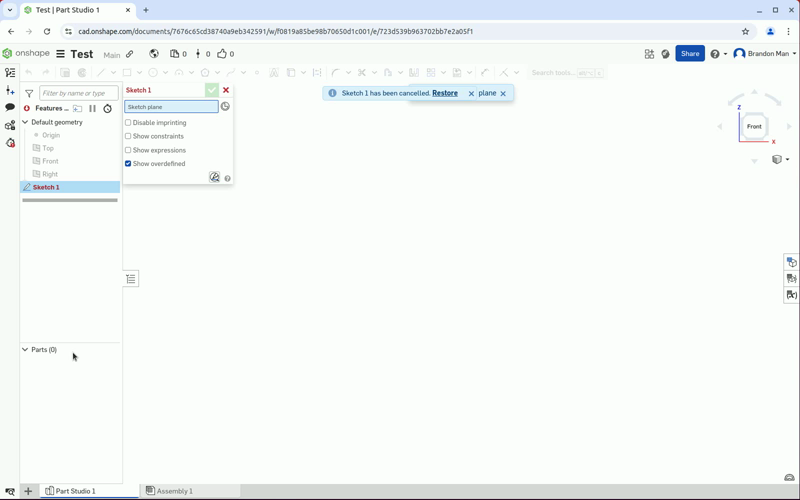
mouse_move(73, 163)
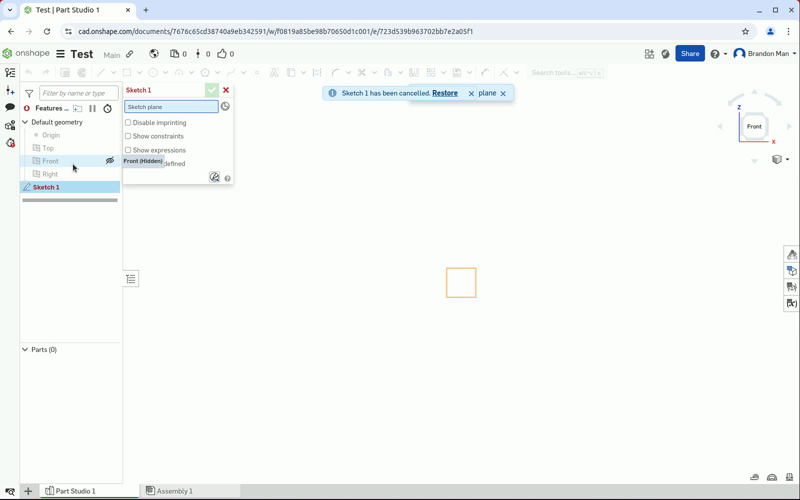
click(73, 163)
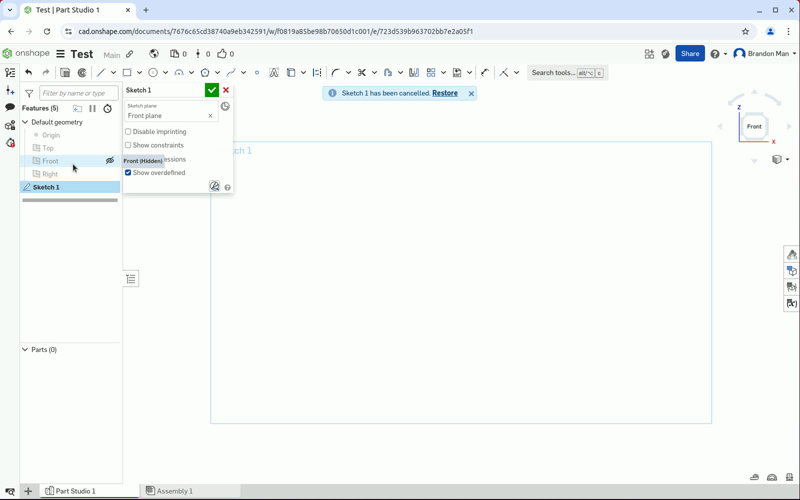
mouse_move(73, 352)
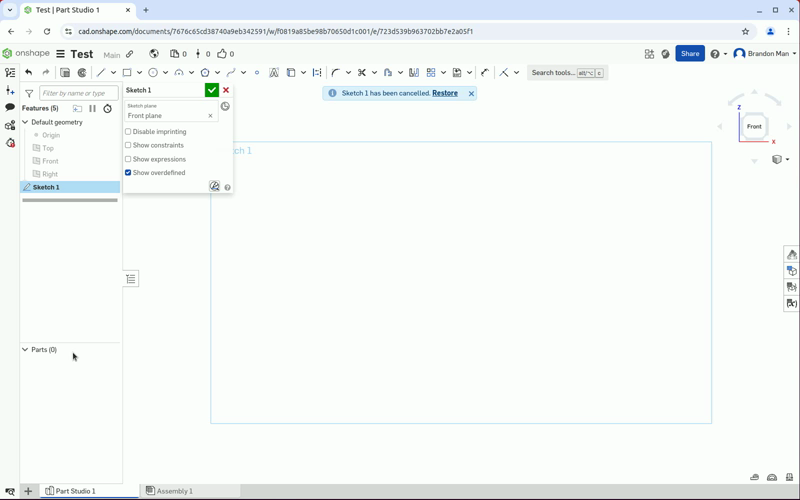
key(y)
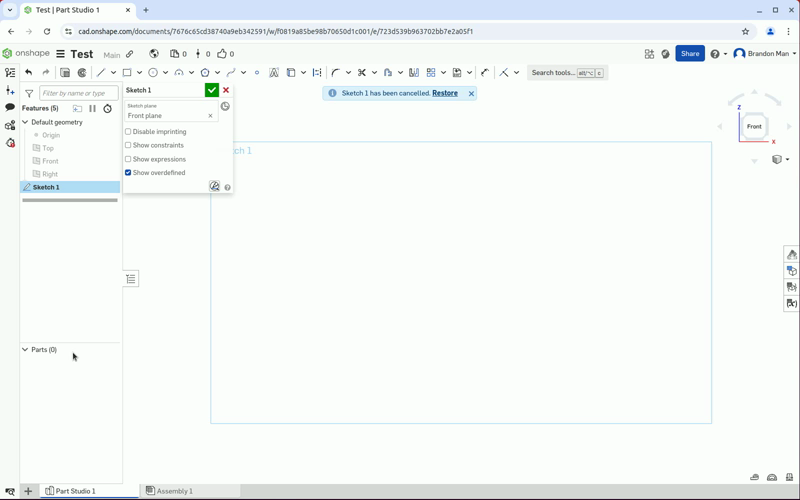
key(l)
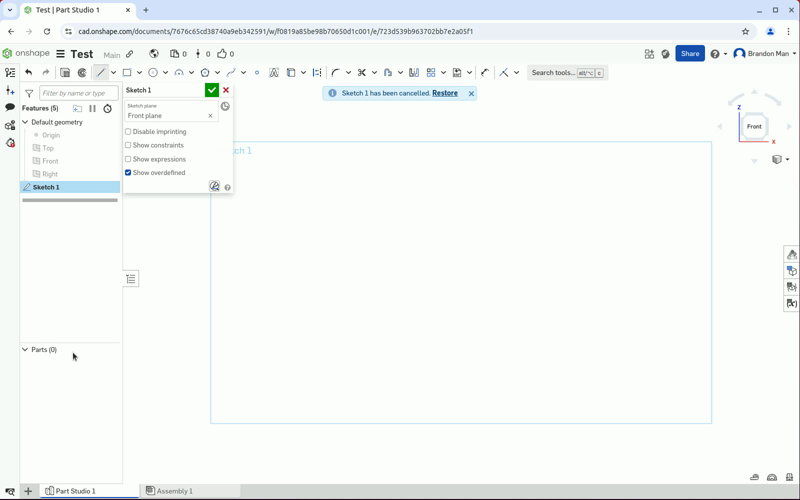
key_down(shift)
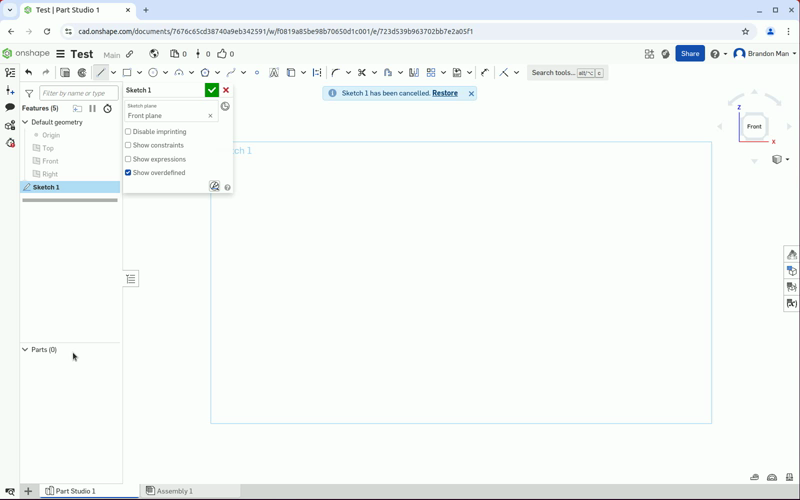
mouse_move(481, 321)
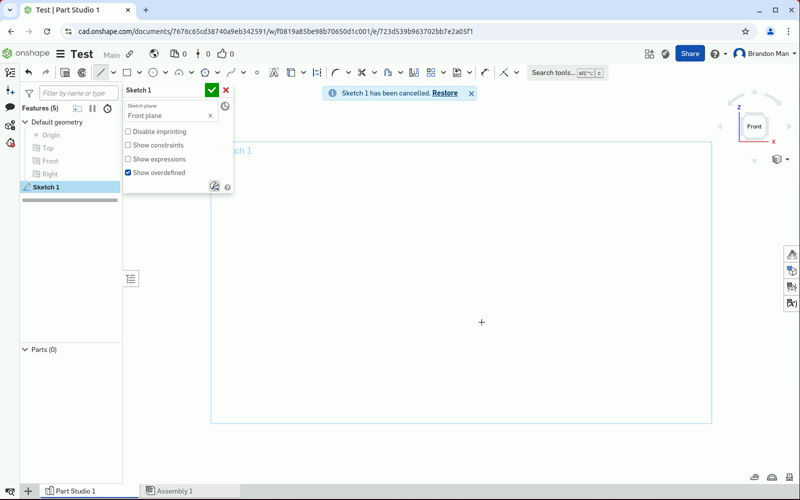
click(481, 321)
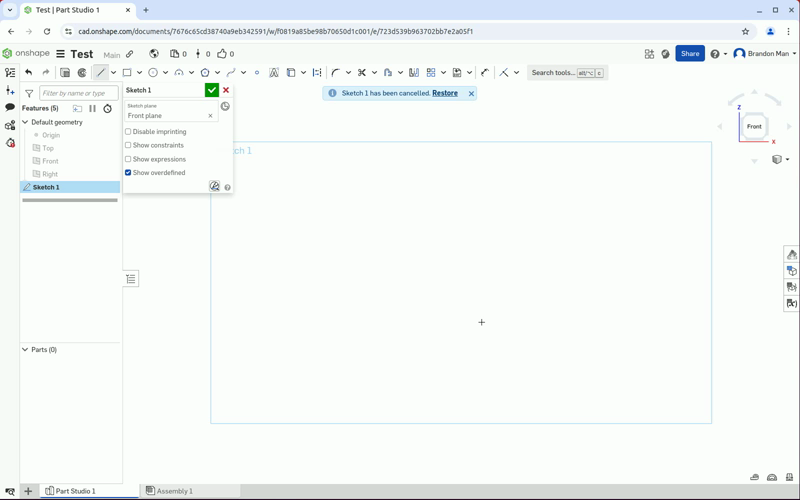
key_up(shift)
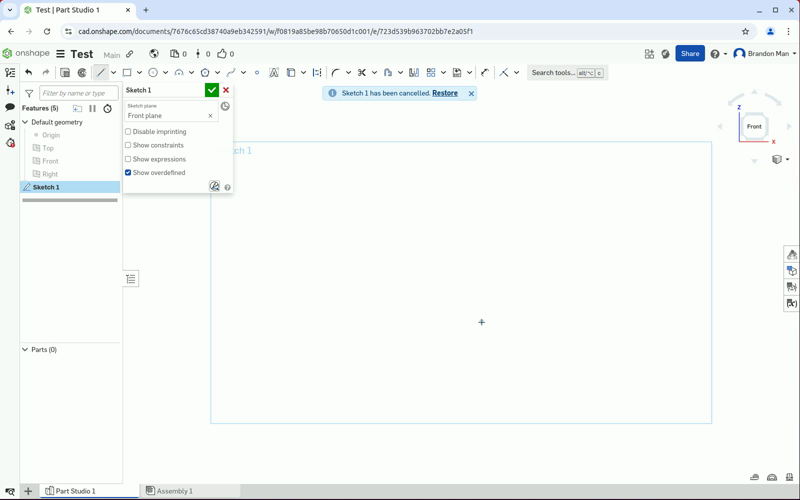
key_down(shift)
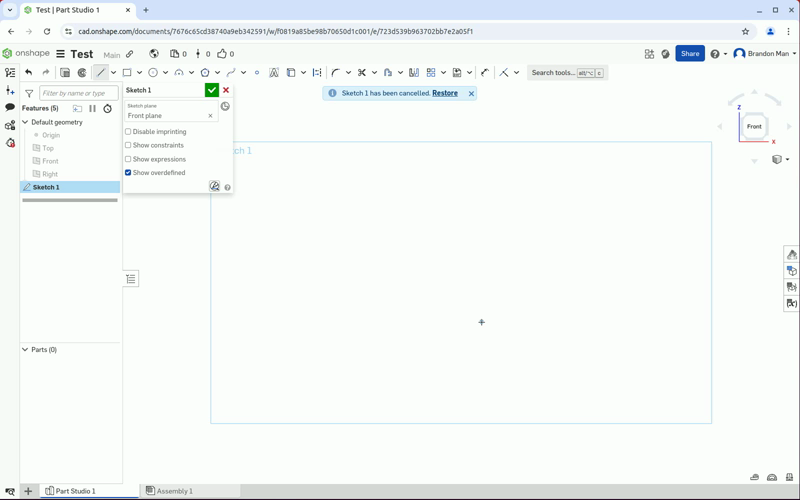
mouse_move(511, 321)
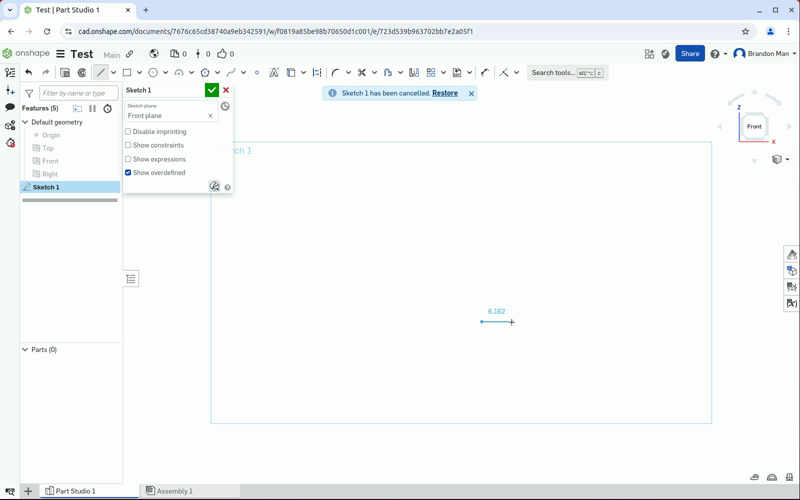
mouse_move(495, 321)
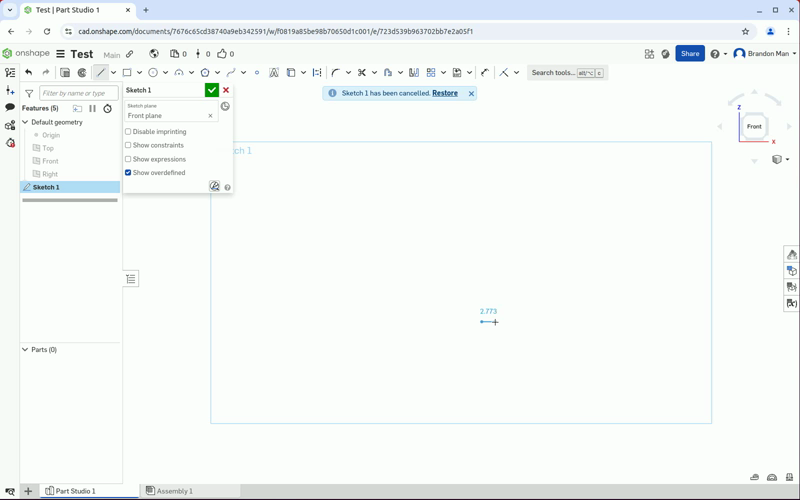
click(495, 321)
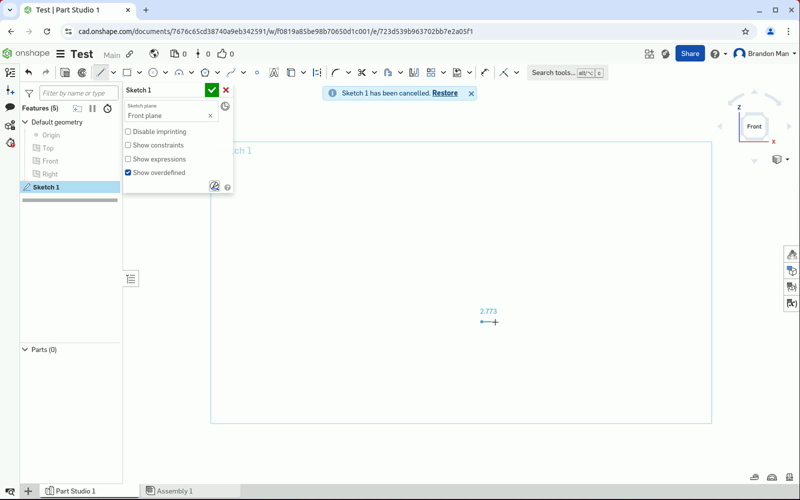
key_up(shift)
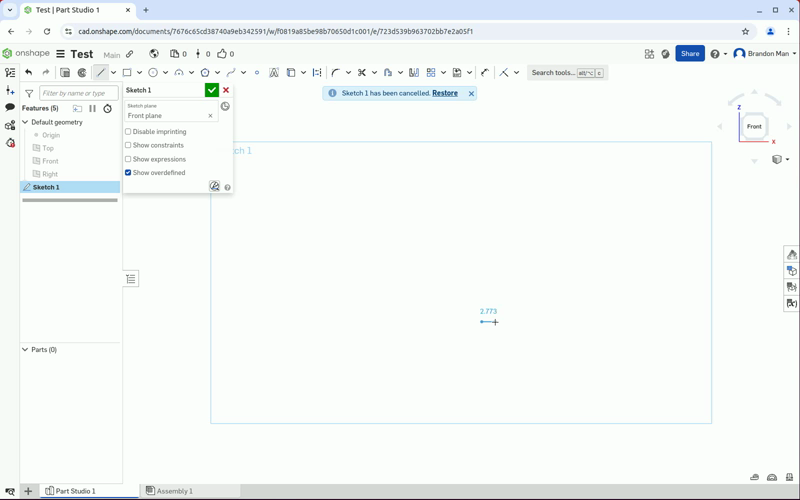
key(esc)
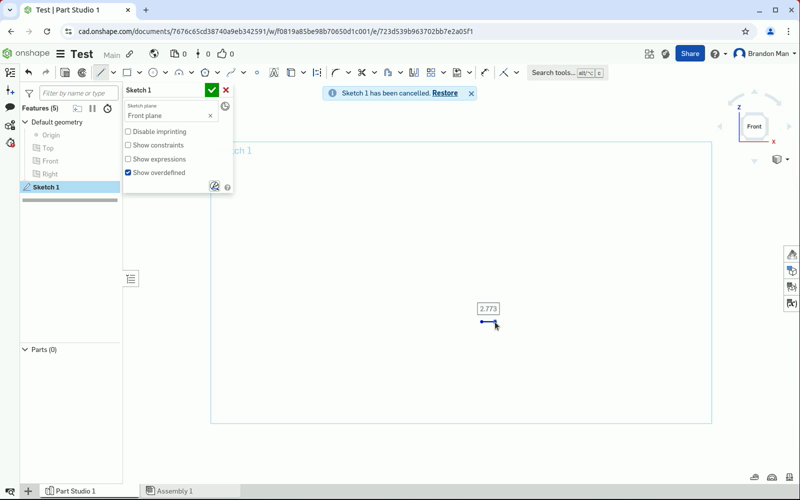
key(a)
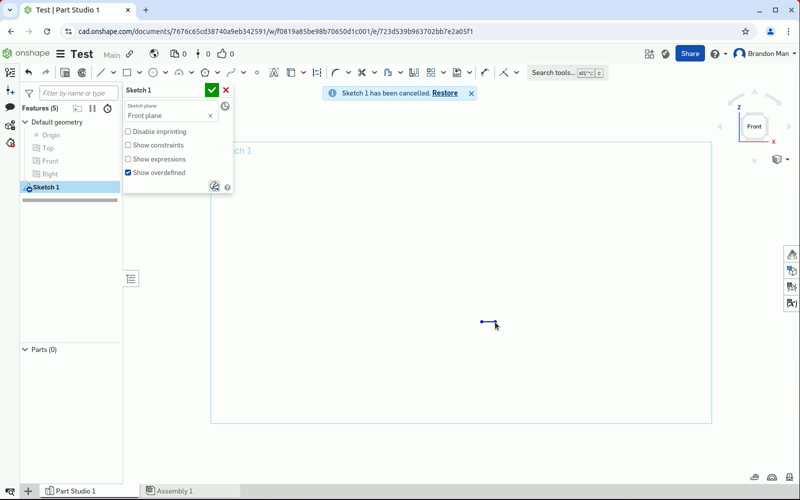
mouse_move(495, 321)
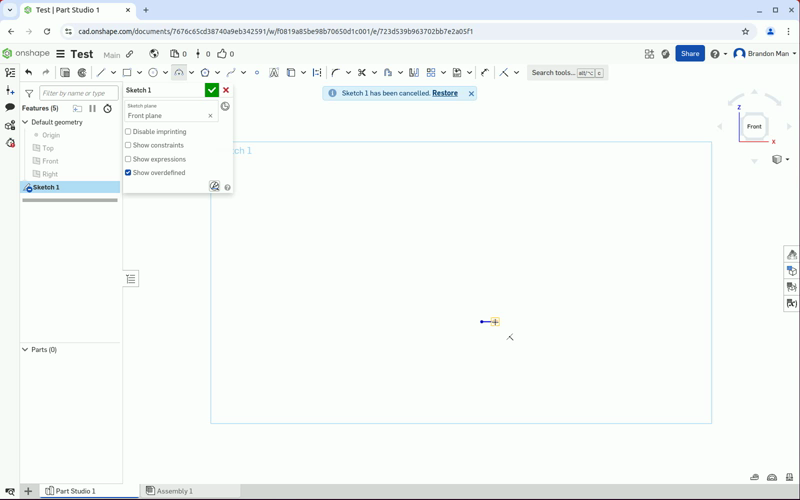
click(495, 321)
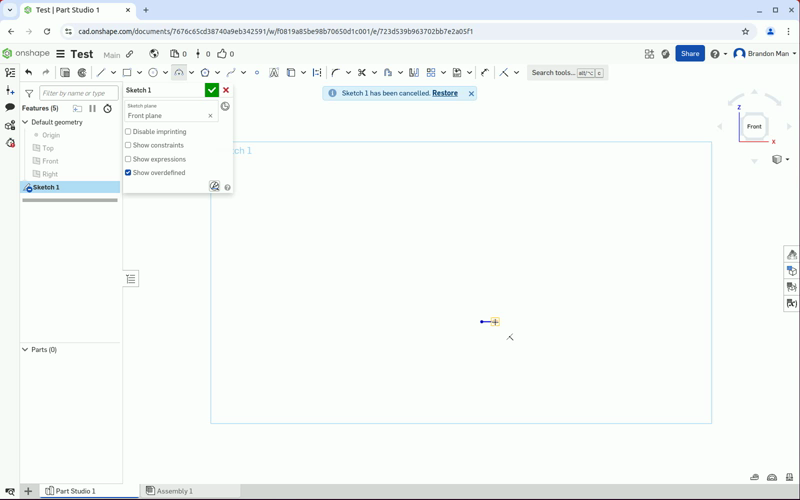
key_down(shift)
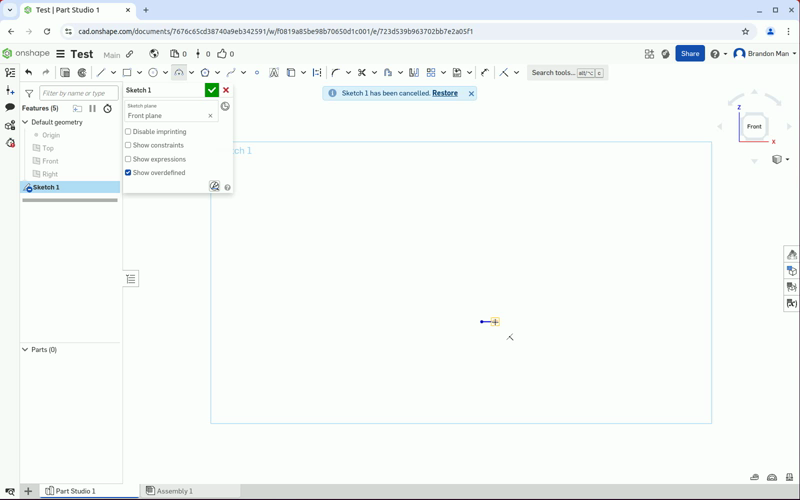
mouse_move(495, 320)
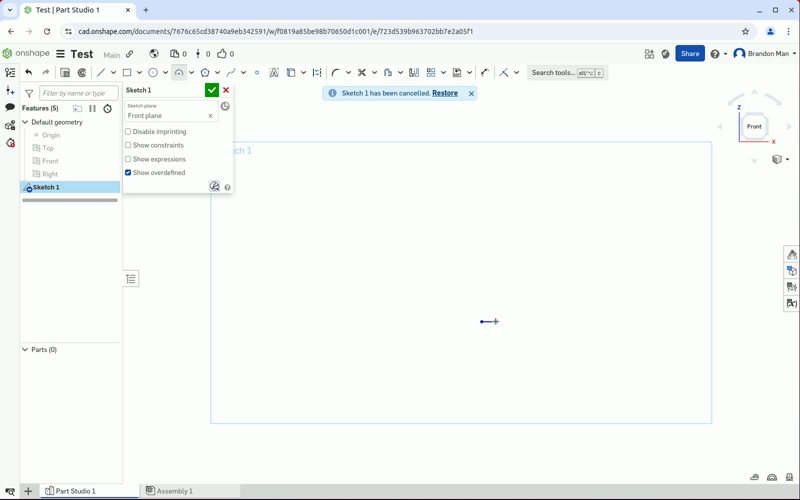
scroll(6)
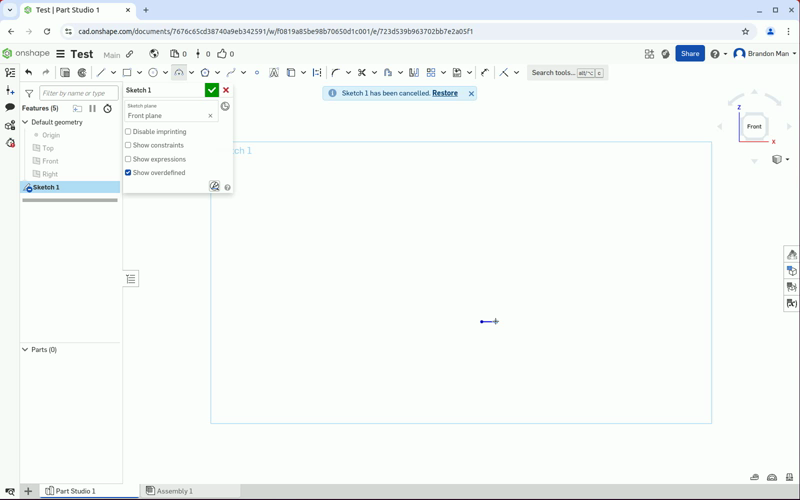
scroll(6)
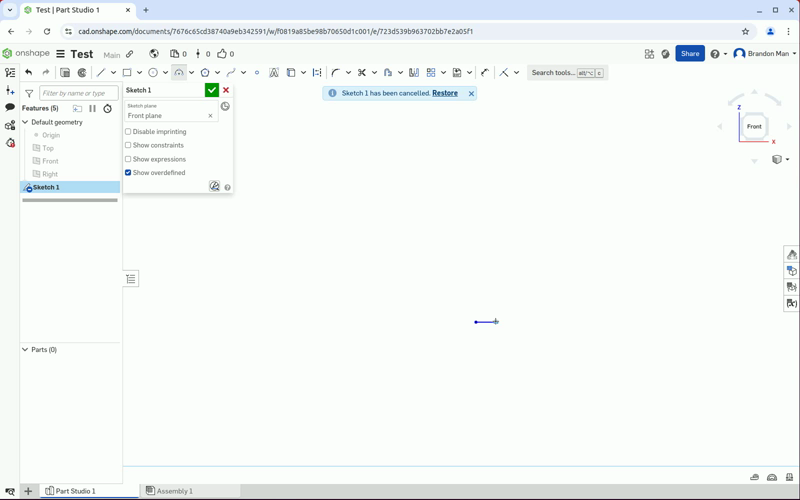
scroll(6)
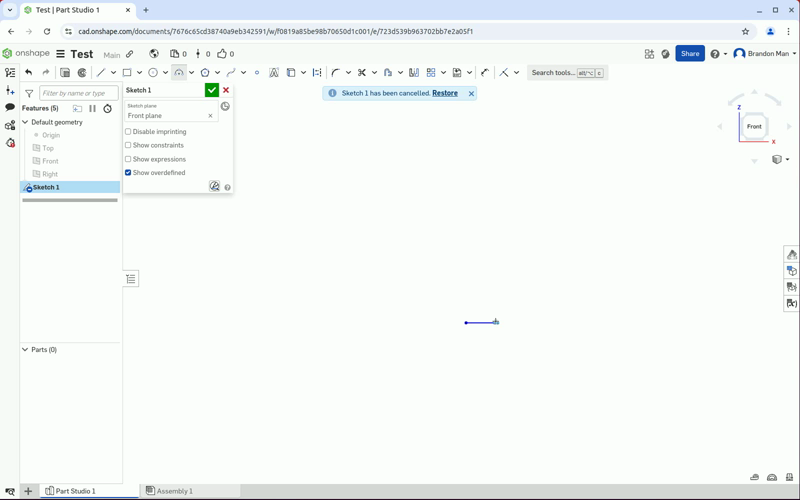
scroll(6)
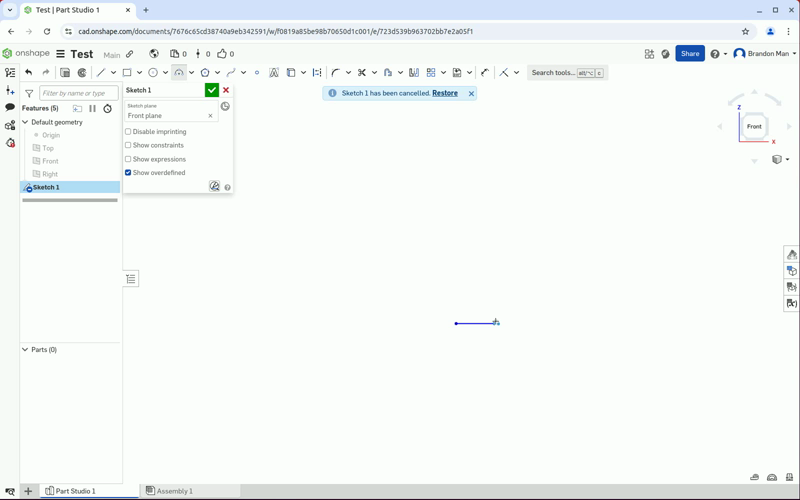
scroll(6)
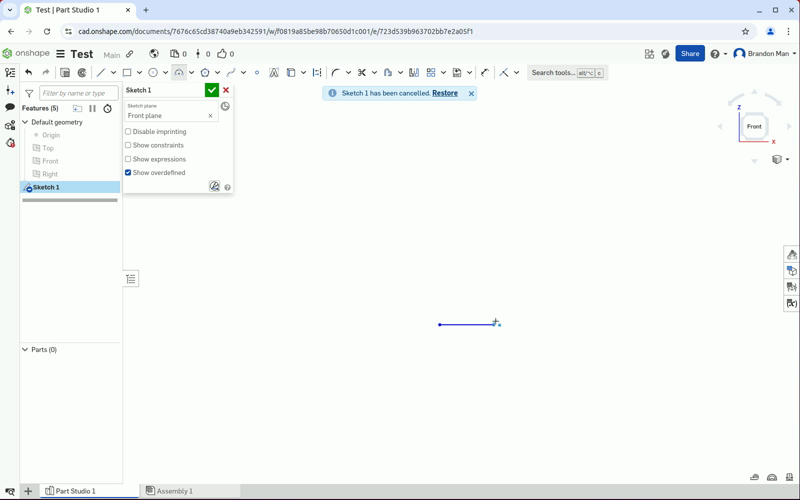
scroll(6)
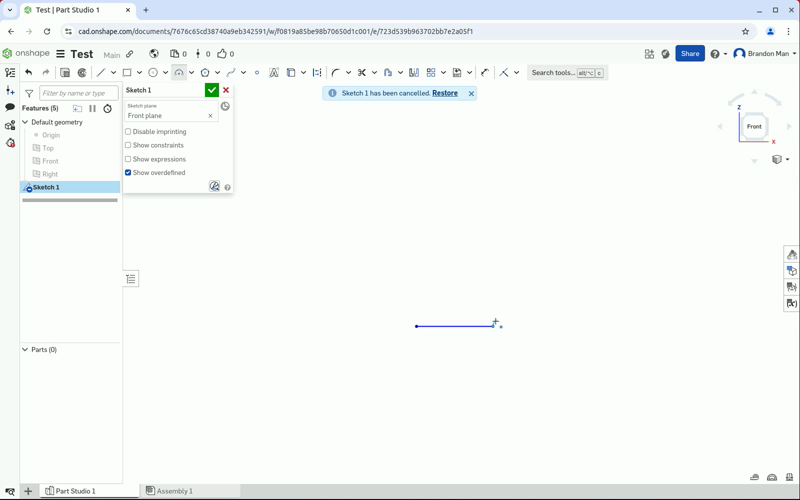
scroll(6)
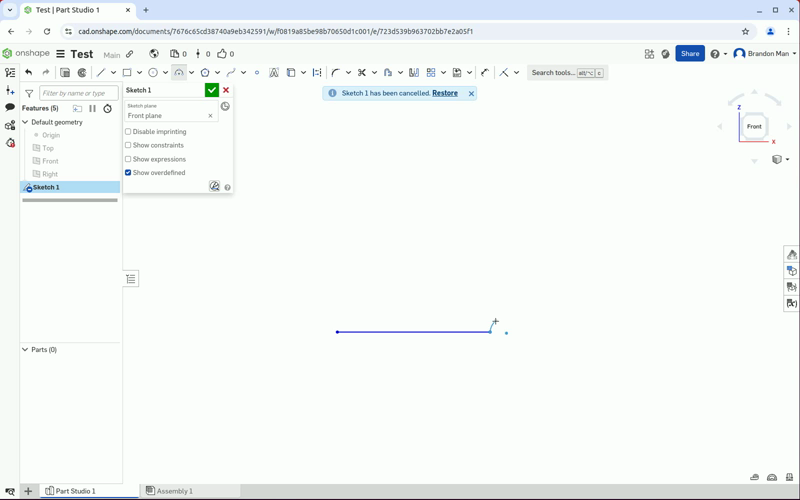
click(495, 320)
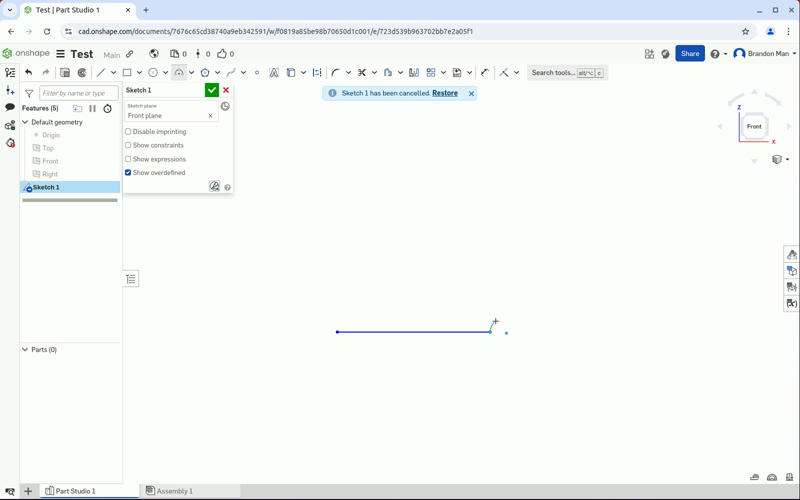
scroll(-6)
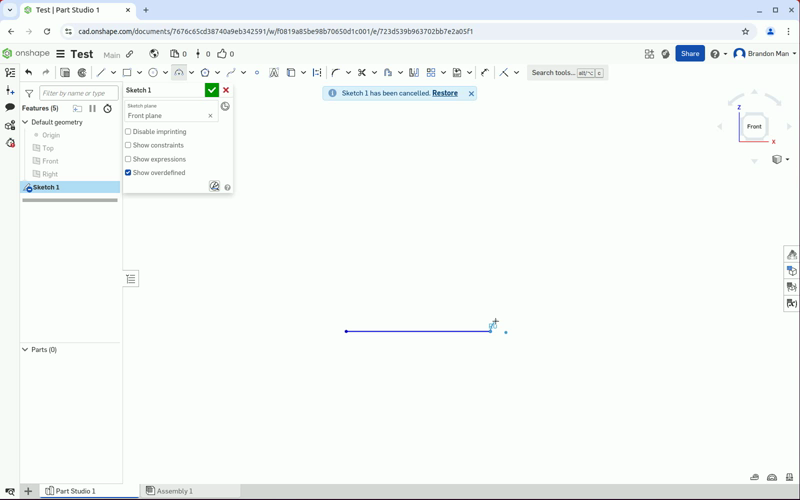
scroll(-6)
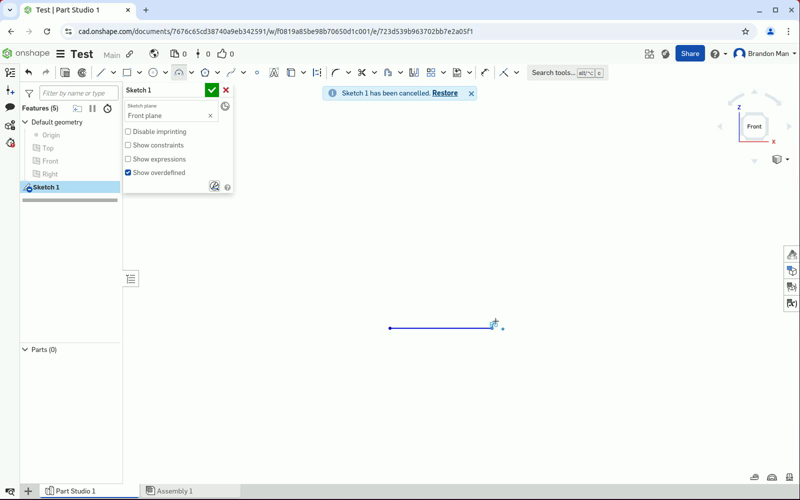
scroll(-6)
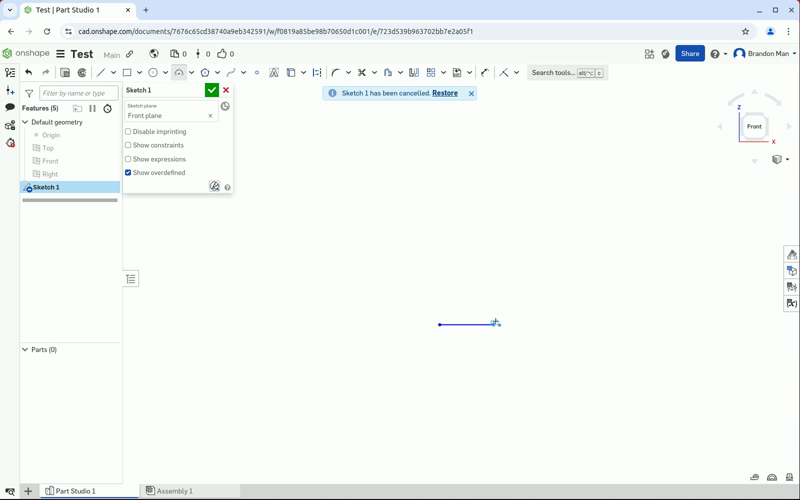
scroll(-6)
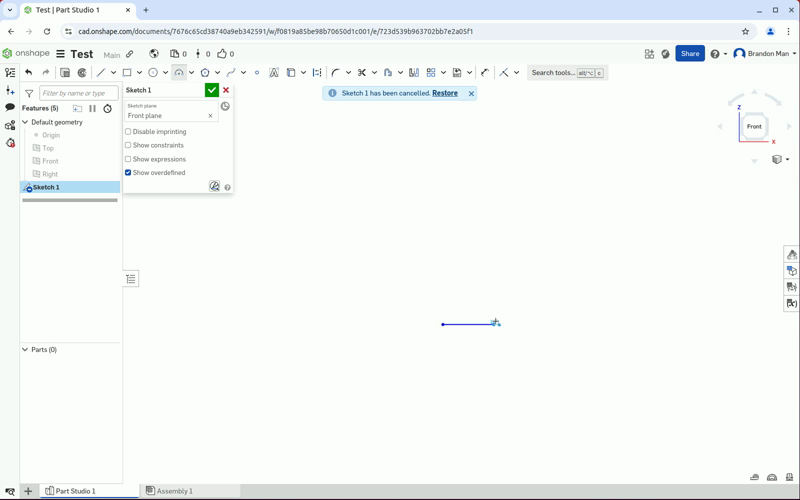
scroll(-6)
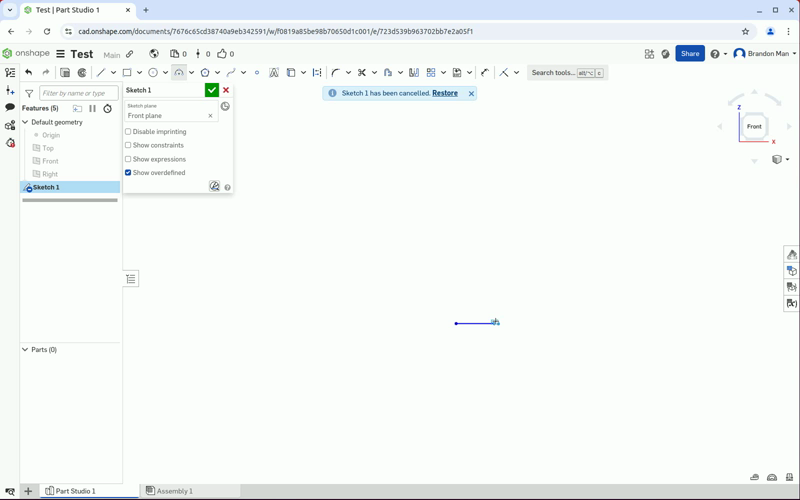
scroll(-6)
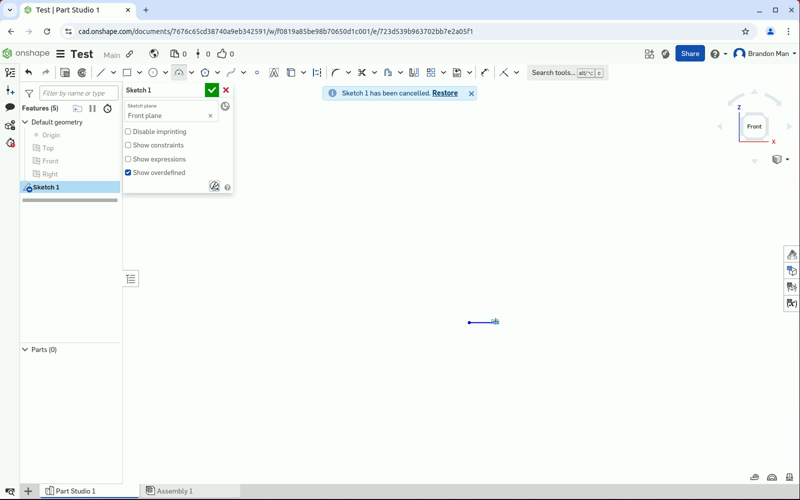
scroll(-6)
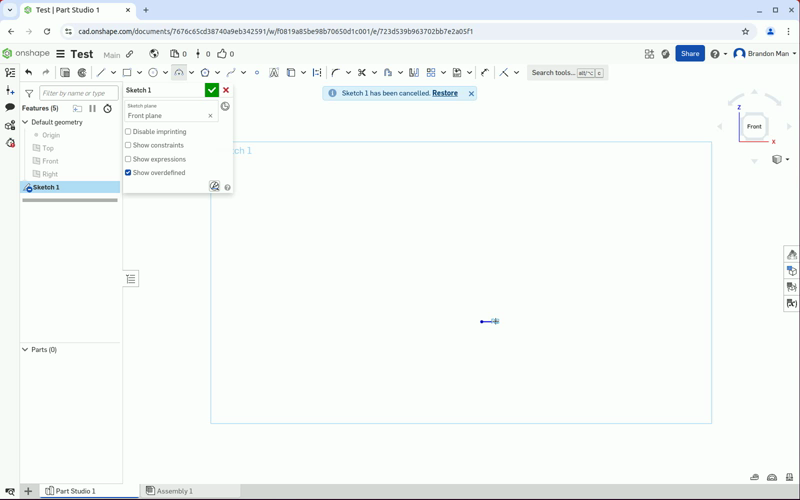
mouse_move(495, 321)
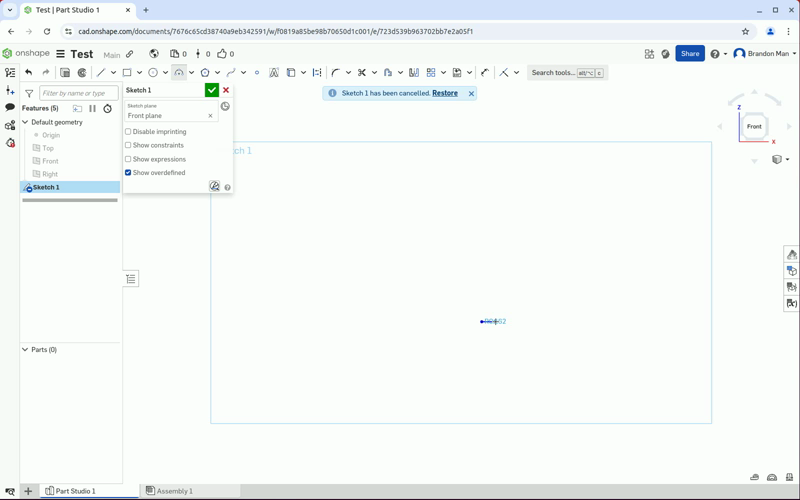
scroll(6)
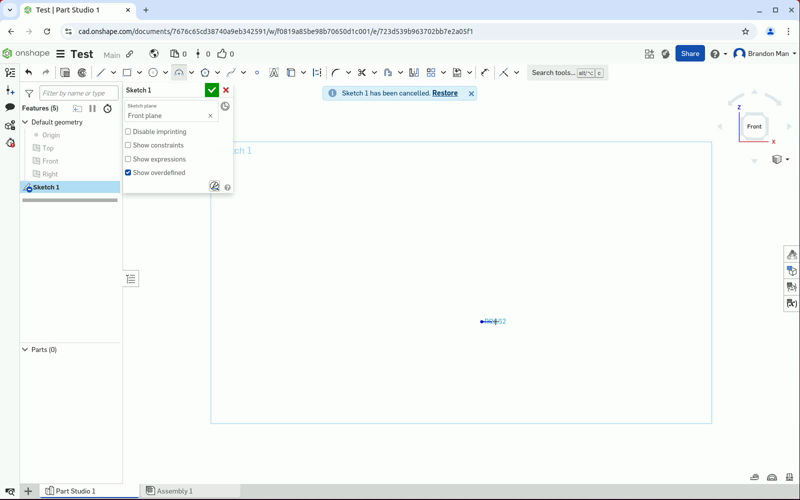
scroll(6)
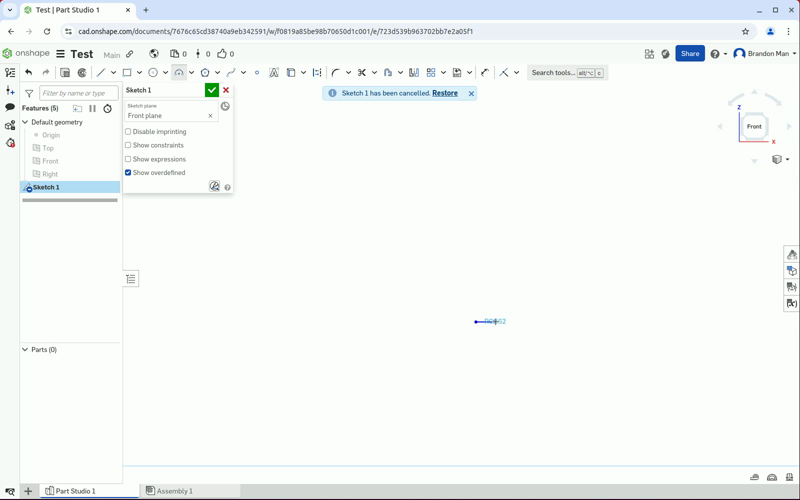
scroll(6)
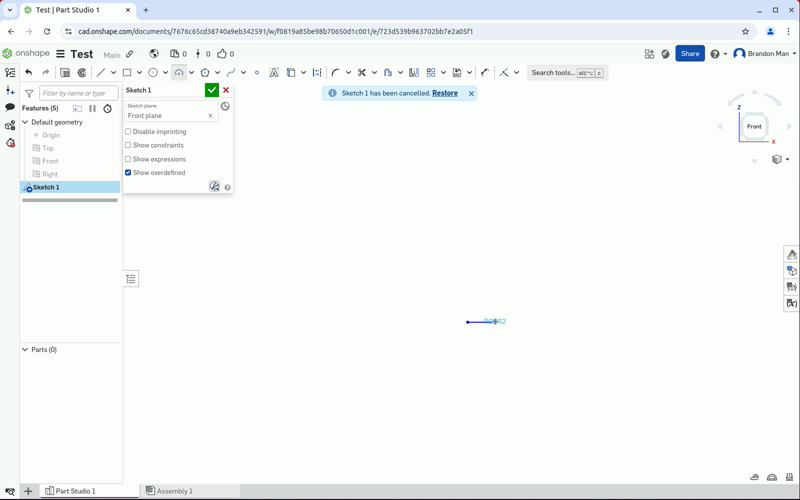
scroll(6)
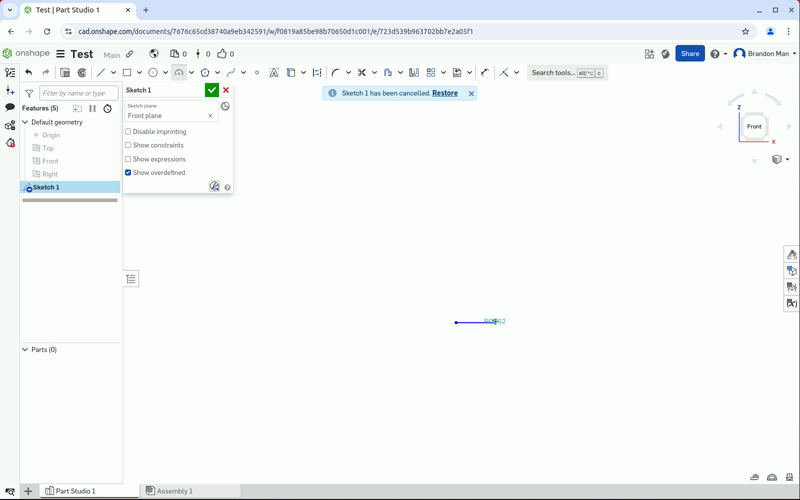
scroll(6)
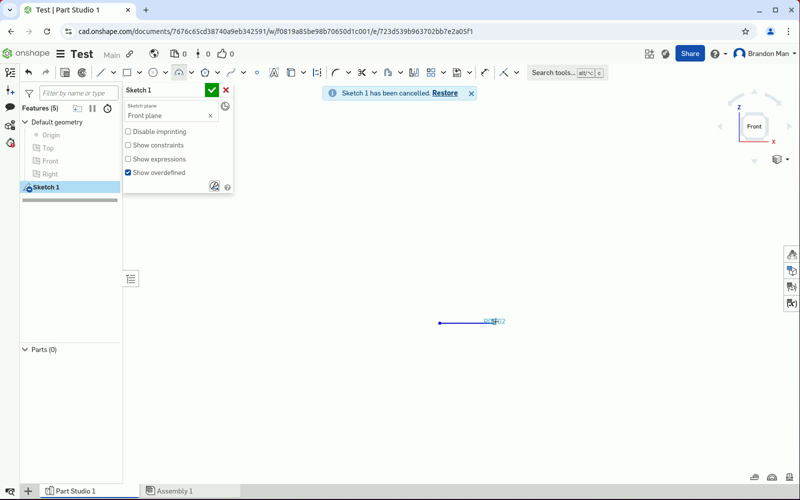
scroll(6)
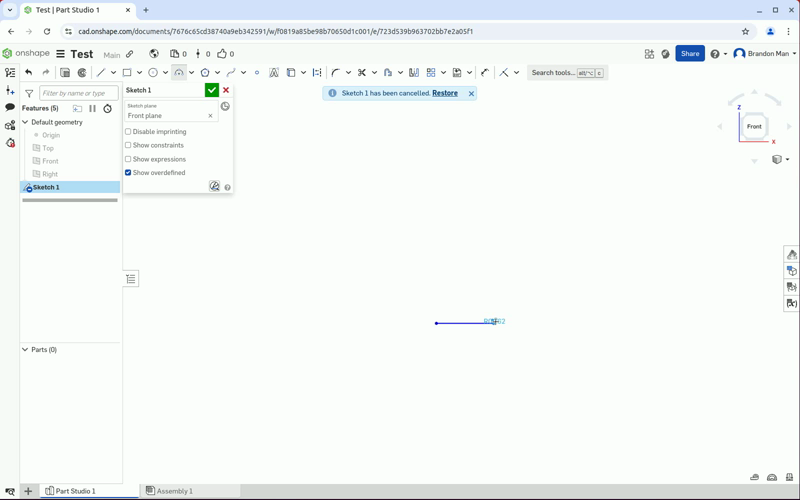
scroll(6)
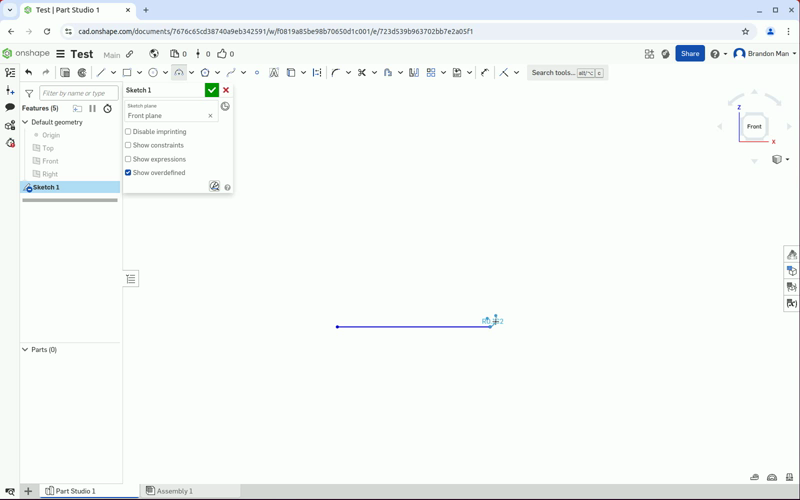
click(495, 321)
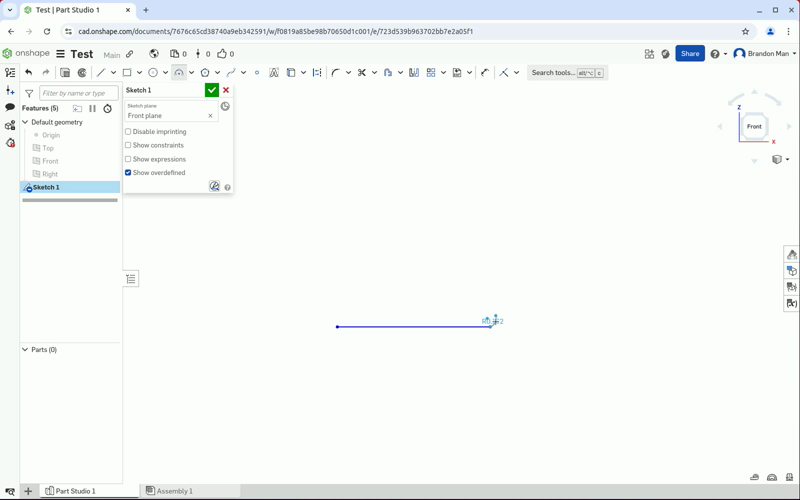
scroll(-6)
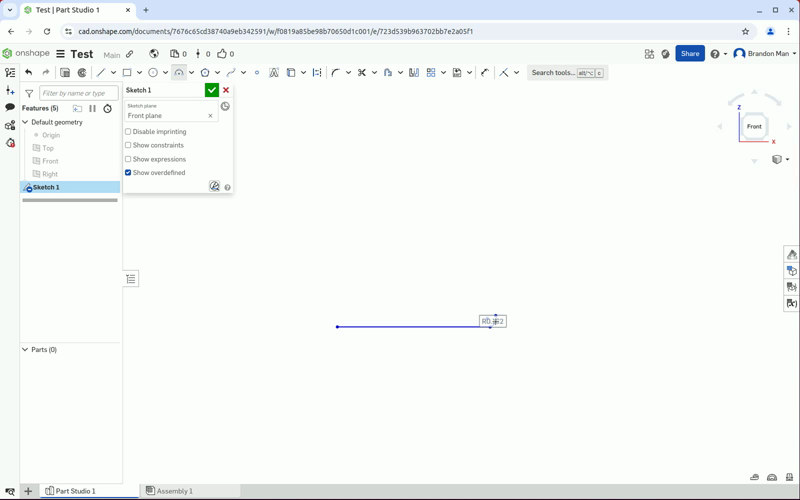
scroll(-6)
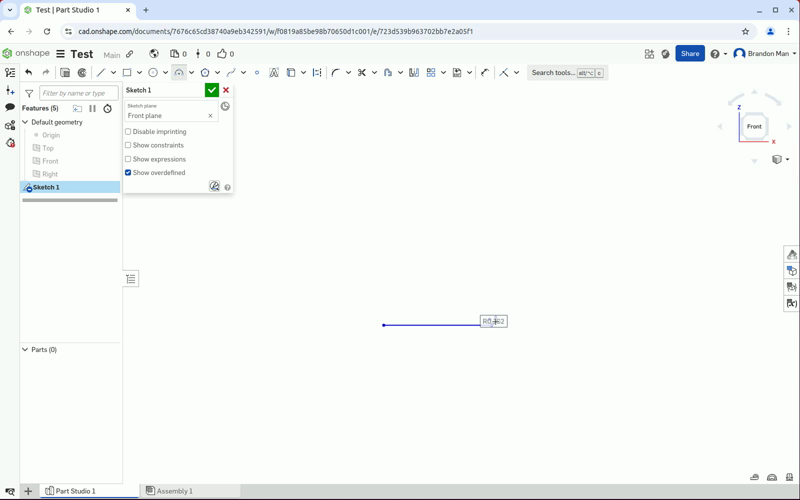
scroll(-6)
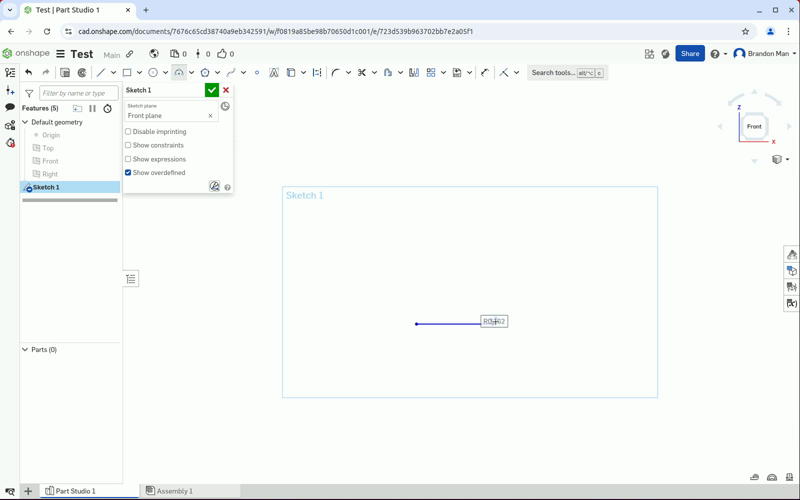
scroll(-6)
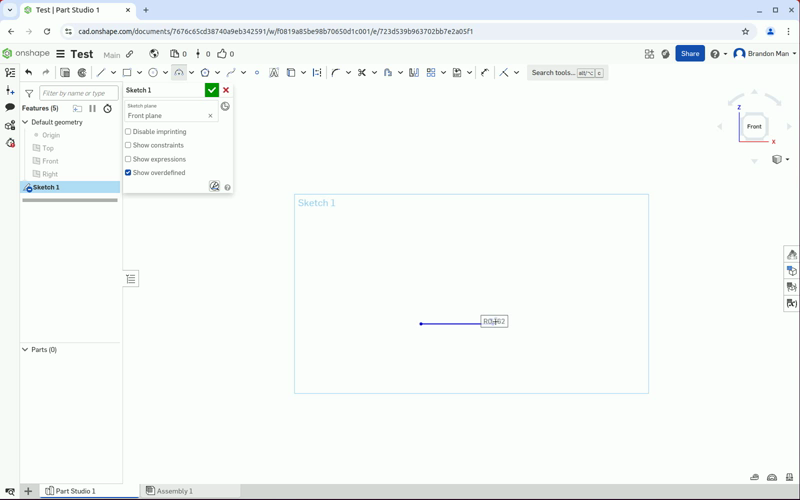
scroll(-6)
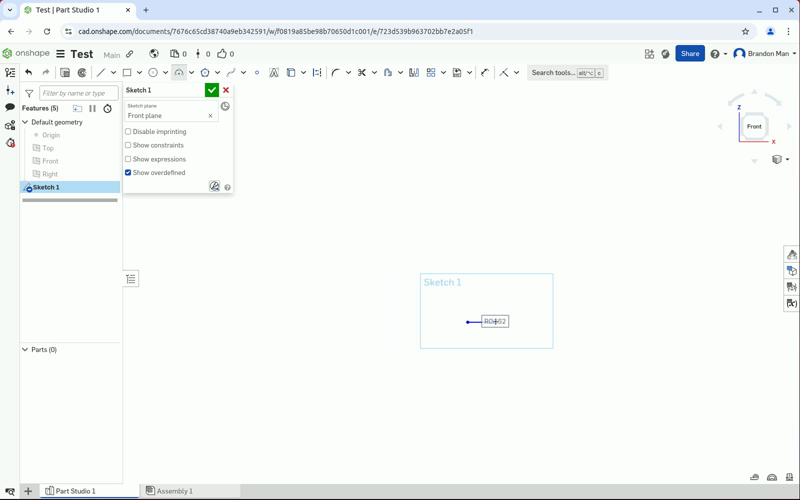
scroll(-6)
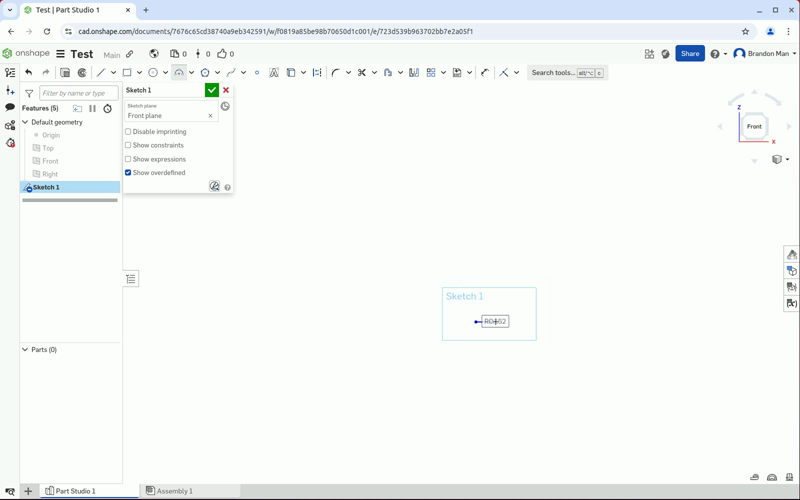
scroll(-6)
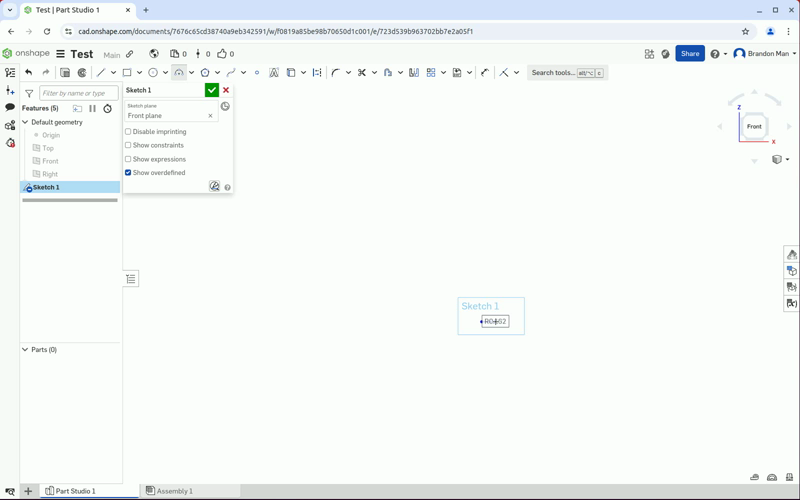
key_up(shift)
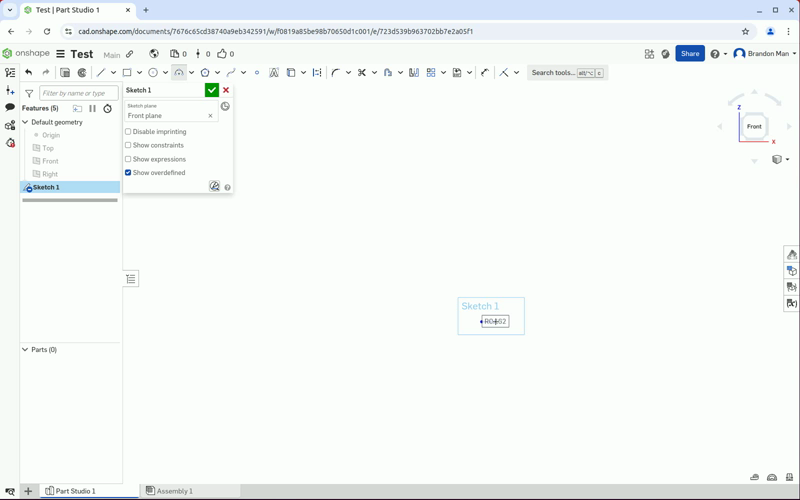
key(esc)
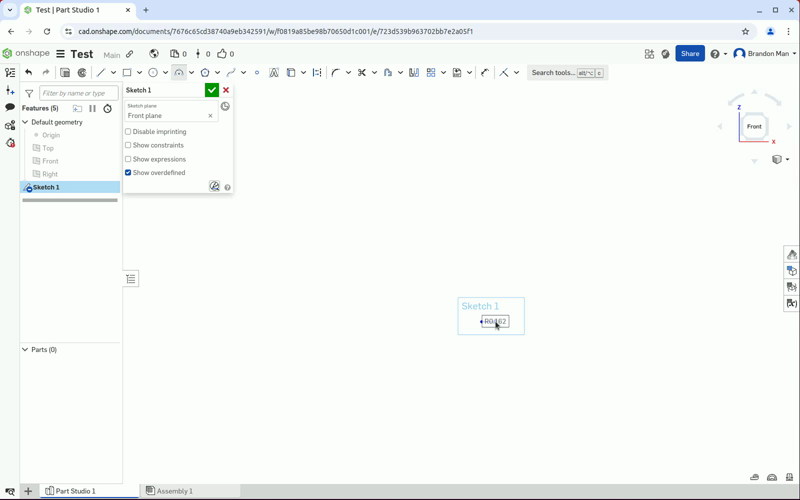
key(l)
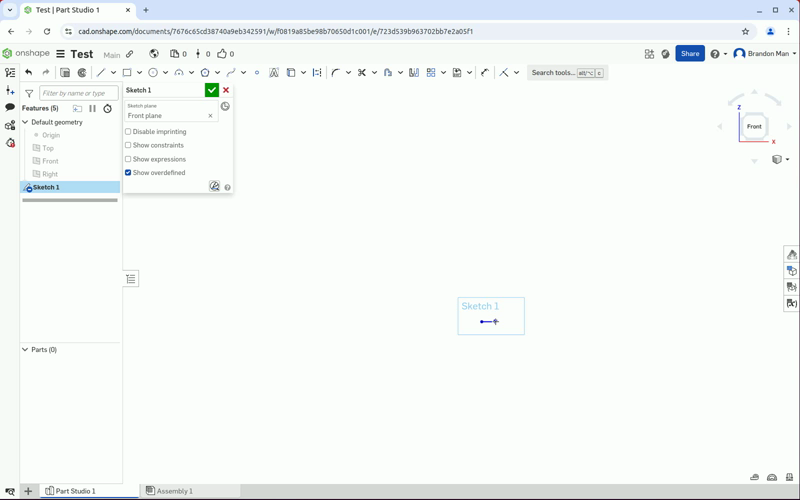
mouse_move(495, 320)
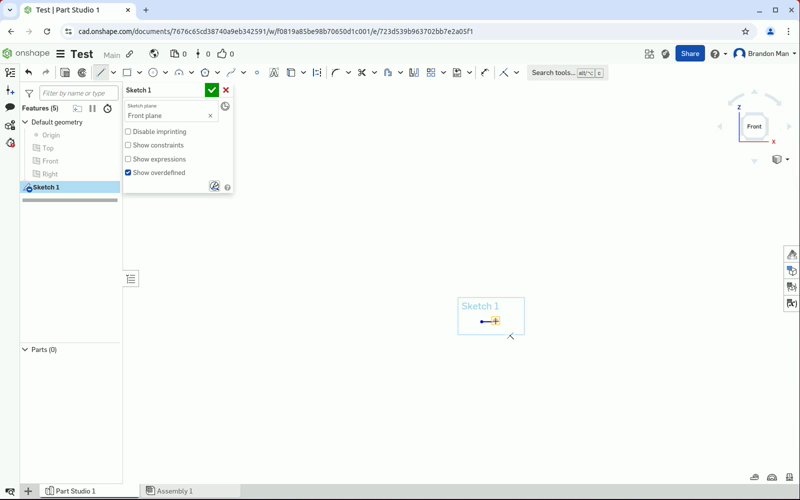
scroll(6)
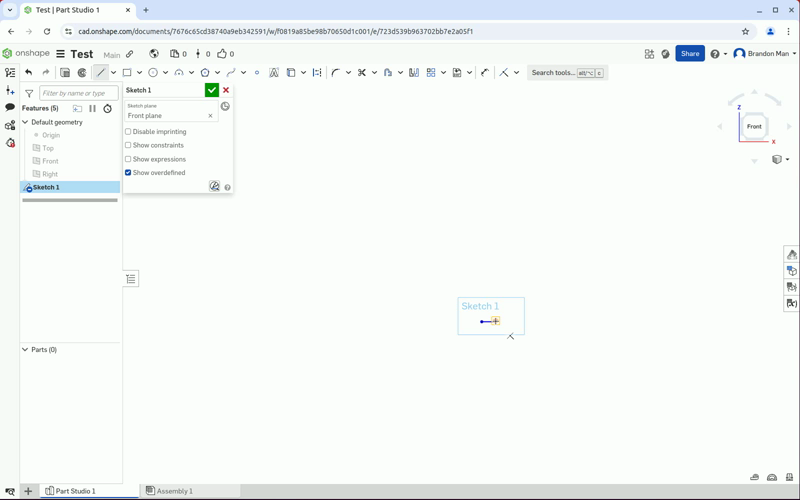
scroll(6)
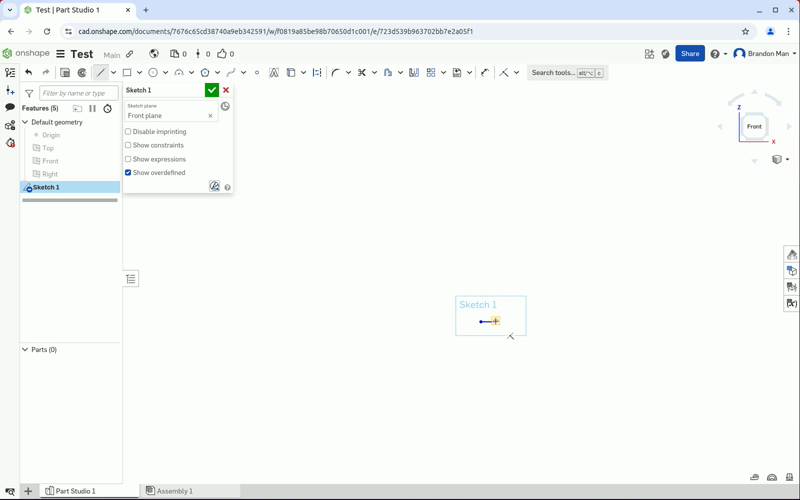
scroll(6)
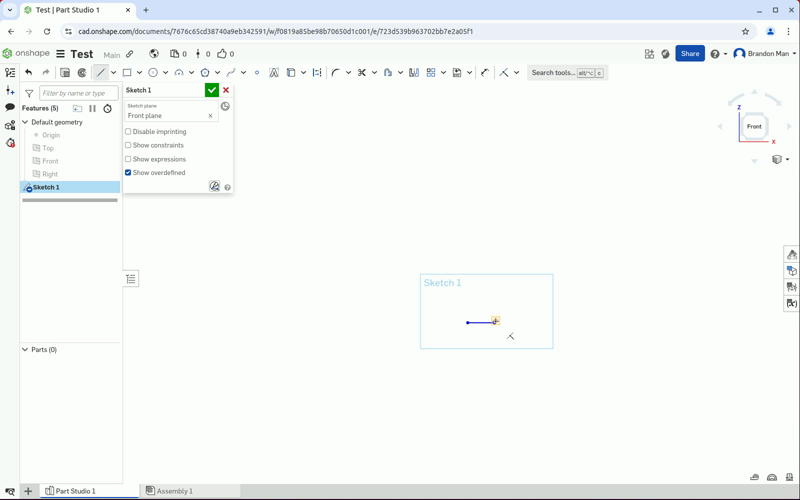
scroll(6)
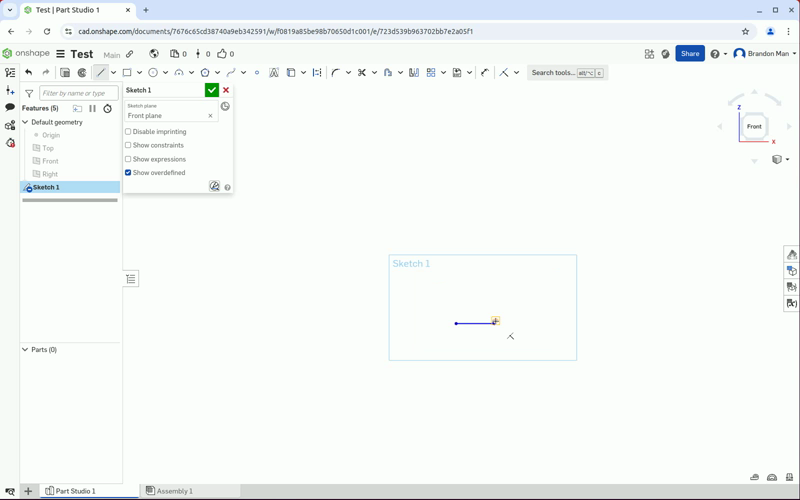
scroll(6)
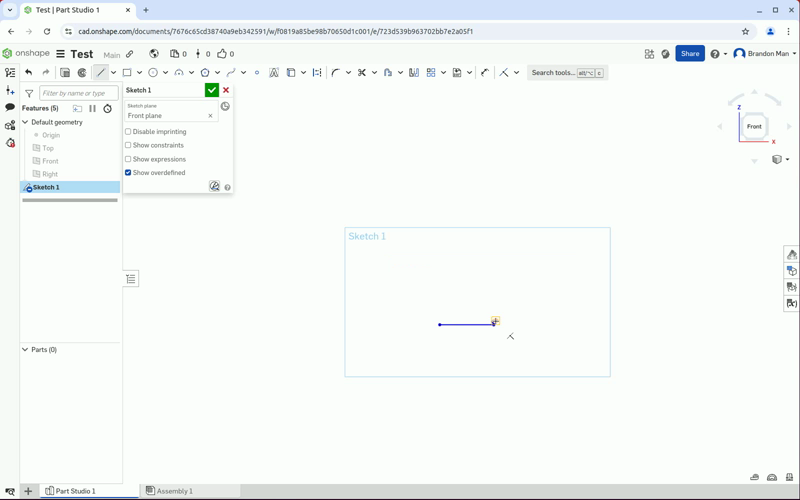
scroll(6)
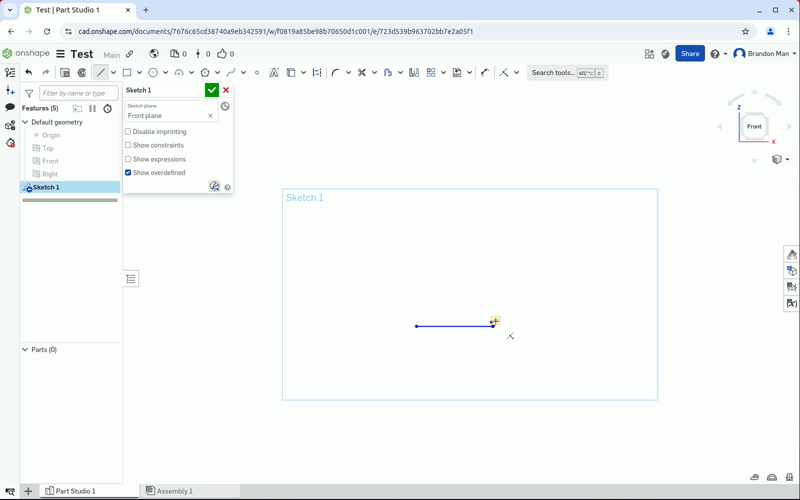
scroll(6)
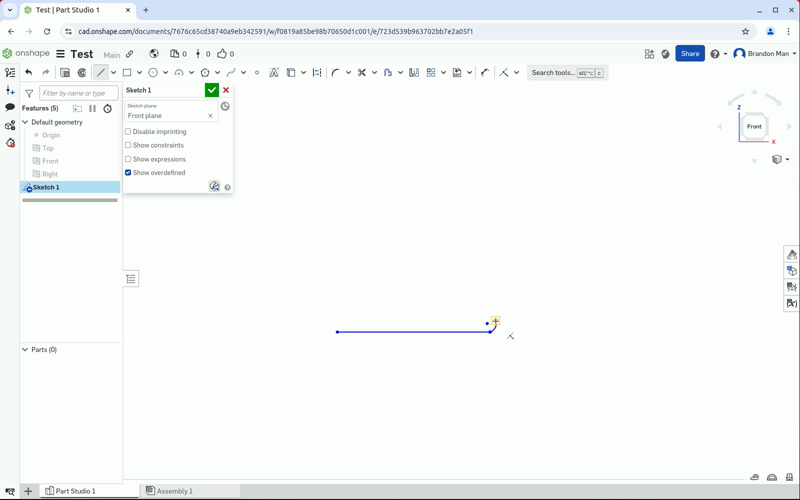
click(495, 320)
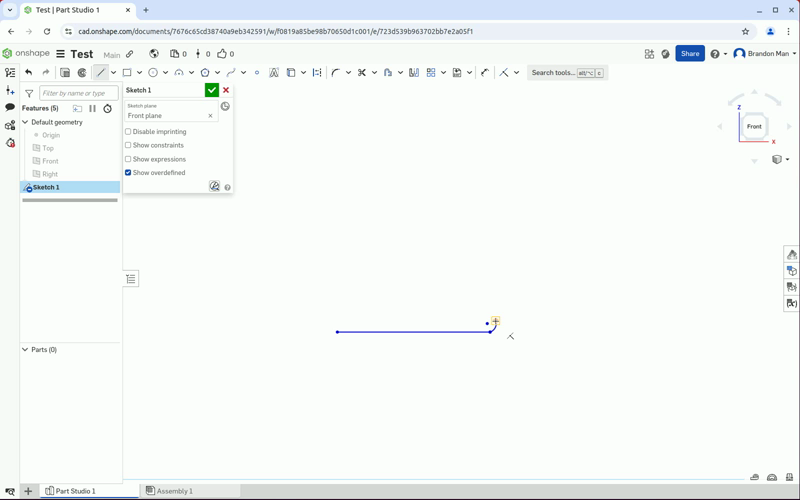
scroll(-6)
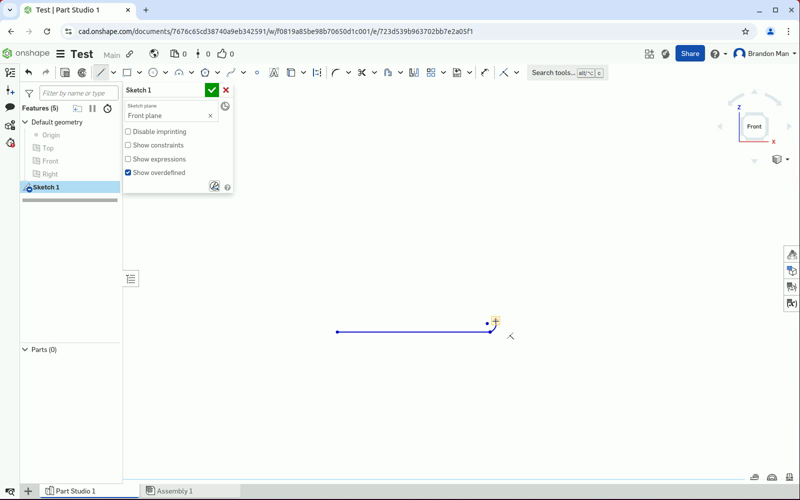
scroll(-6)
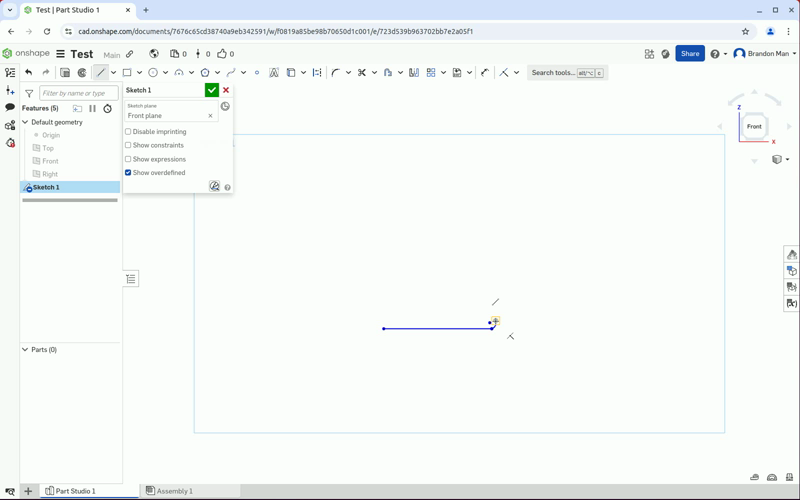
scroll(-6)
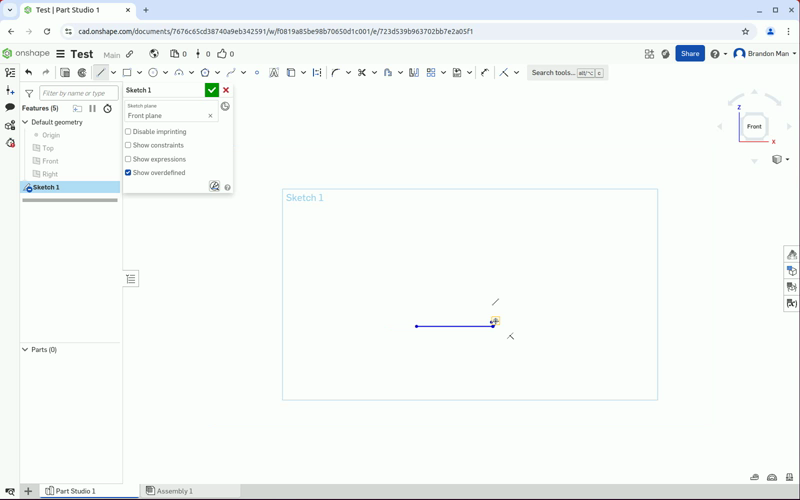
scroll(-6)
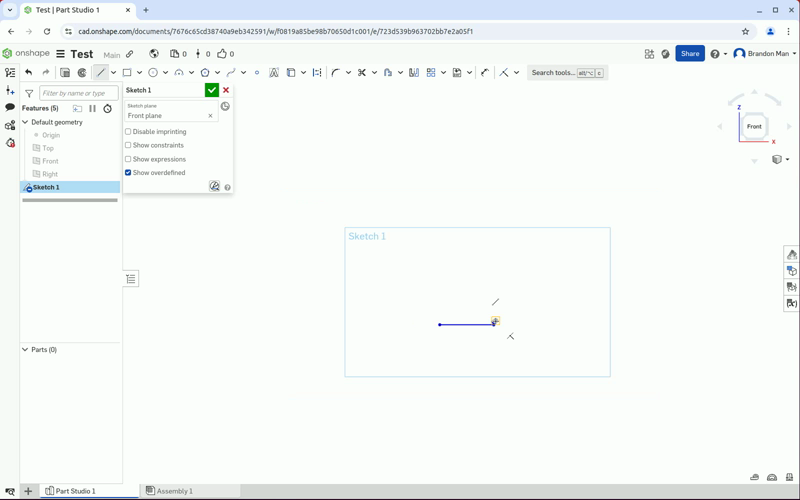
scroll(-6)
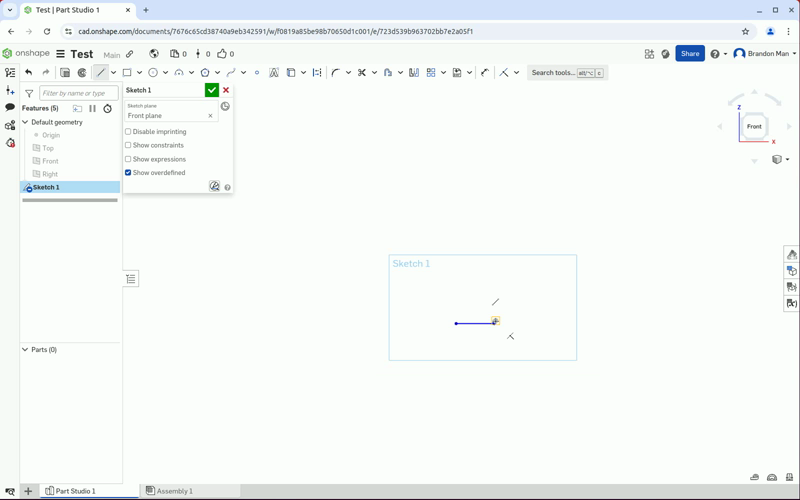
scroll(-6)
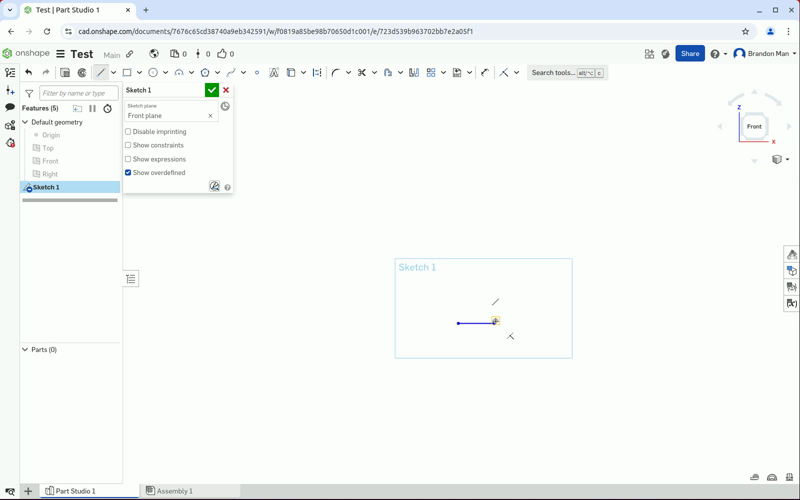
scroll(-6)
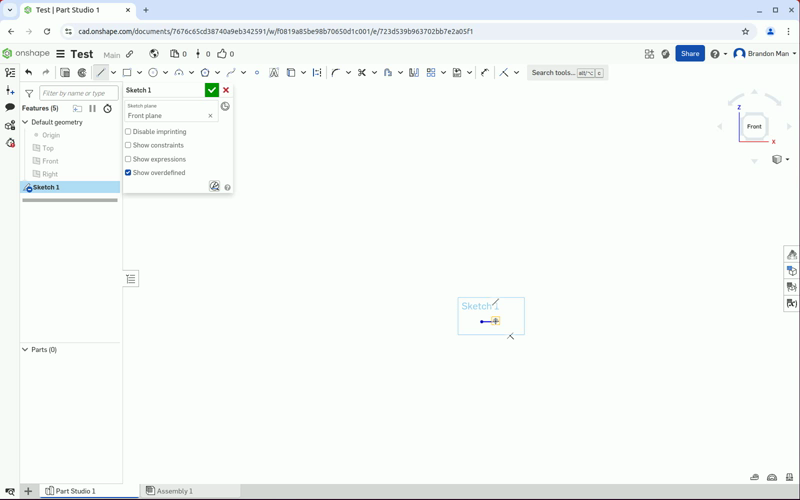
key_down(shift)
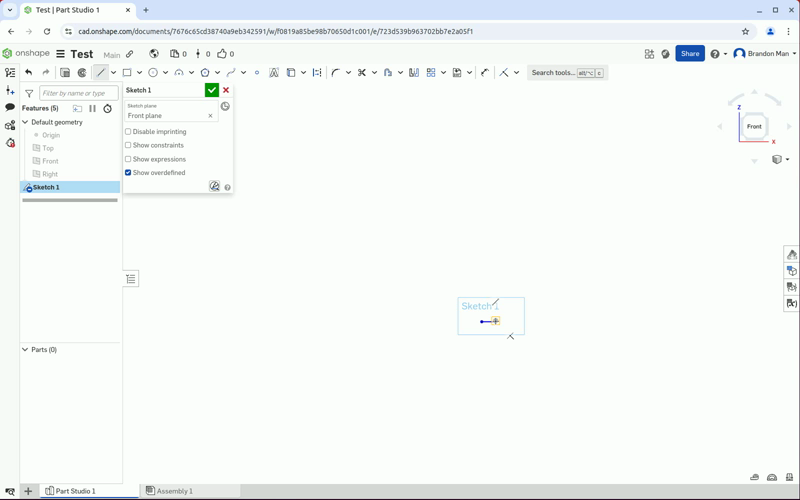
mouse_move(495, 239)
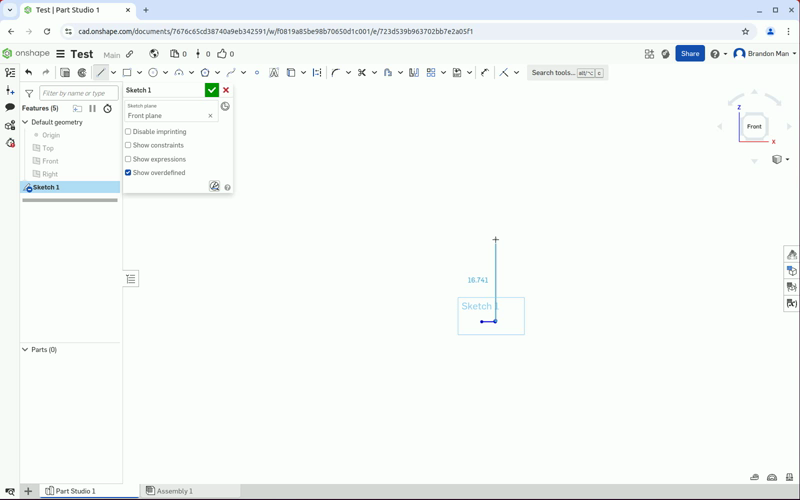
click(495, 239)
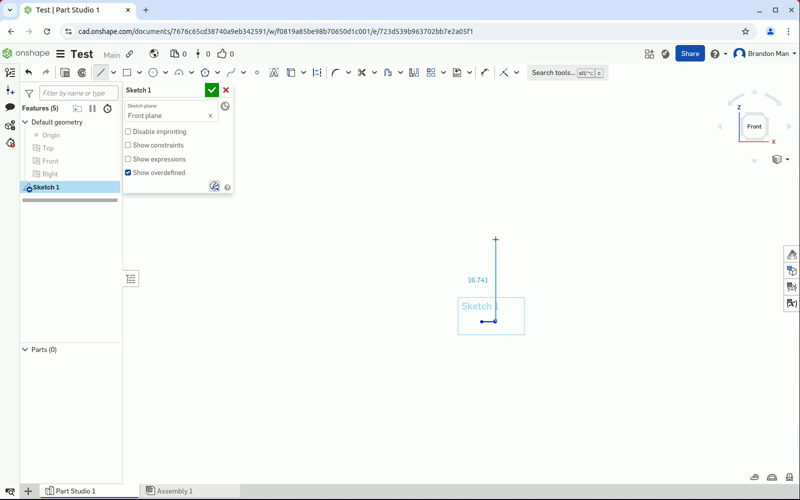
key_up(shift)
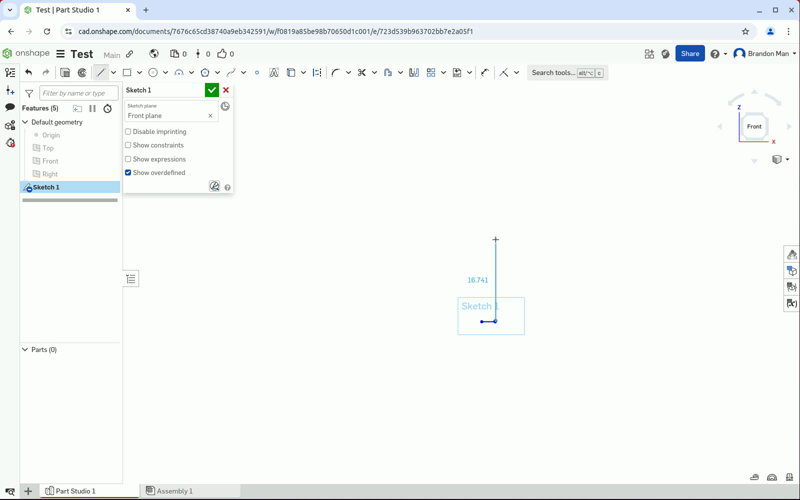
key(esc)
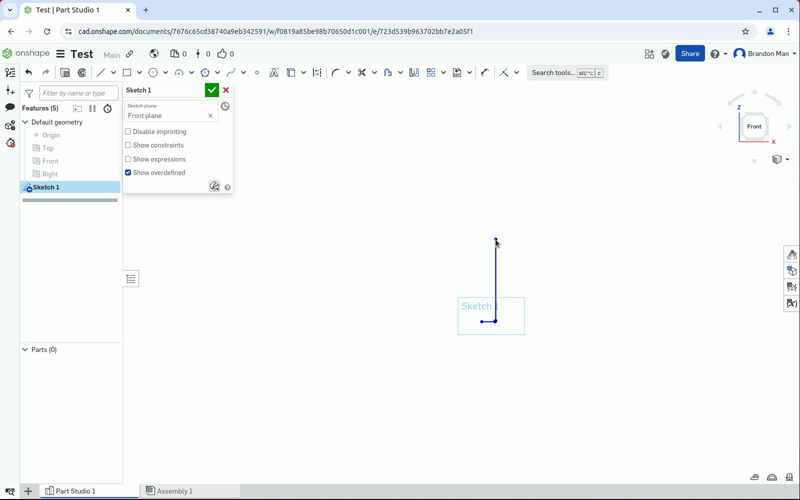
key(a)
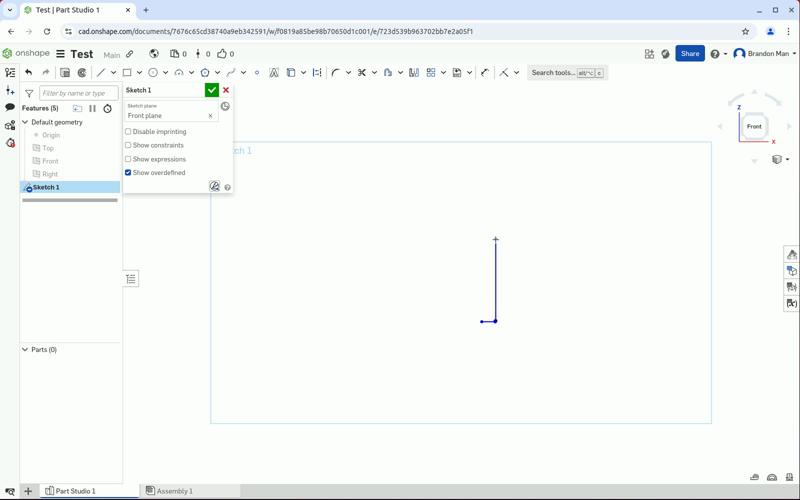
mouse_move(495, 239)
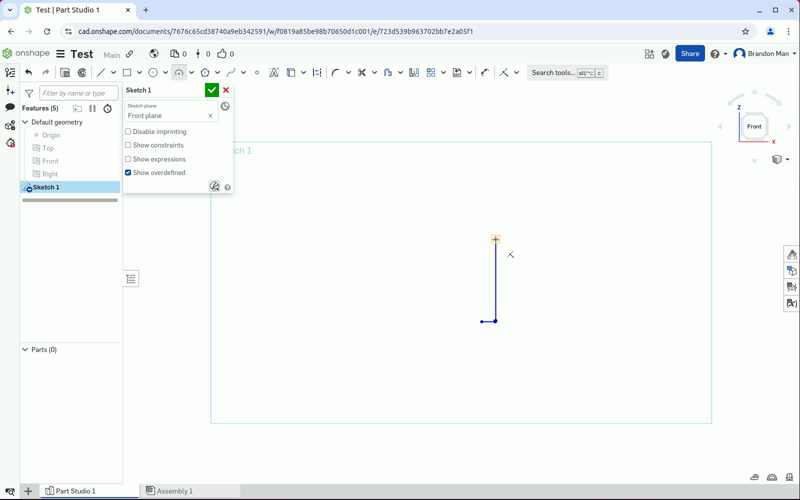
click(495, 239)
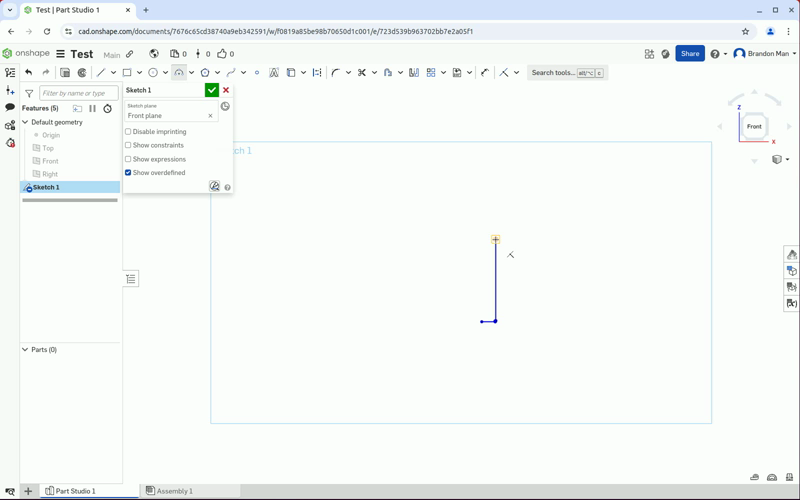
key_down(shift)
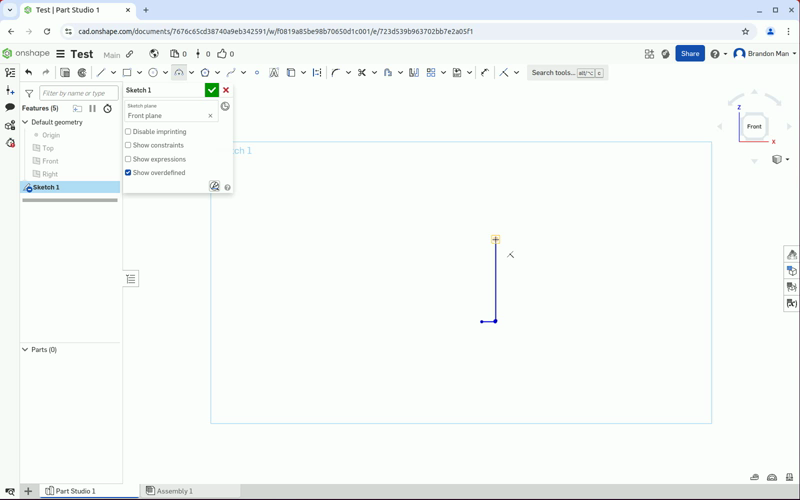
mouse_move(495, 238)
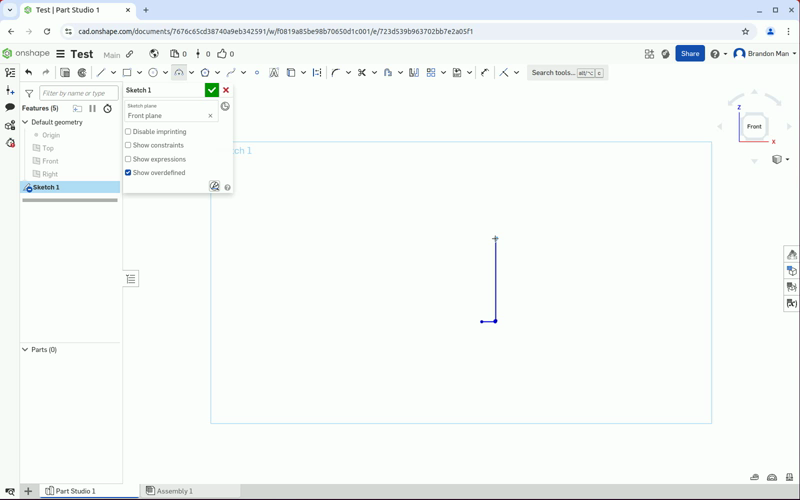
scroll(6)
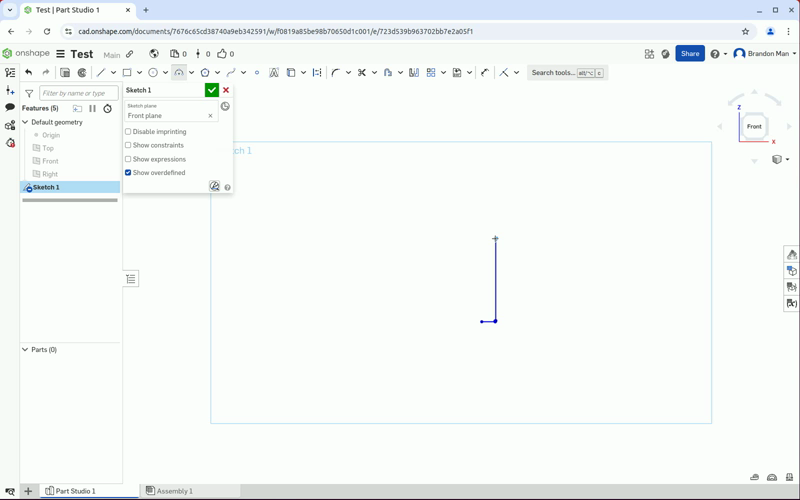
scroll(6)
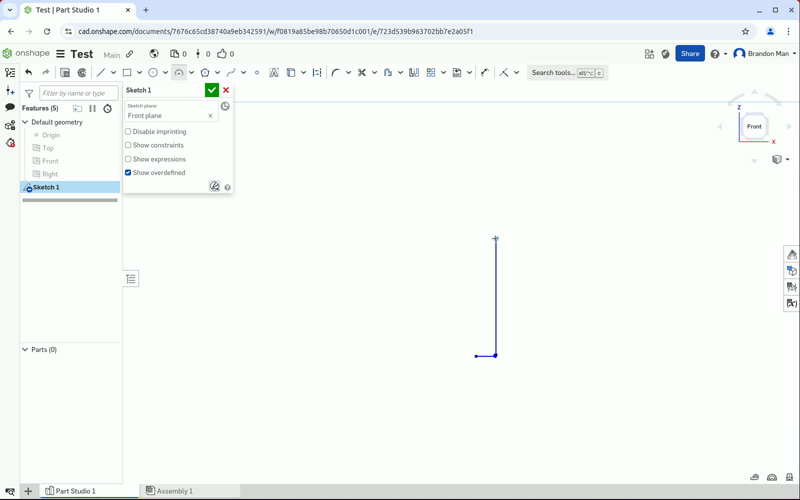
scroll(6)
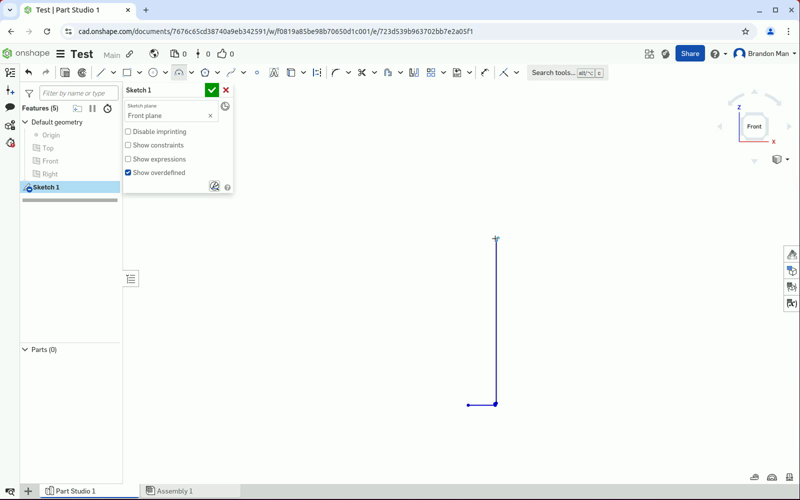
scroll(6)
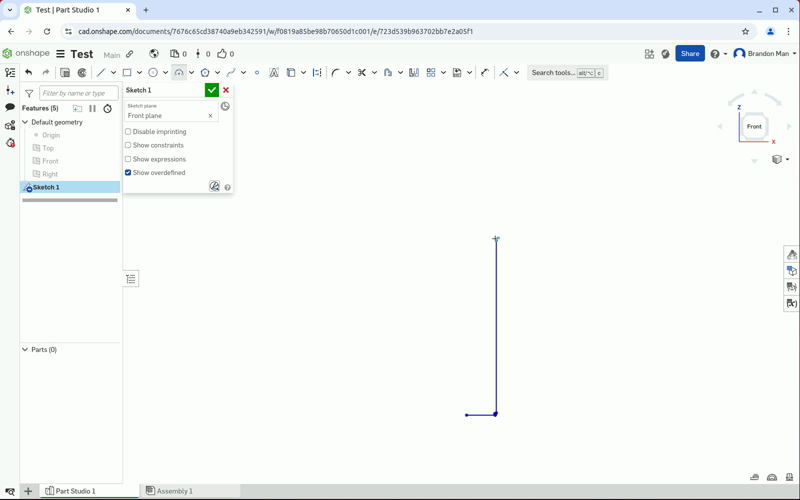
scroll(6)
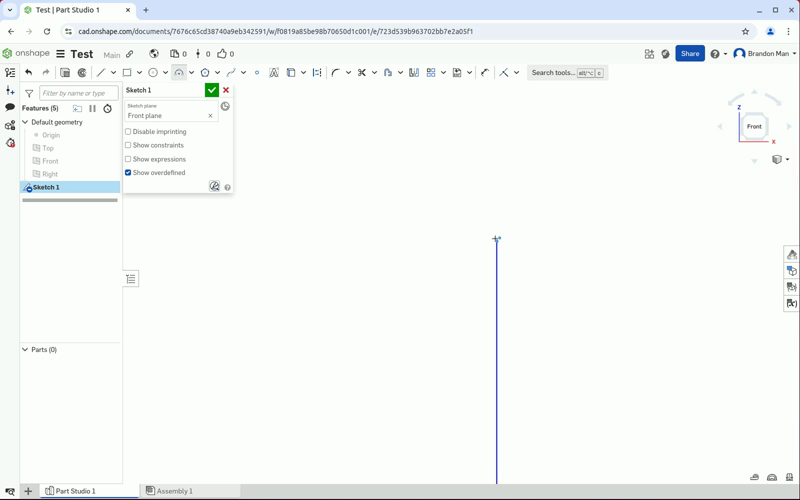
scroll(6)
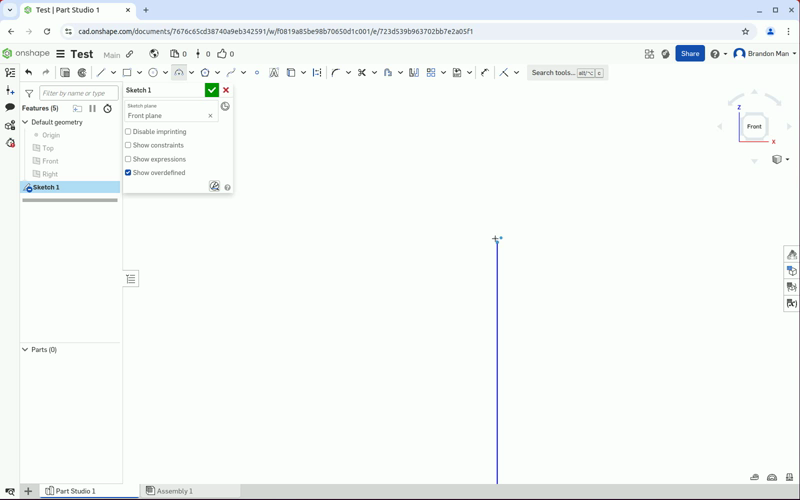
scroll(6)
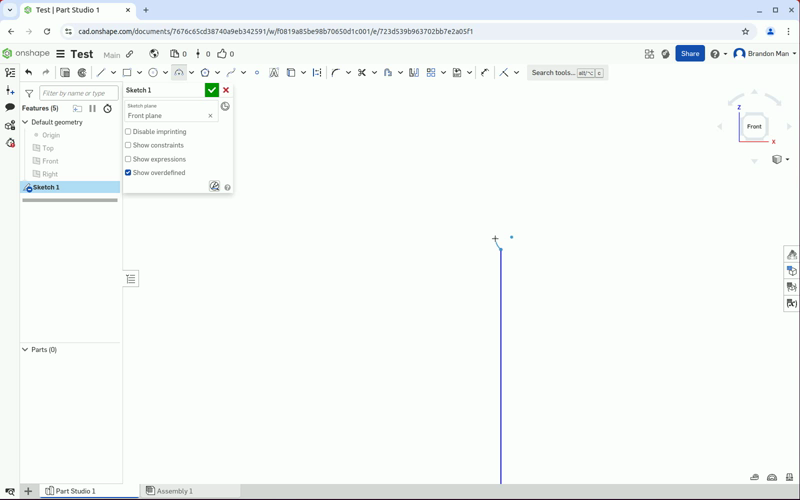
click(495, 238)
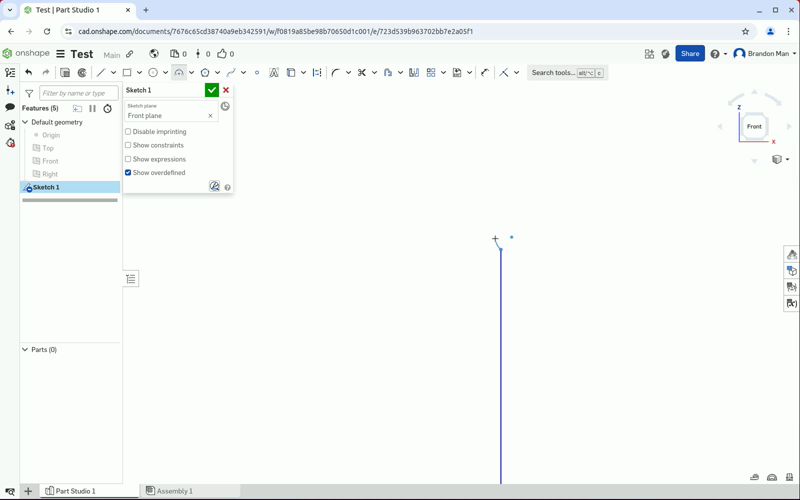
scroll(-6)
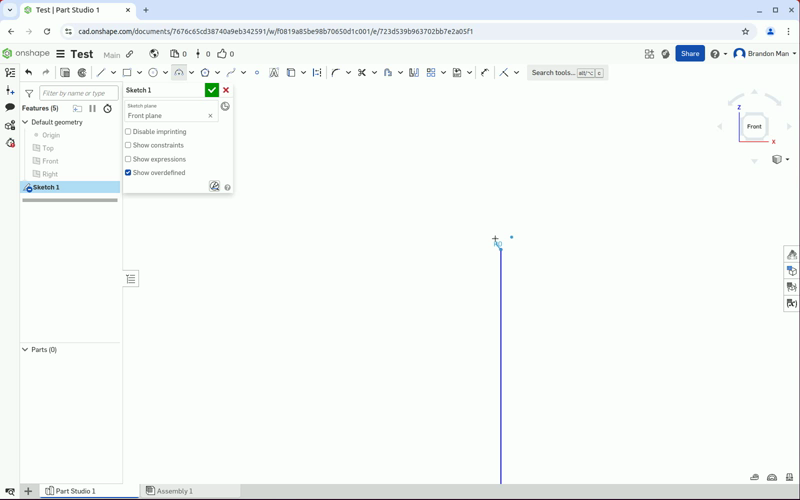
scroll(-6)
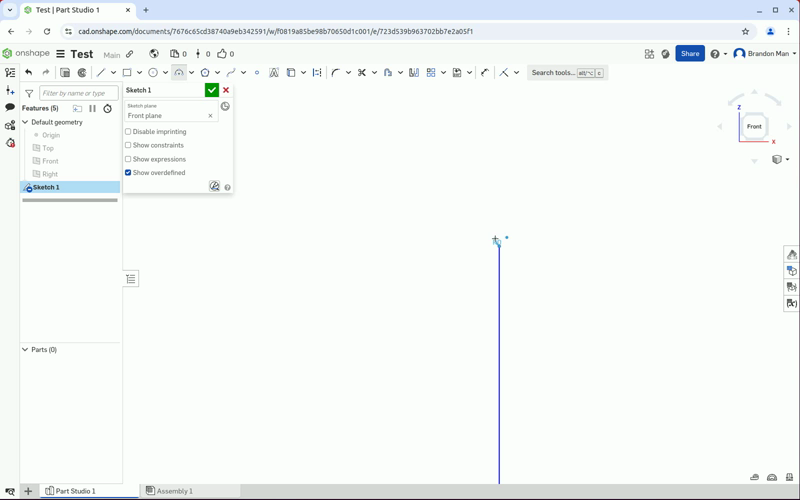
scroll(-6)
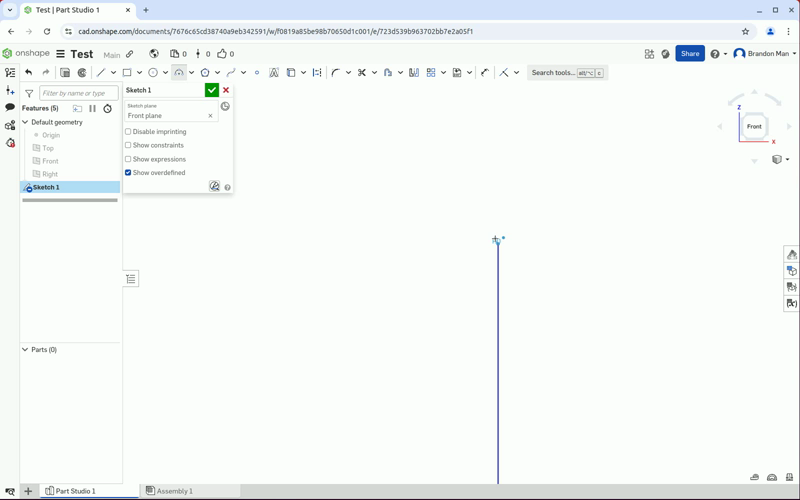
scroll(-6)
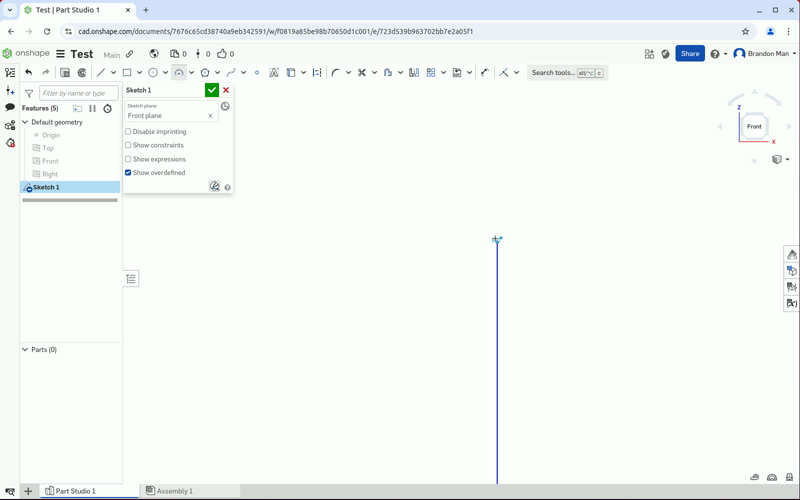
scroll(-6)
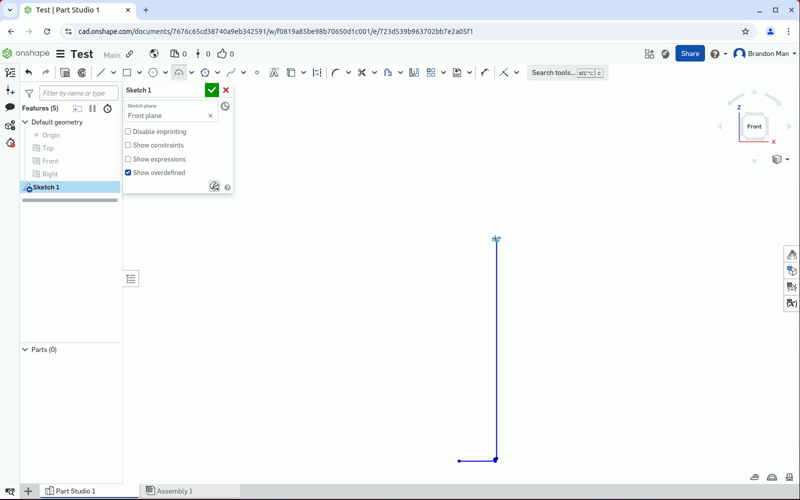
scroll(-6)
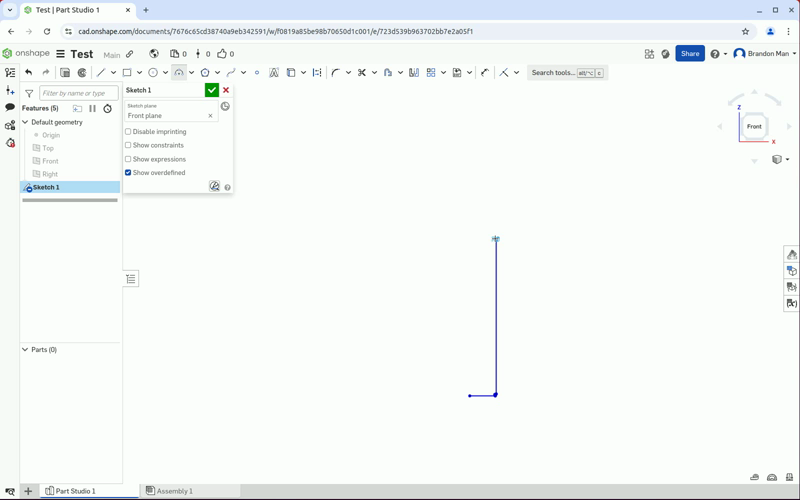
scroll(-6)
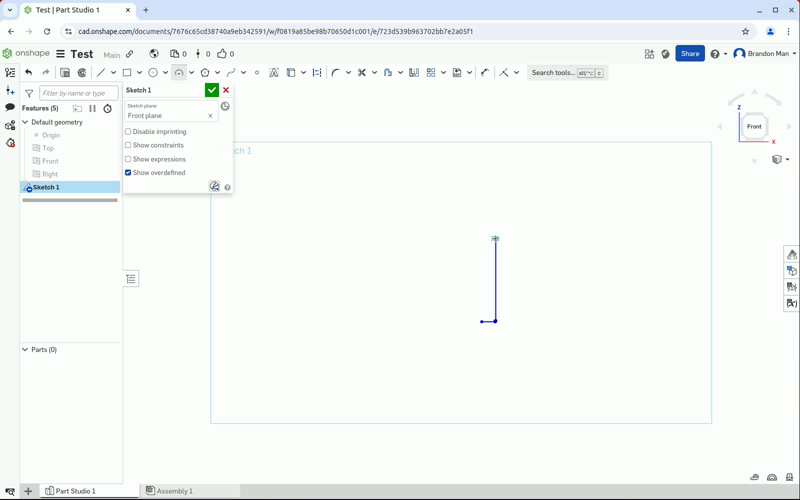
mouse_move(495, 238)
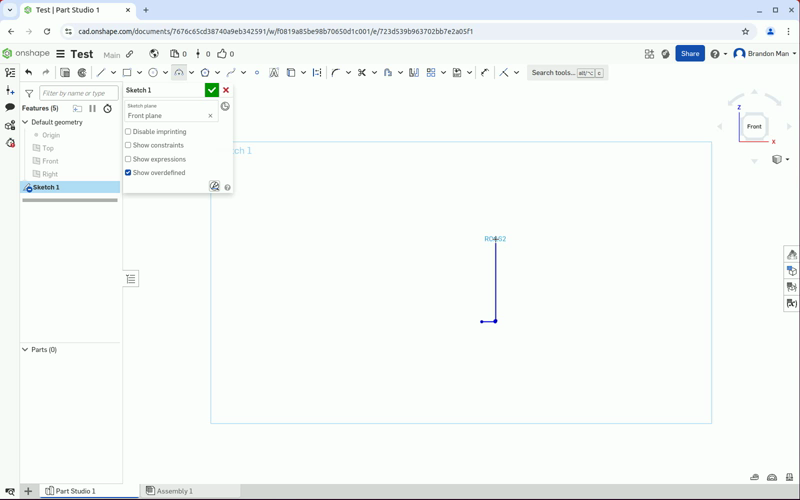
scroll(6)
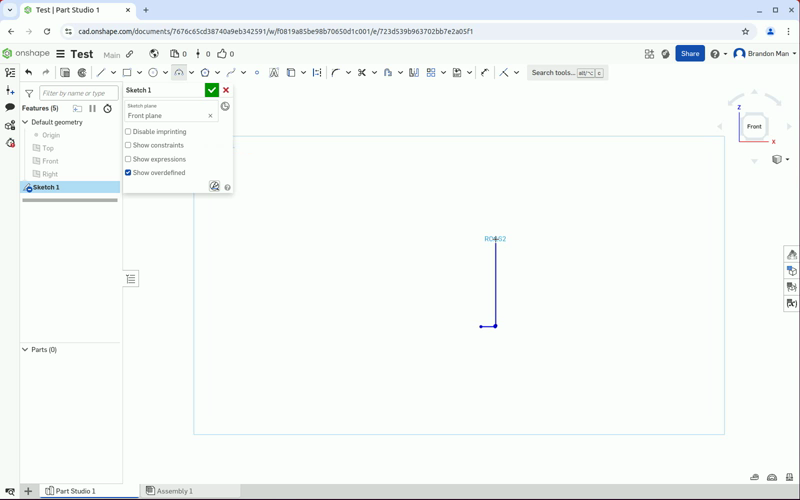
scroll(6)
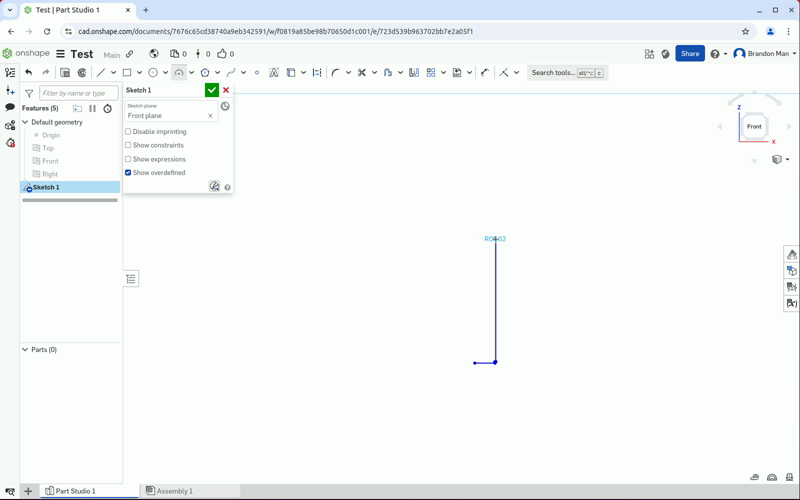
scroll(6)
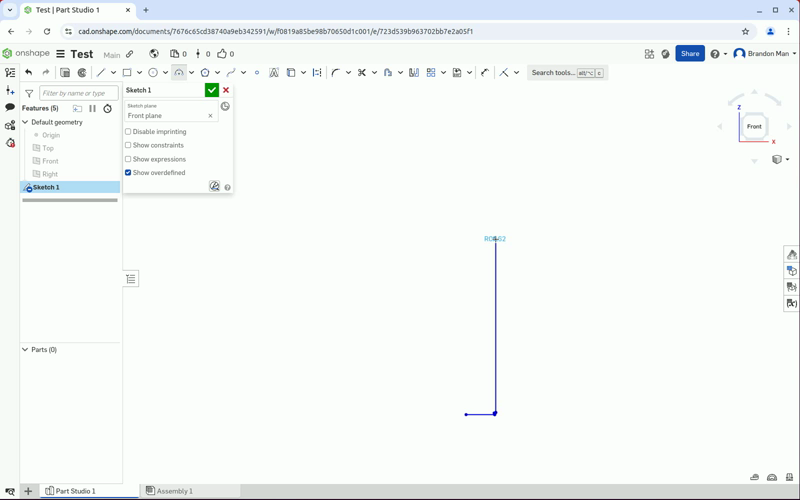
scroll(6)
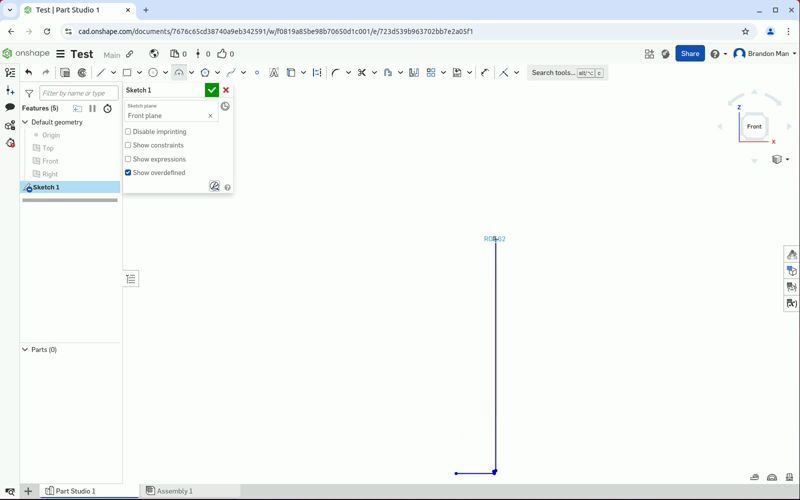
scroll(6)
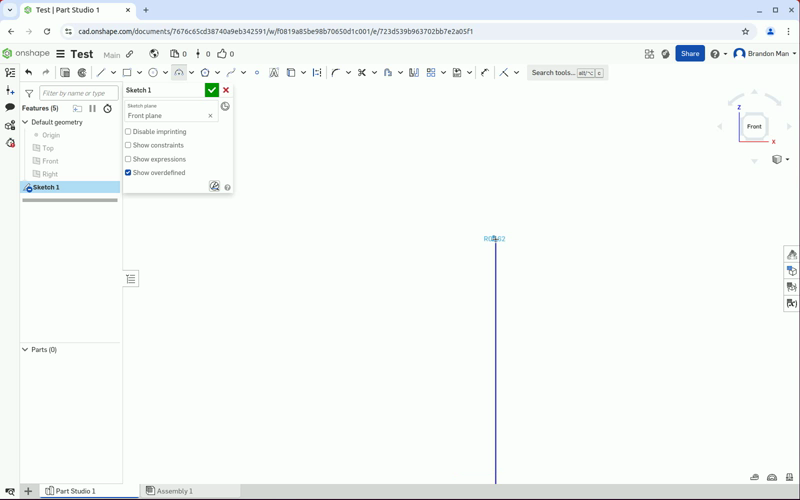
scroll(6)
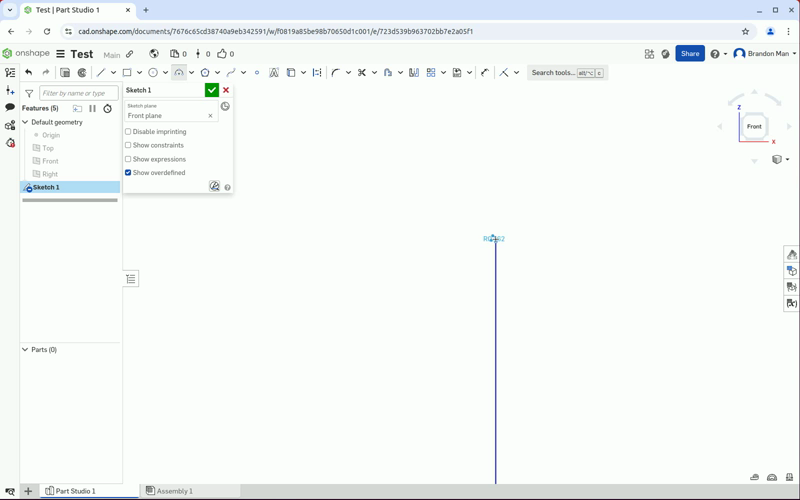
scroll(6)
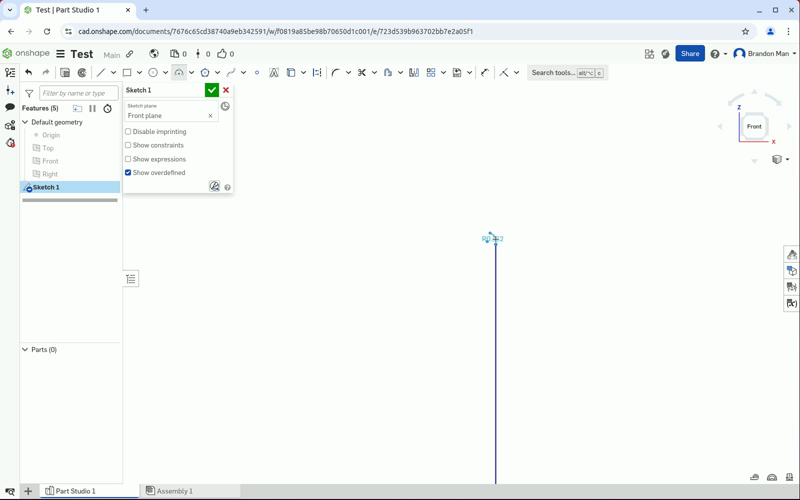
click(495, 238)
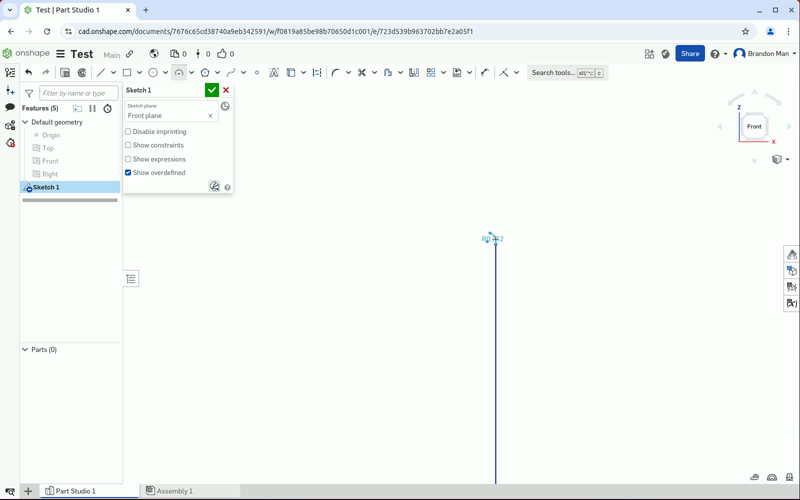
scroll(-6)
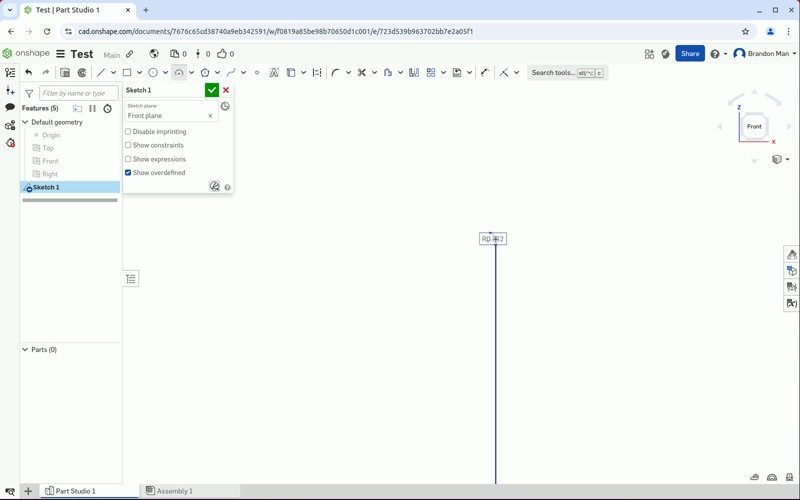
scroll(-6)
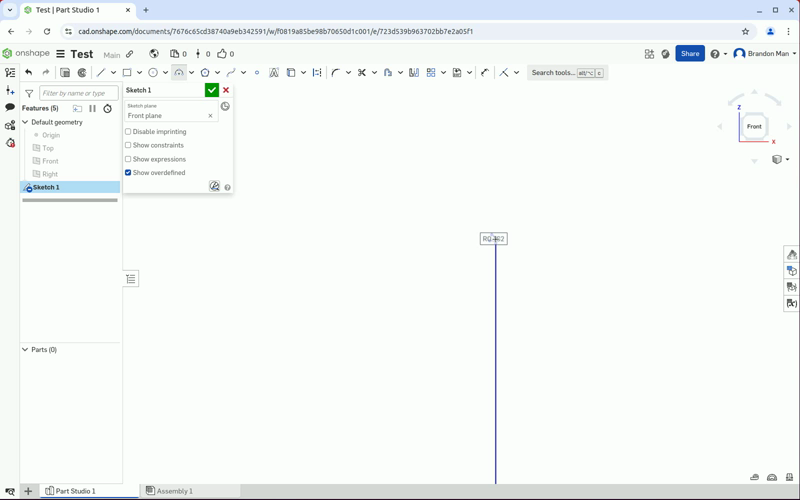
scroll(-6)
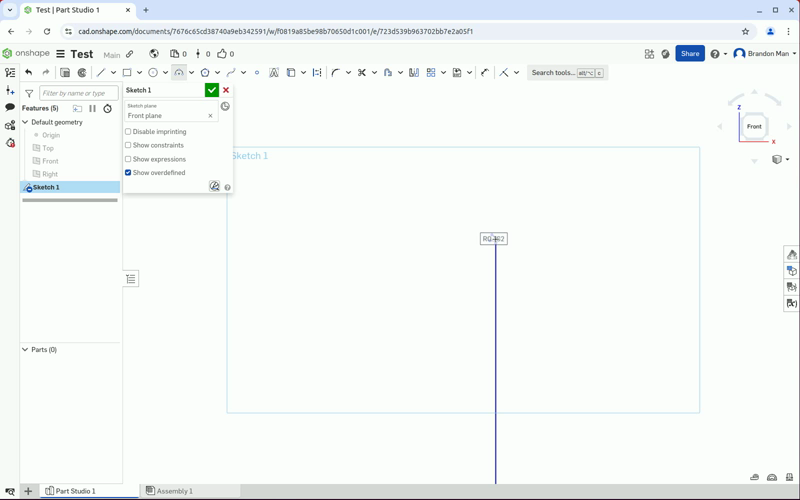
scroll(-6)
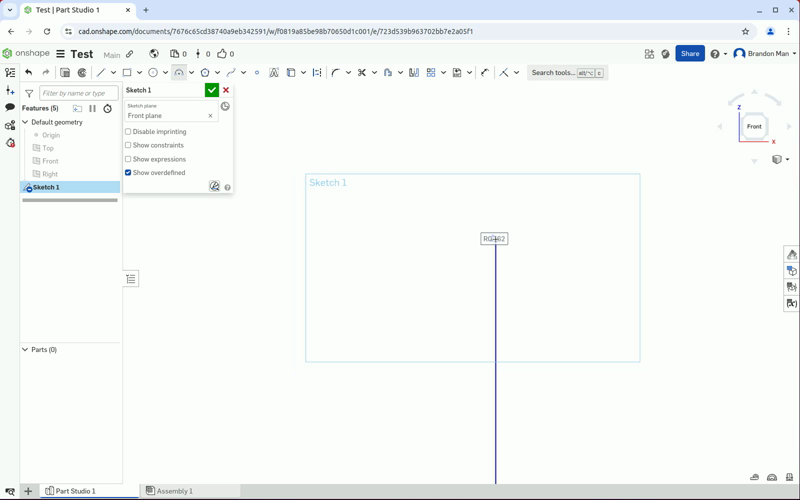
scroll(-6)
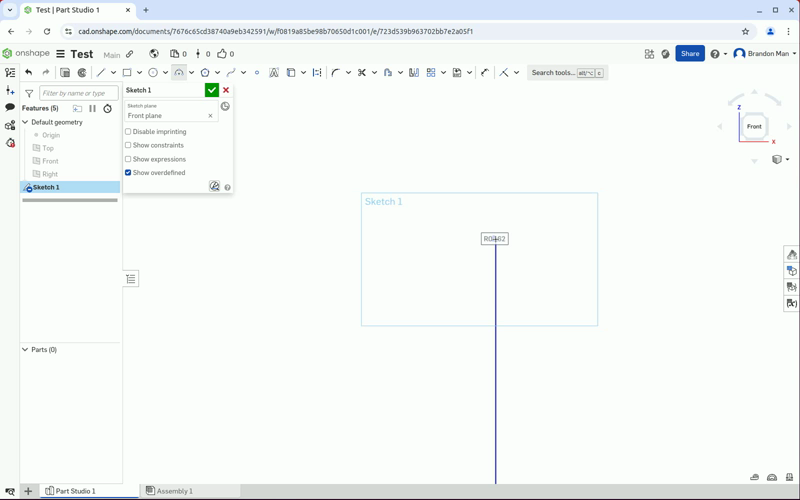
scroll(-6)
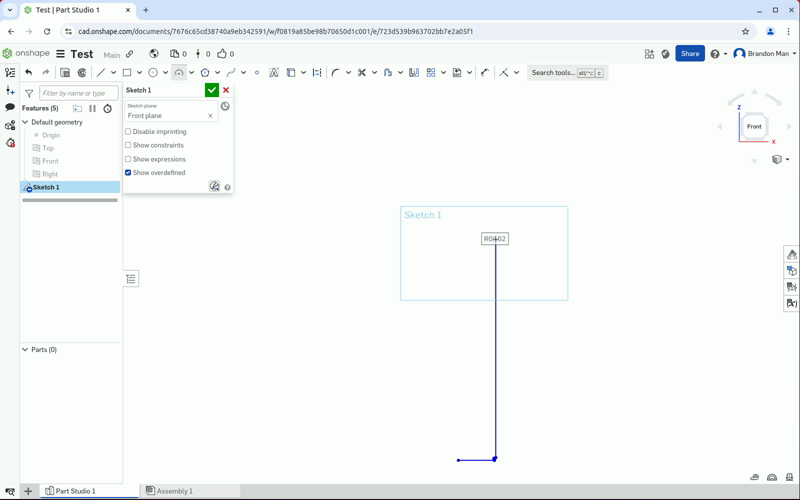
scroll(-6)
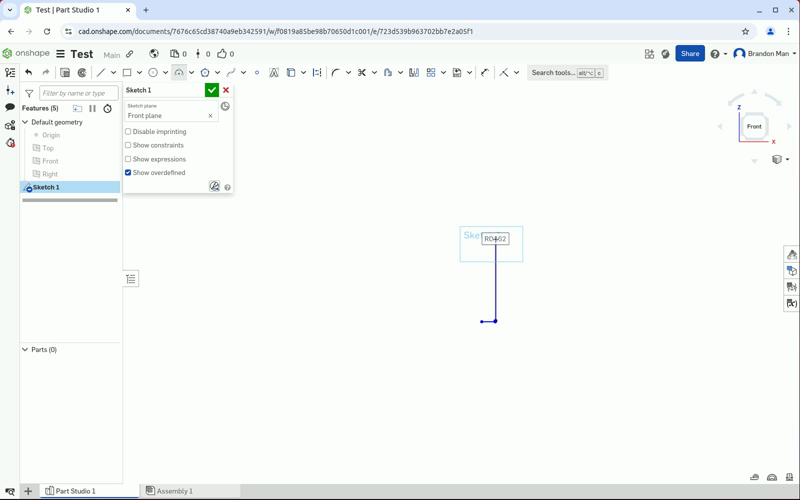
key_up(shift)
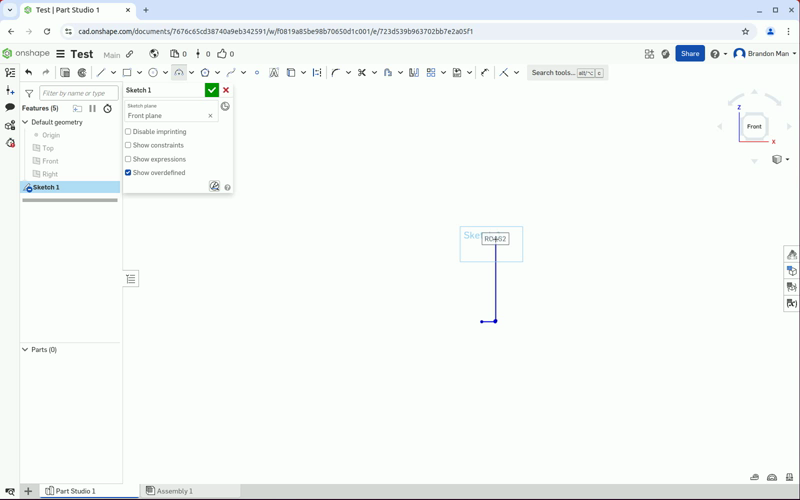
key(esc)
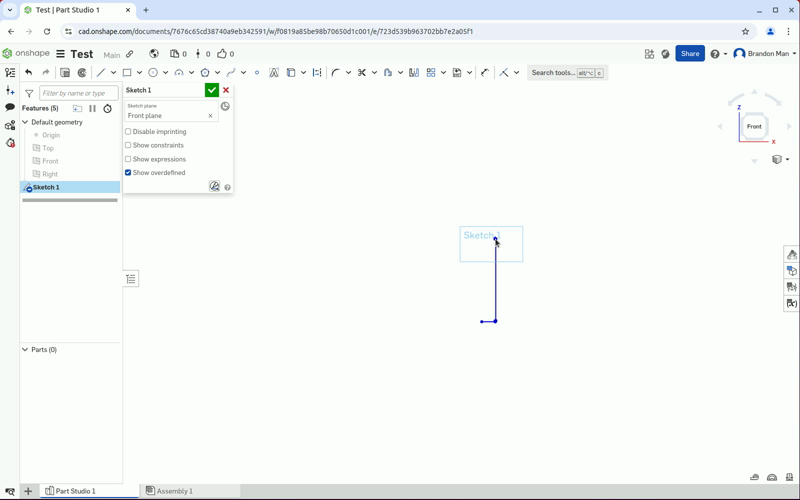
key(l)
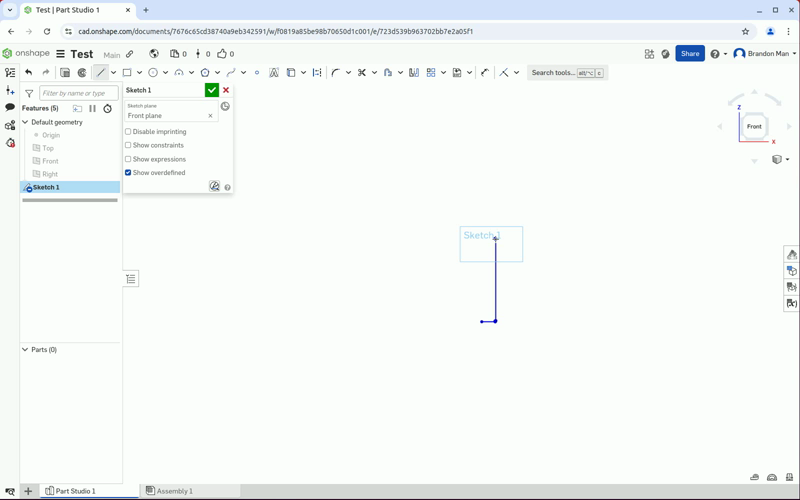
mouse_move(495, 238)
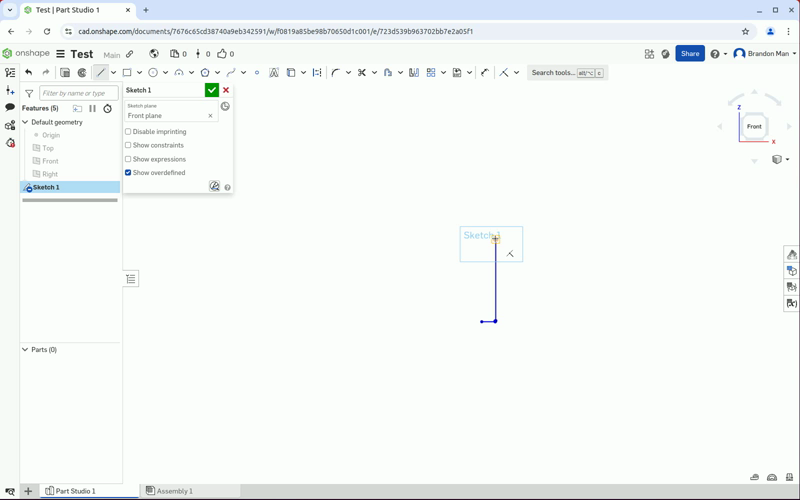
scroll(6)
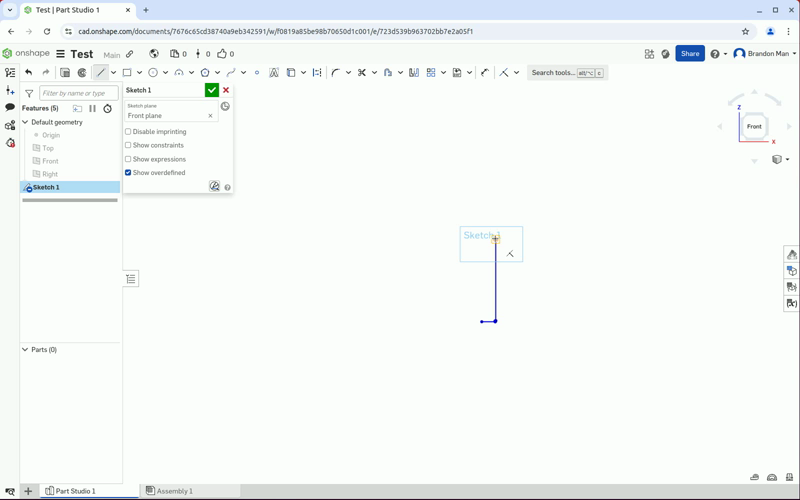
scroll(6)
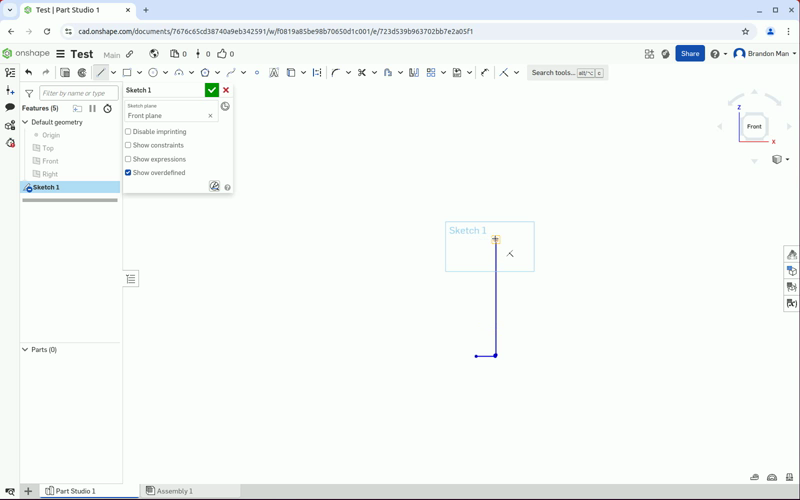
scroll(6)
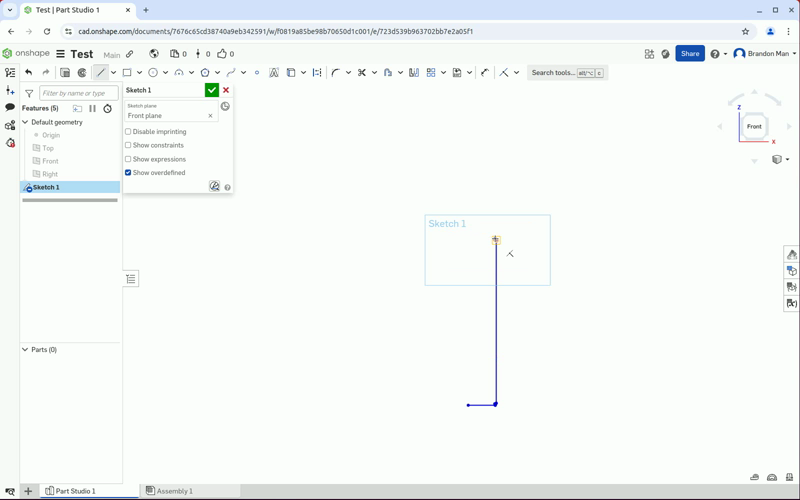
scroll(6)
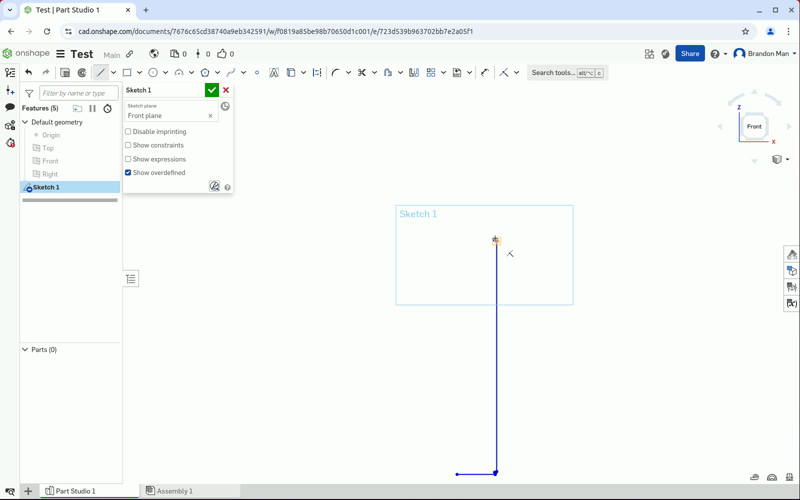
scroll(6)
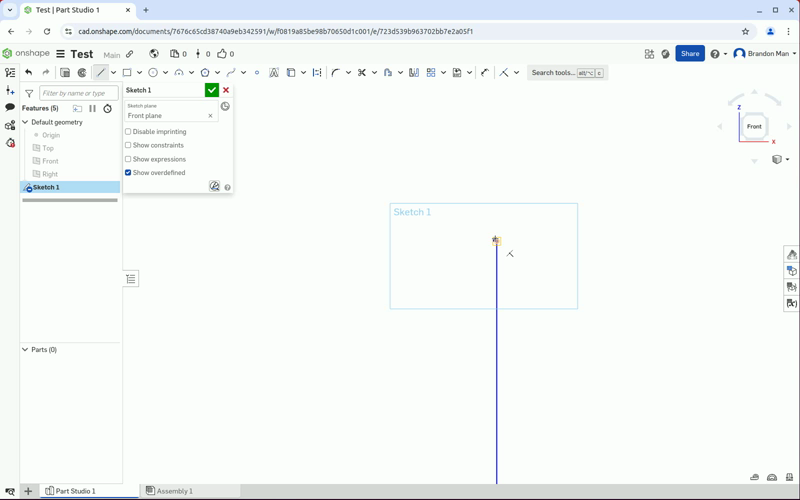
scroll(6)
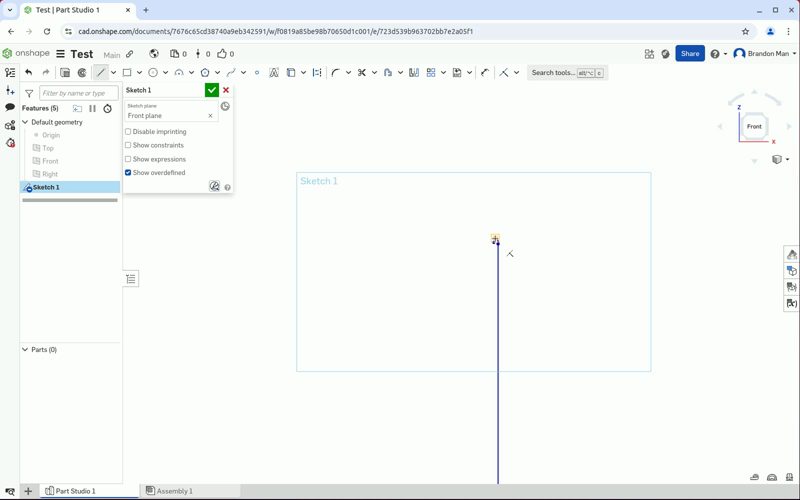
scroll(6)
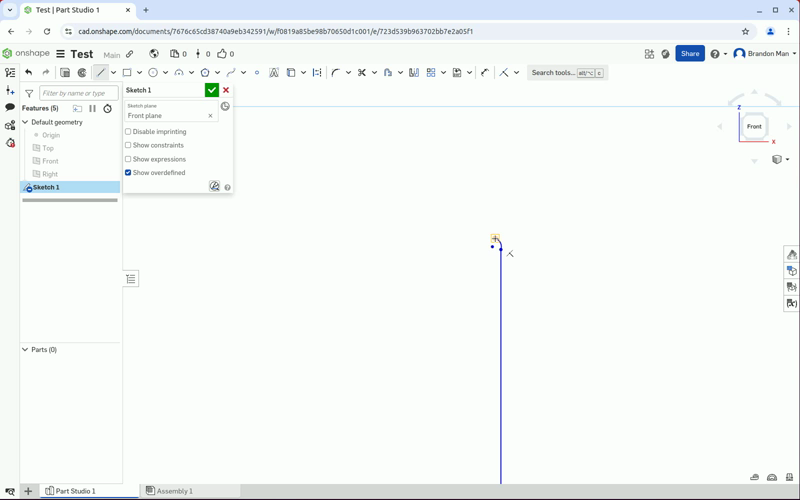
click(495, 238)
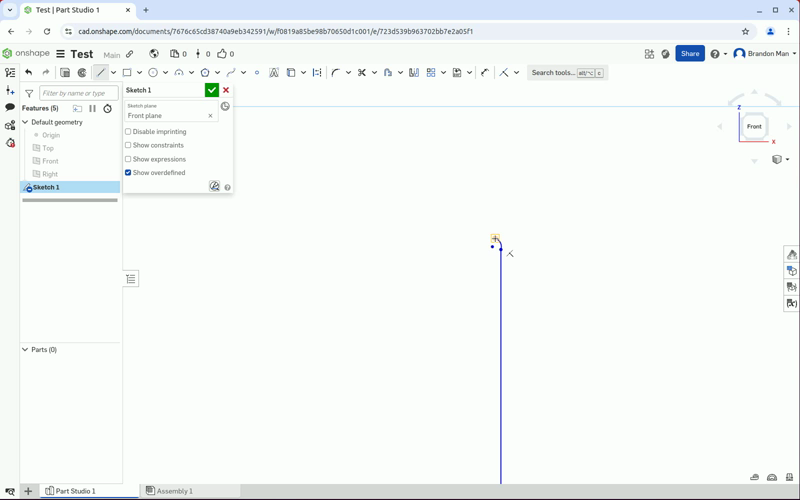
scroll(-6)
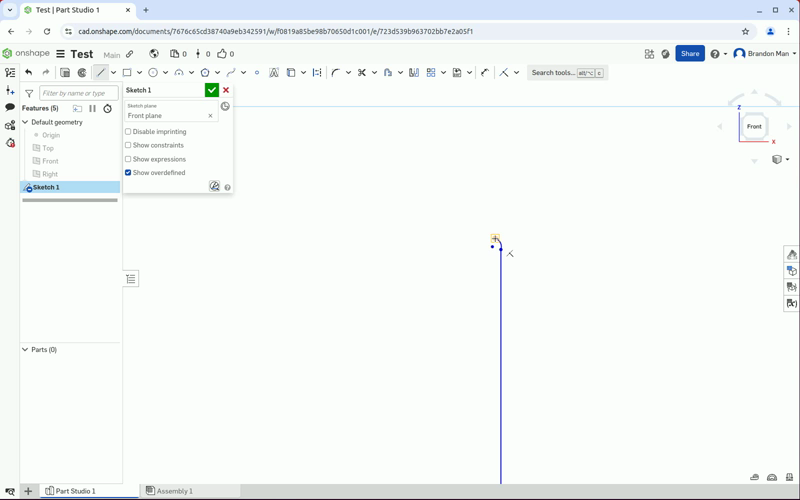
scroll(-6)
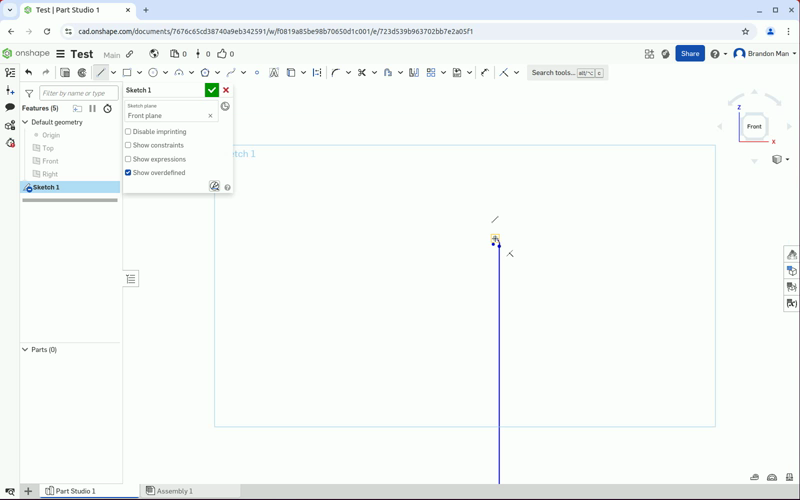
scroll(-6)
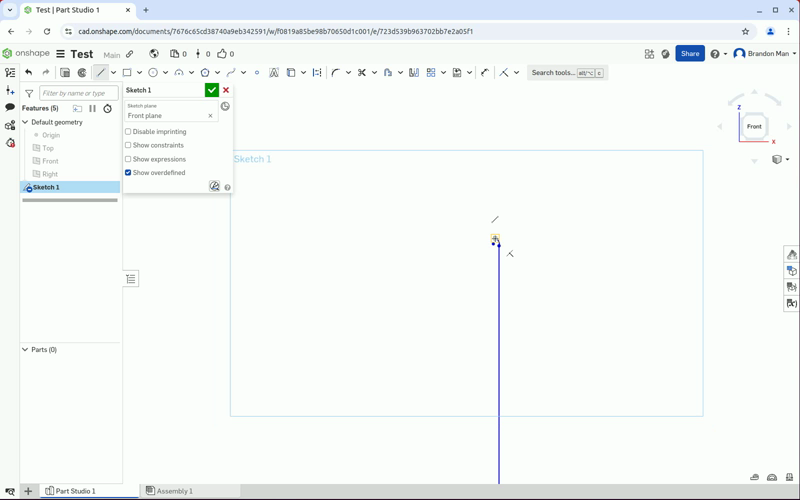
scroll(-6)
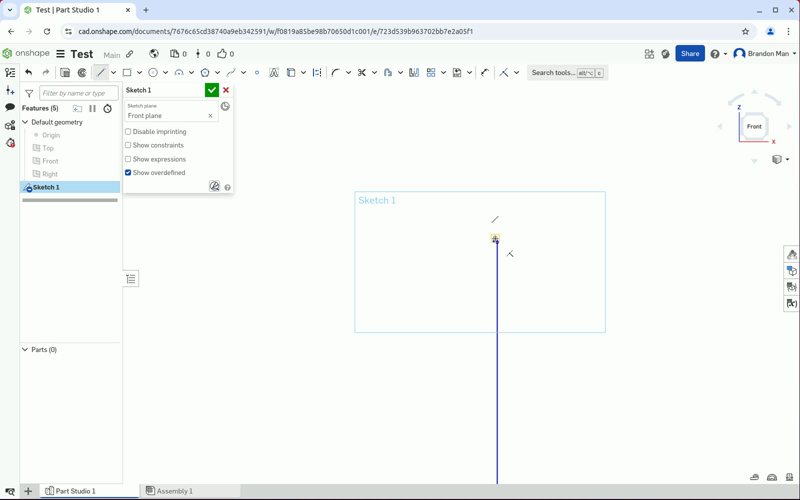
scroll(-6)
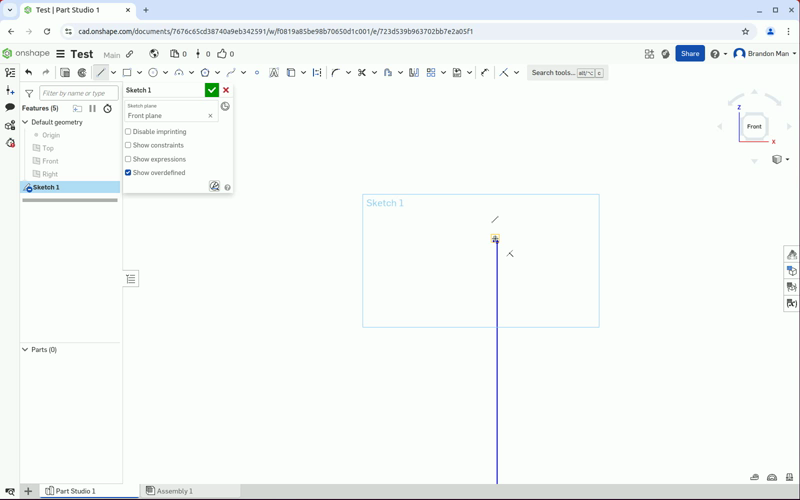
scroll(-6)
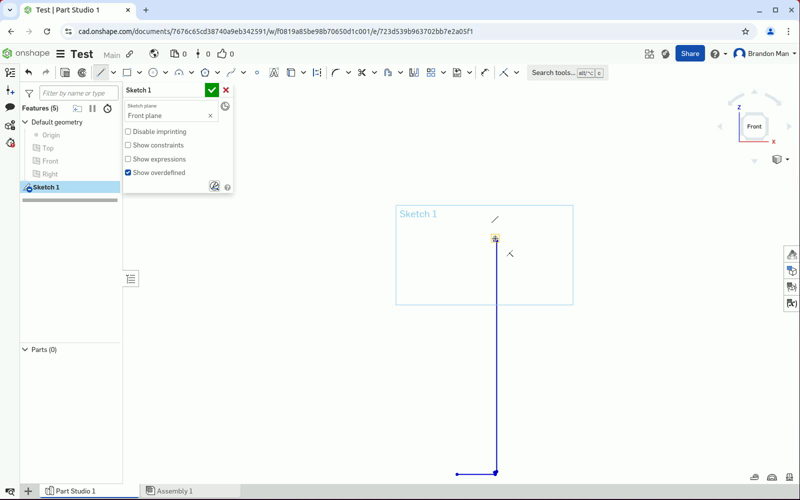
scroll(-6)
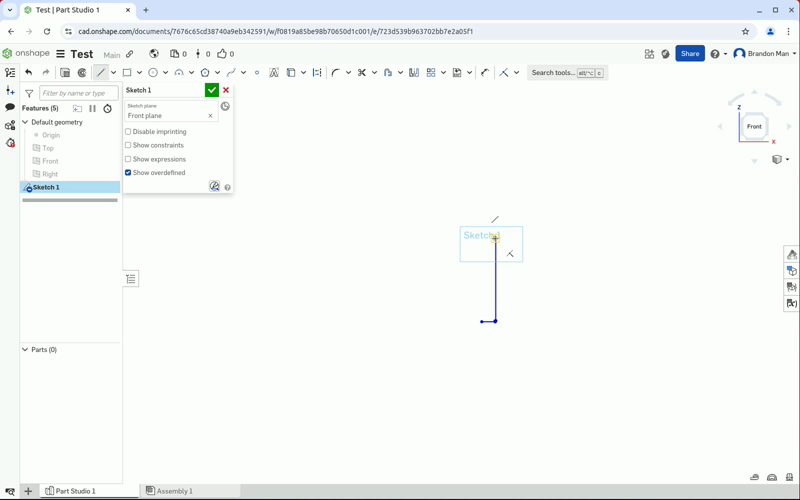
key_down(shift)
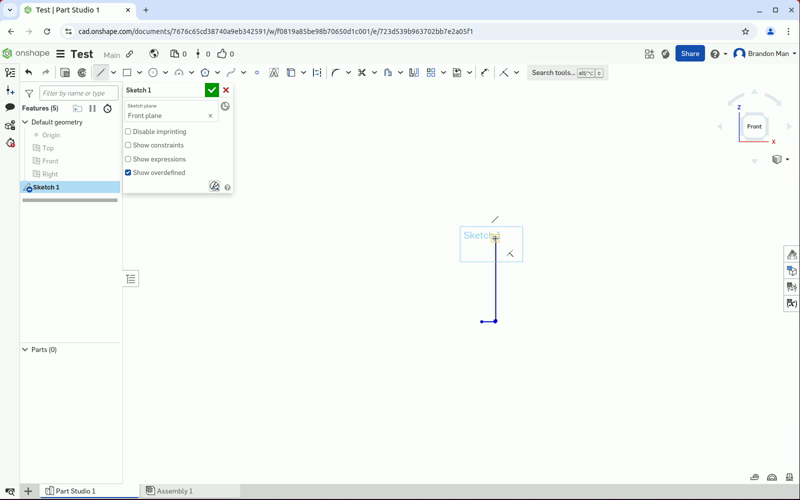
mouse_move(525, 238)
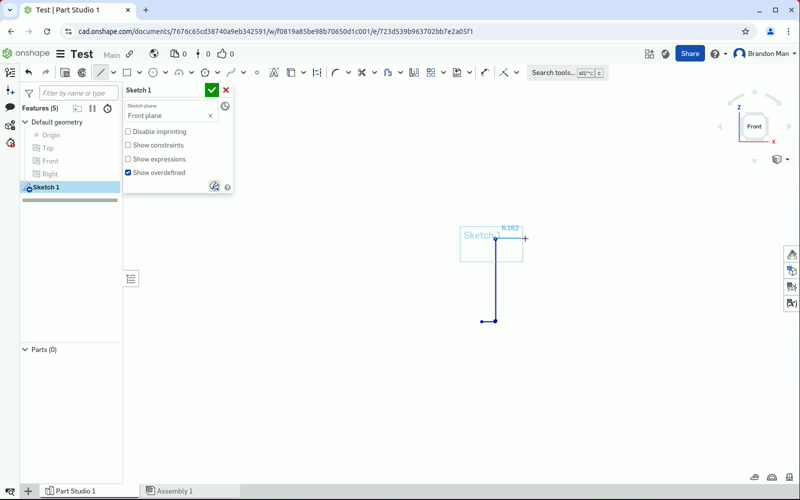
mouse_move(481, 238)
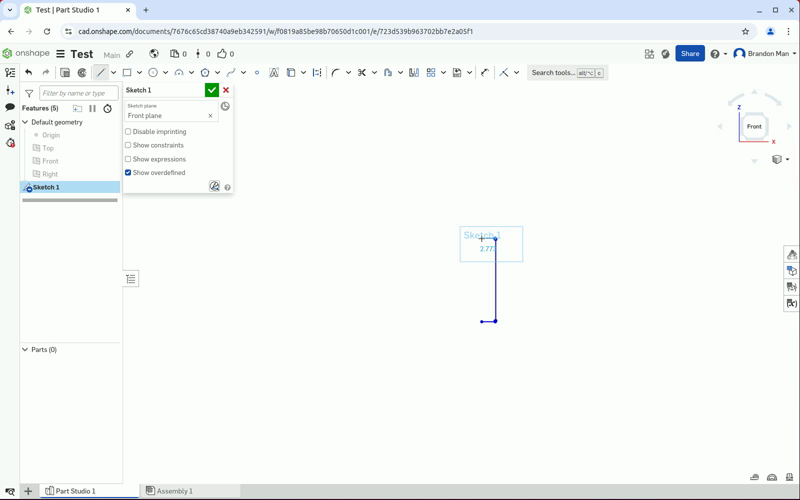
click(481, 238)
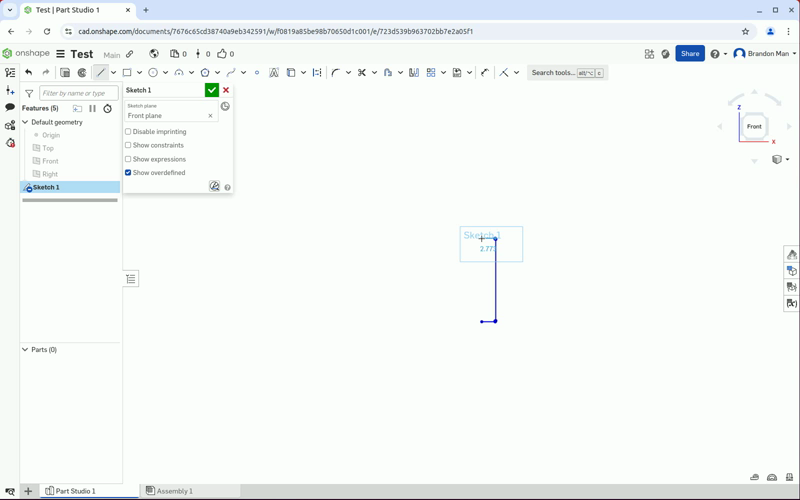
key_up(shift)
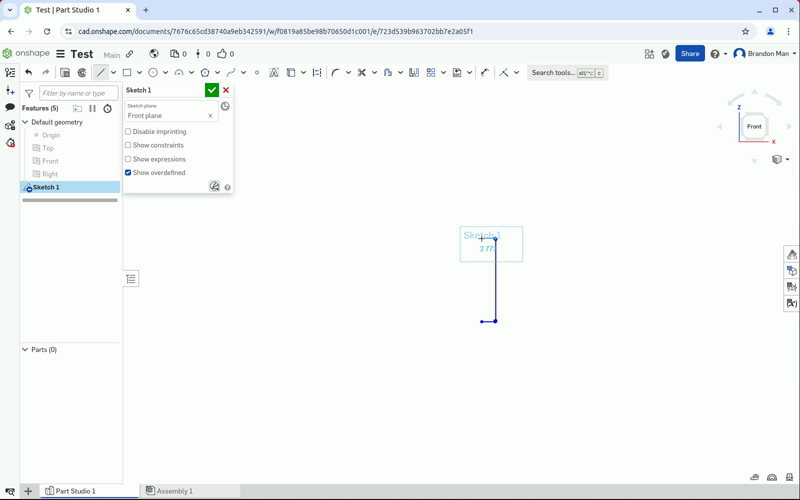
key_down(shift)
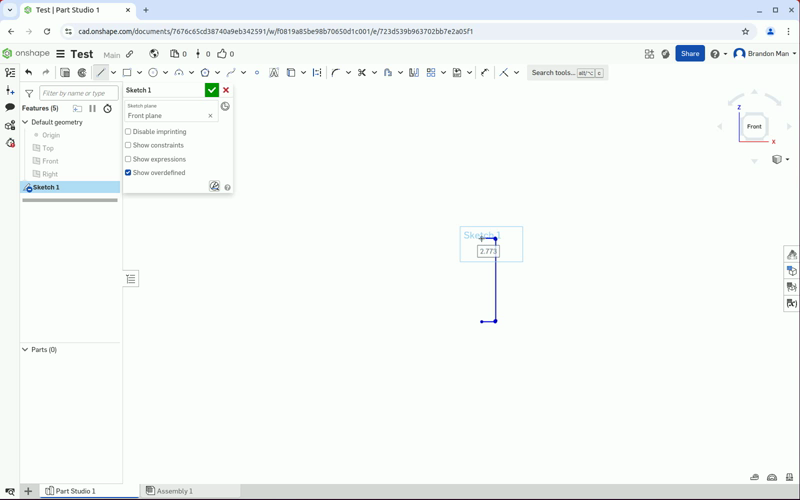
mouse_move(511, 238)
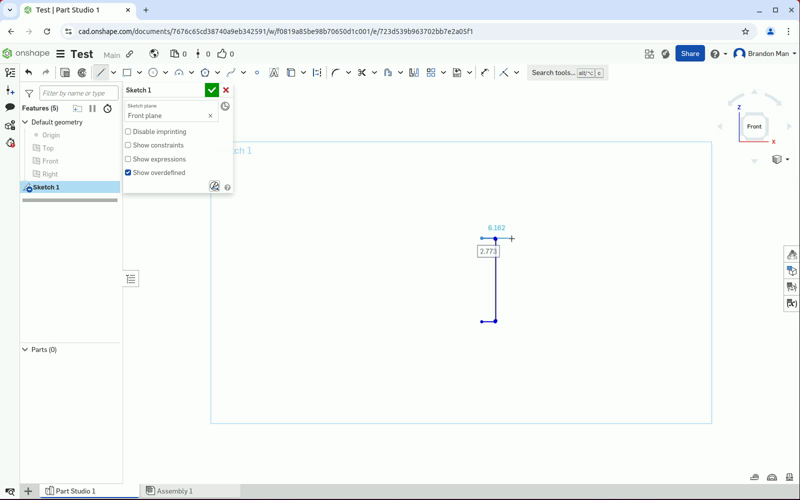
mouse_move(481, 252)
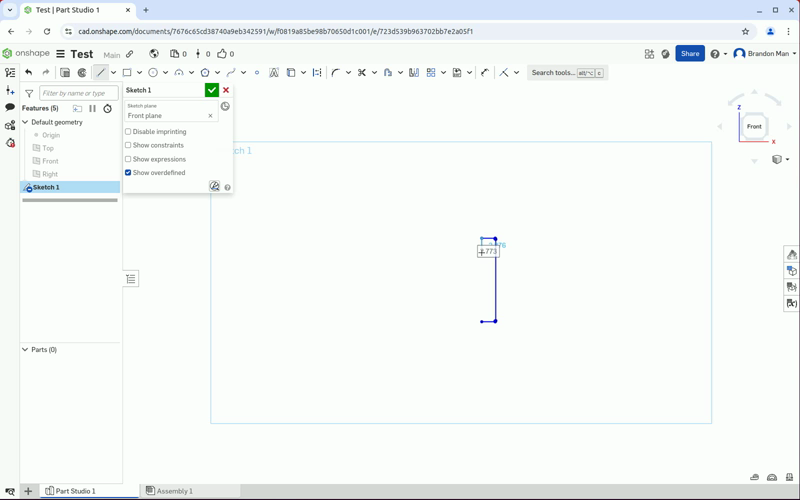
click(481, 252)
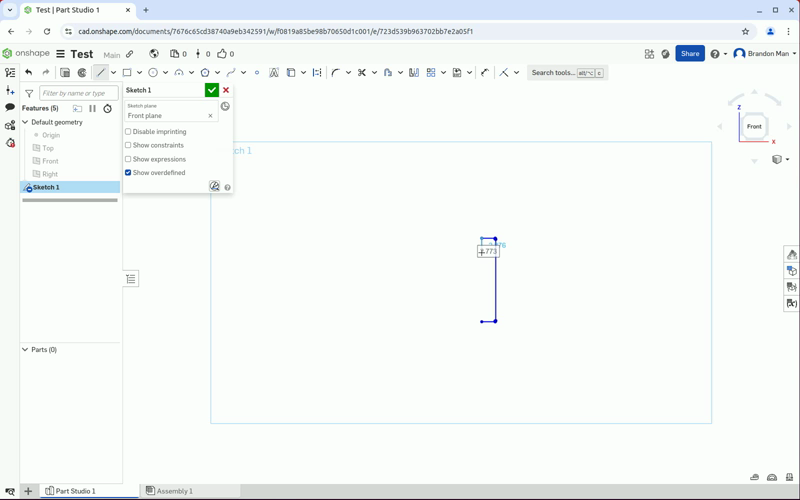
key_up(shift)
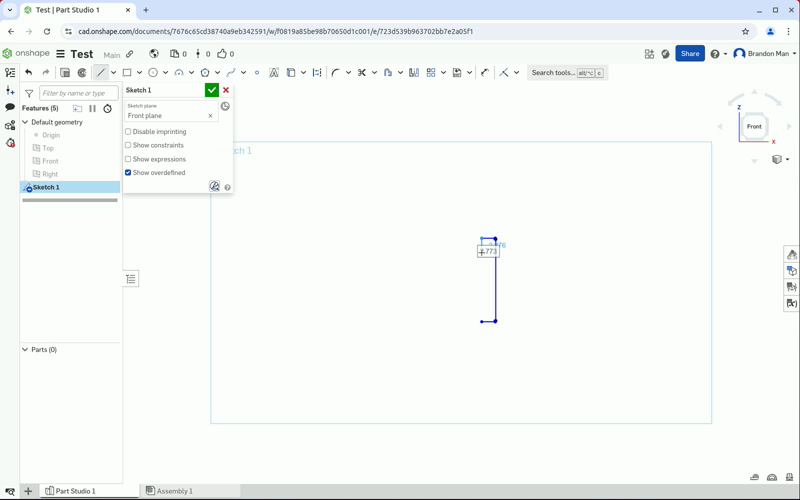
key_down(shift)
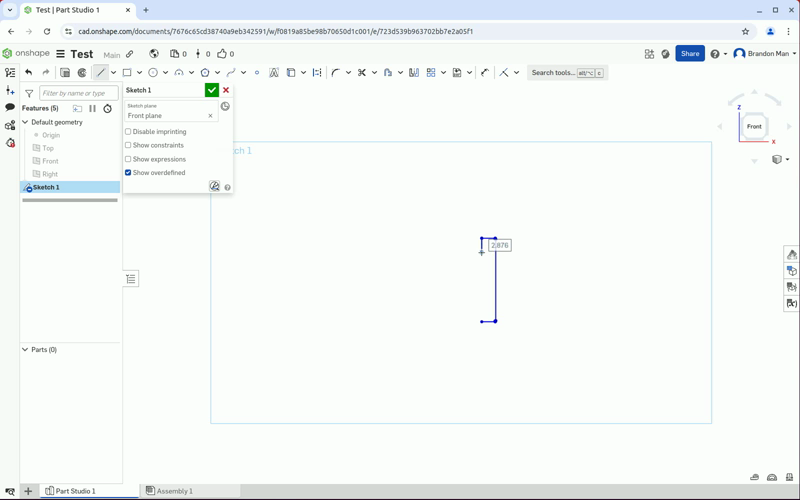
mouse_move(481, 321)
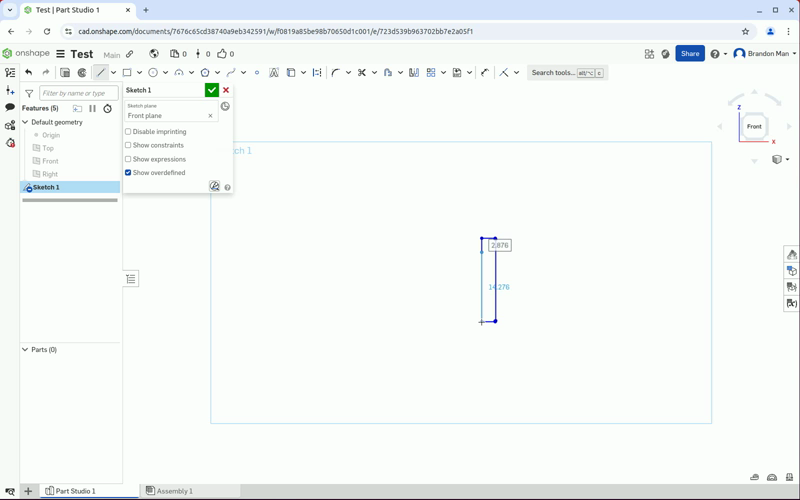
key_up(shift)
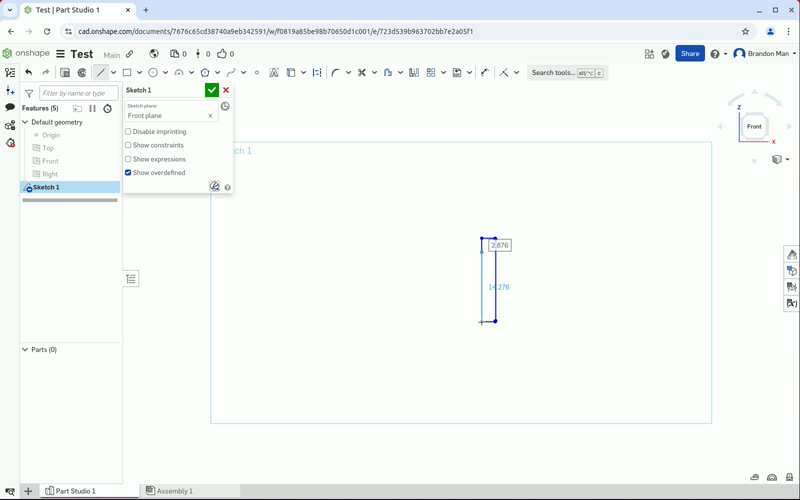
click(481, 321)
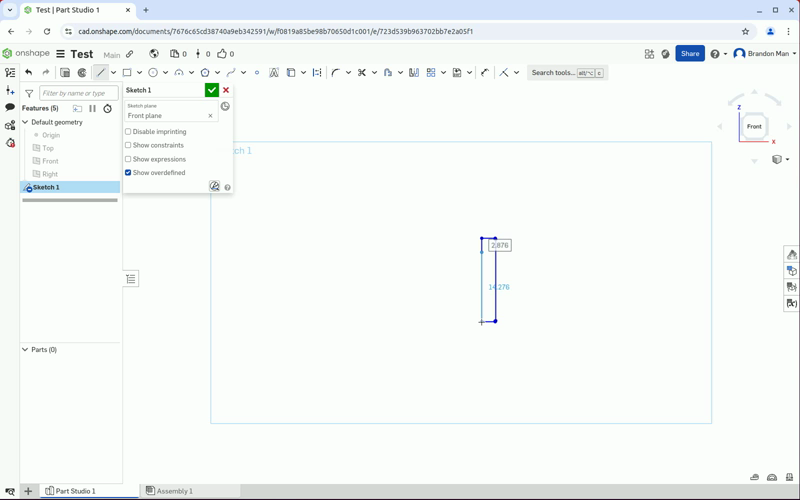
key(esc)
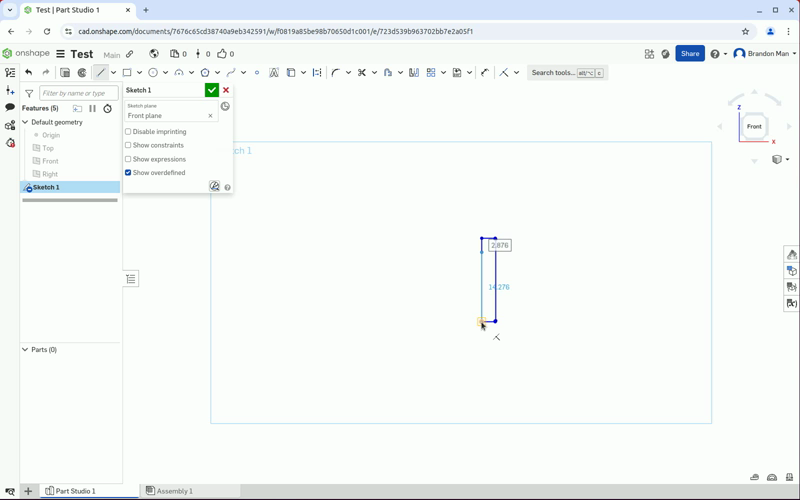
mouse_move(493, 287)
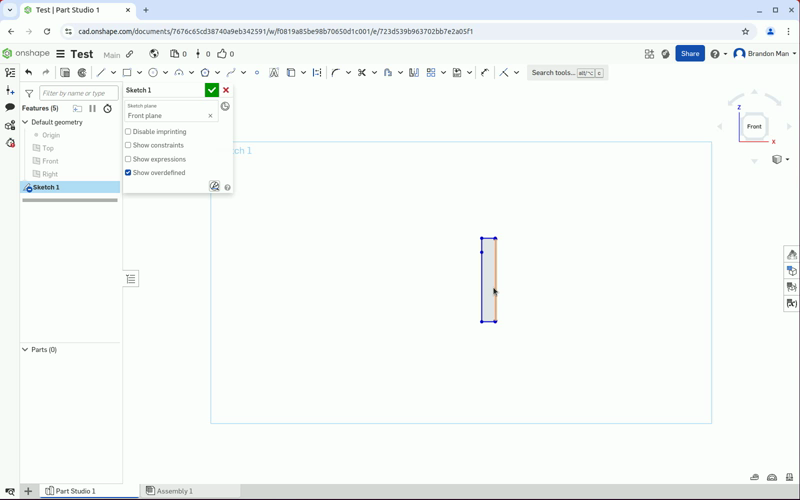
scroll(6)
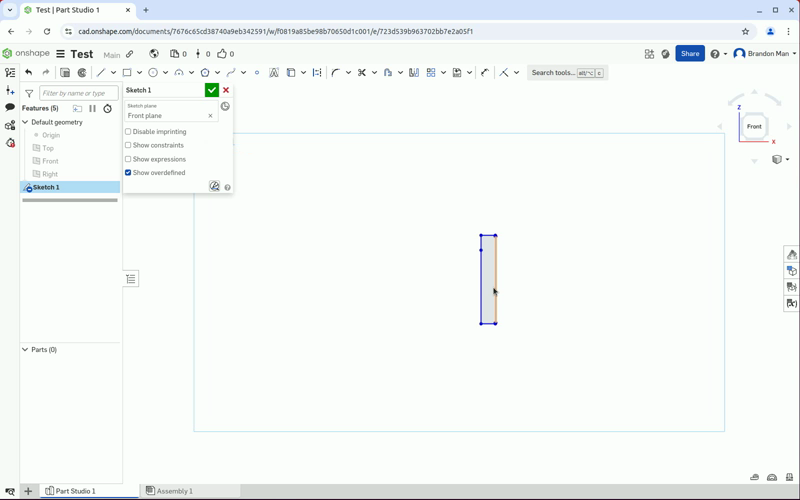
scroll(6)
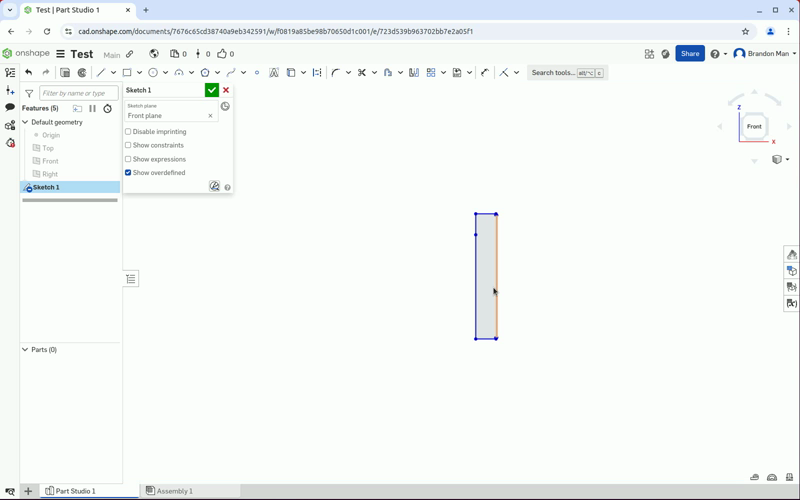
scroll(6)
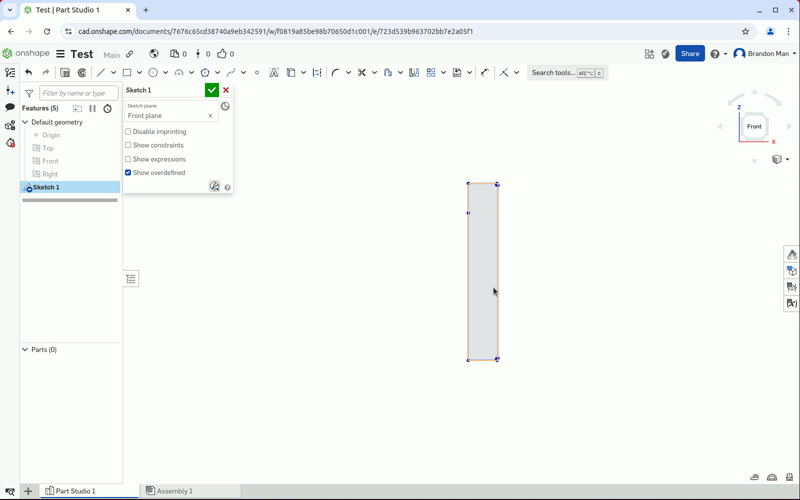
scroll(6)
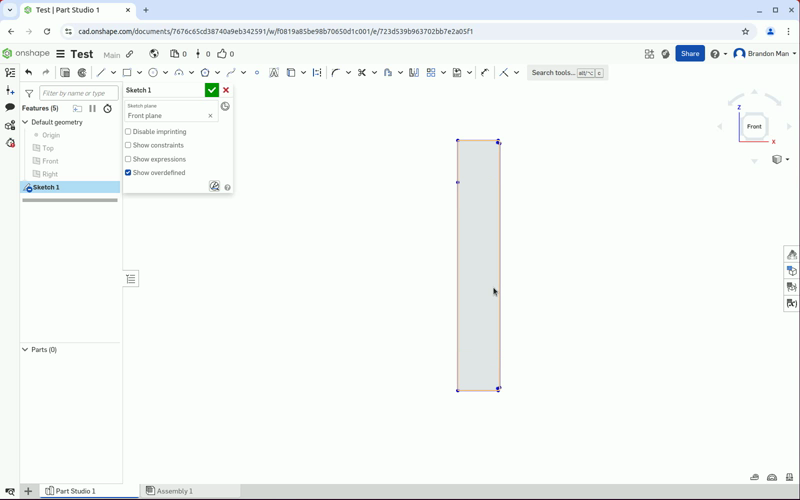
scroll(6)
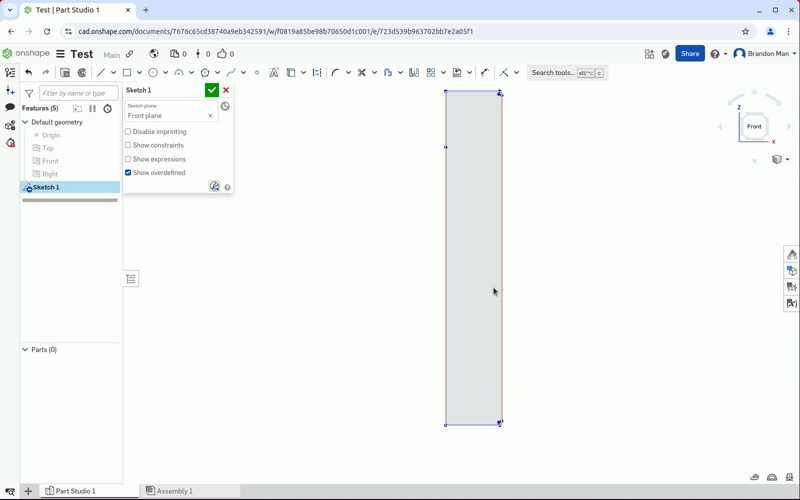
scroll(6)
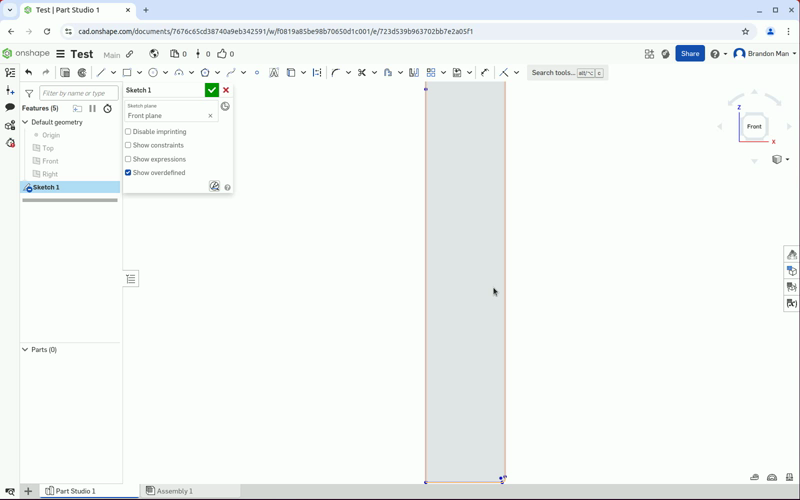
scroll(6)
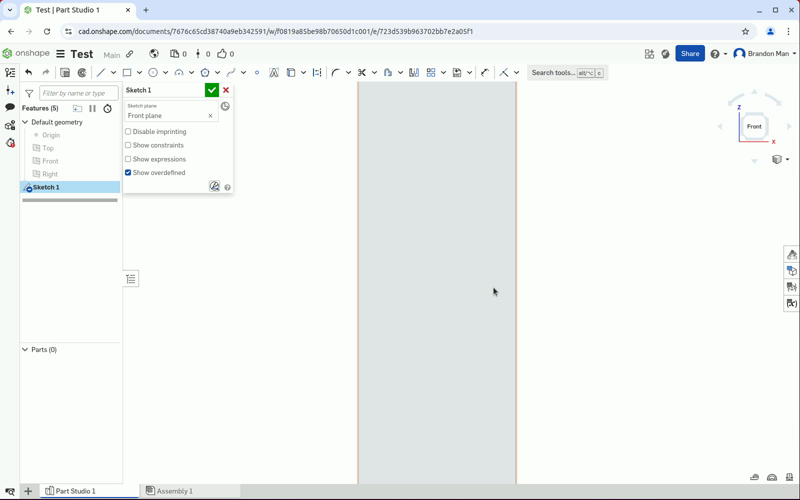
click(493, 287)
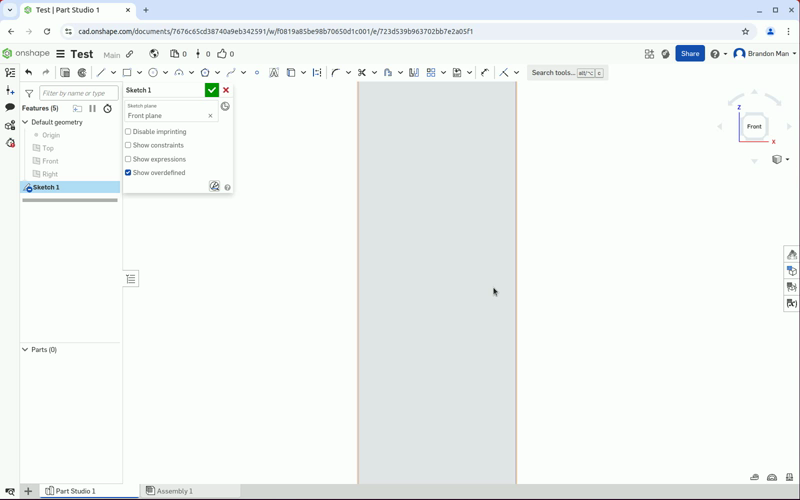
scroll(-6)
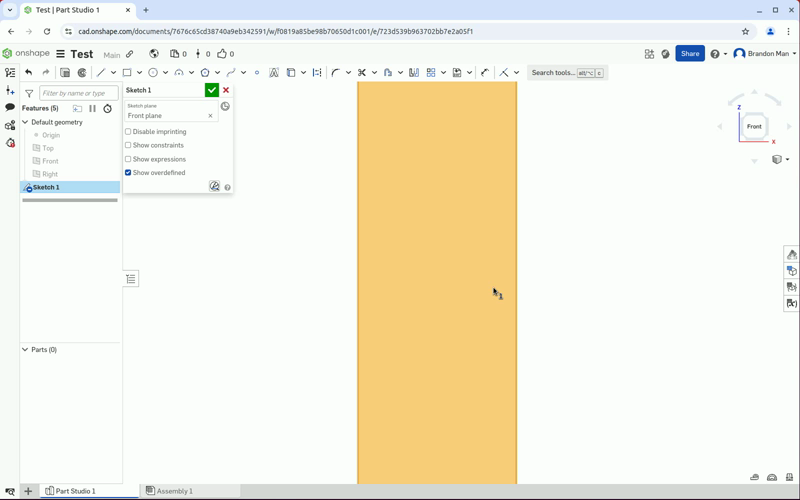
scroll(-6)
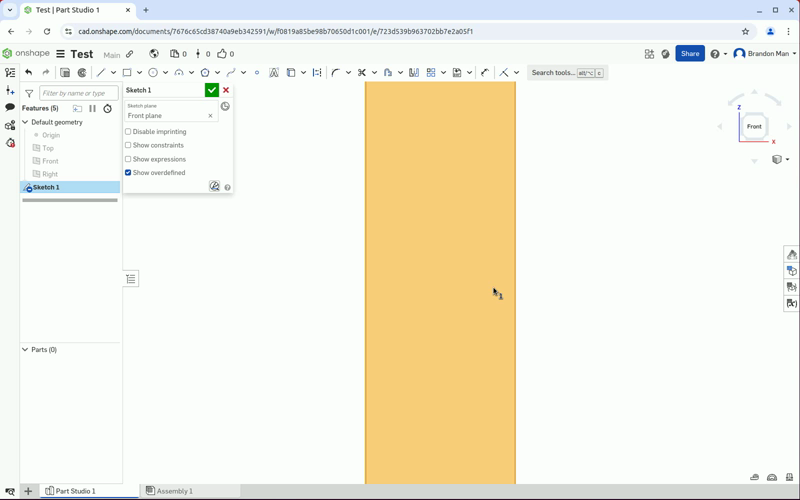
scroll(-6)
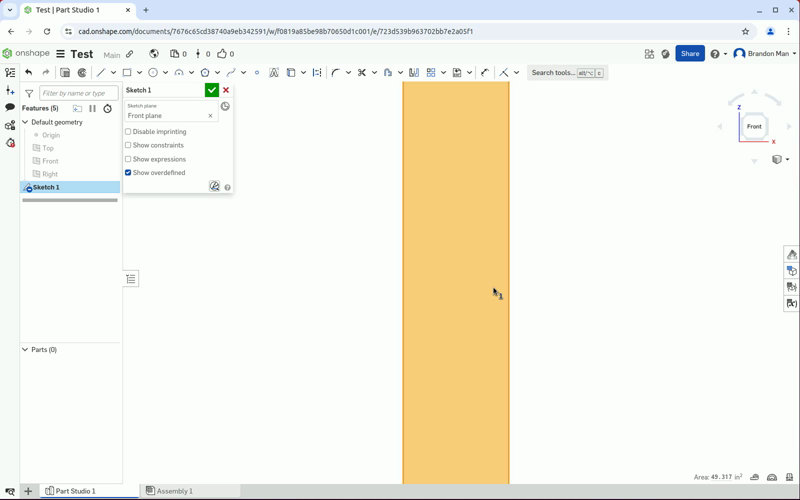
scroll(-6)
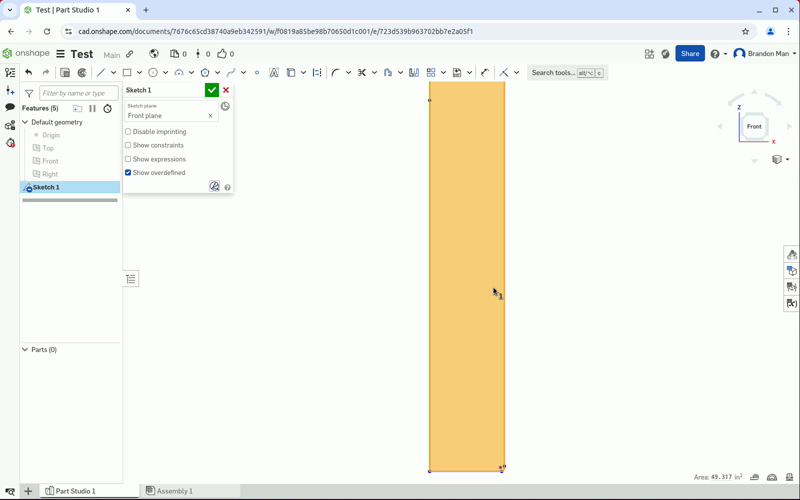
scroll(-6)
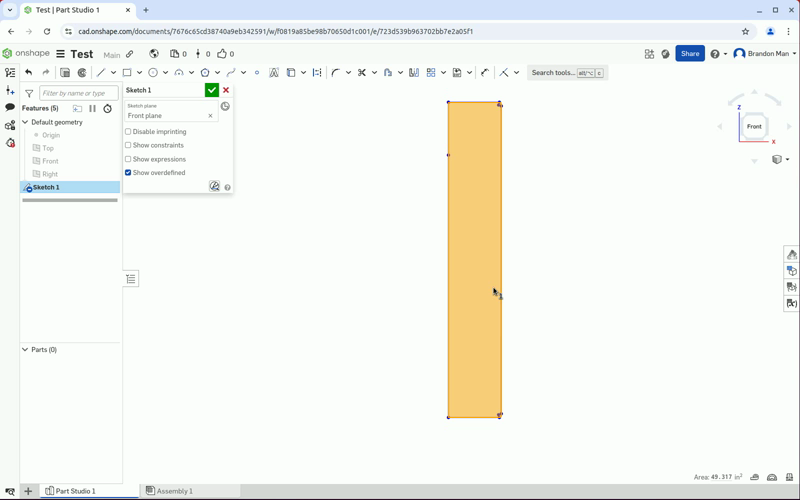
scroll(-6)
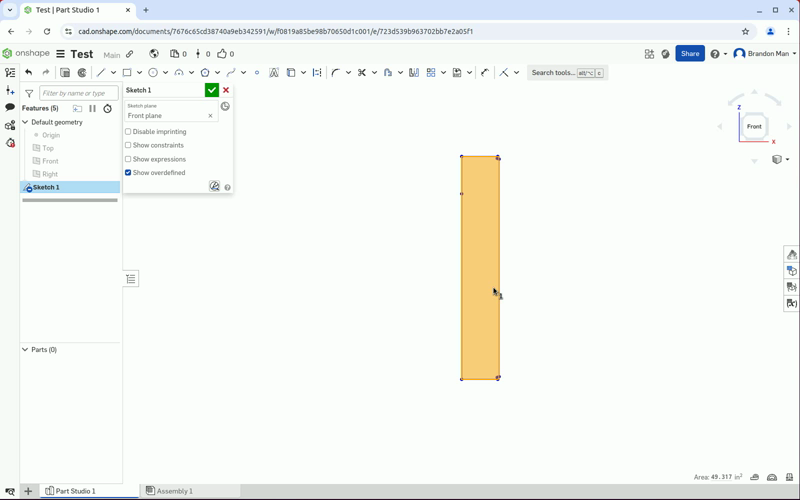
scroll(-6)
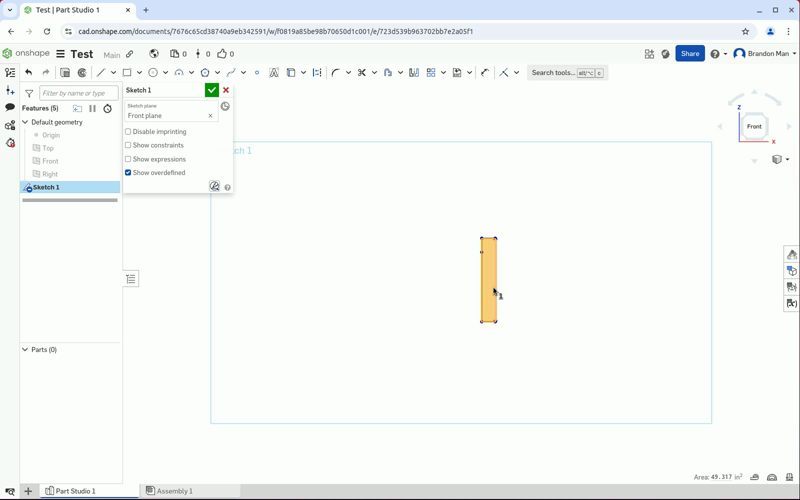
mouse_move(73, 352)
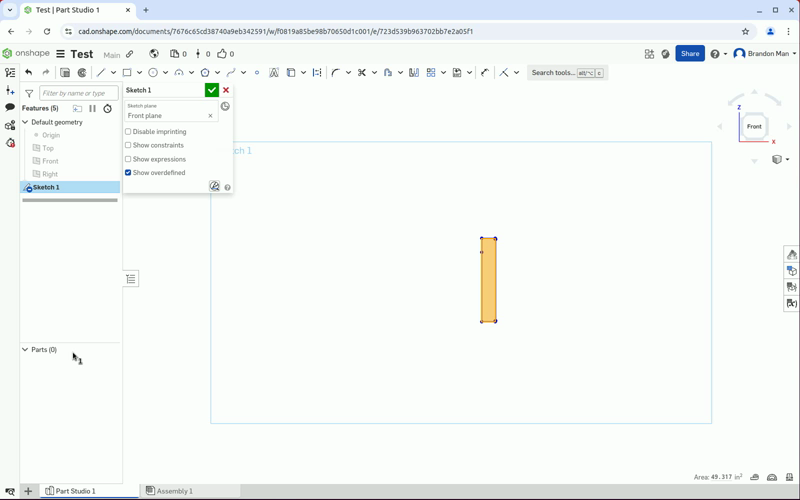
key(shift+y)
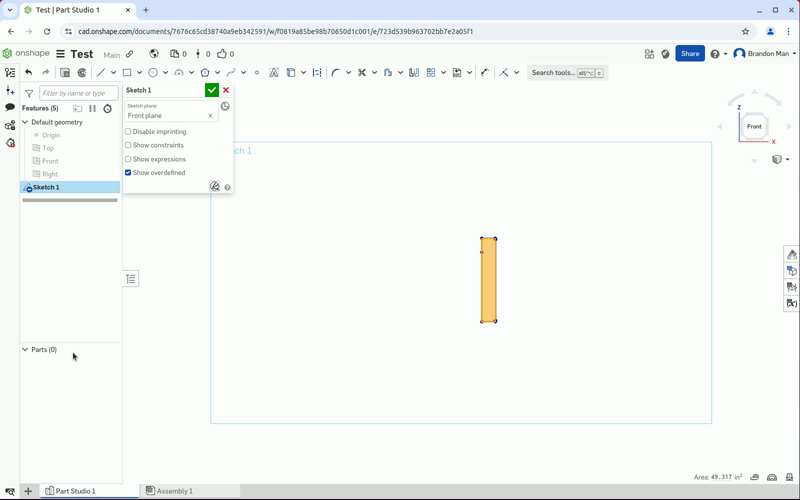
key(shift+e)
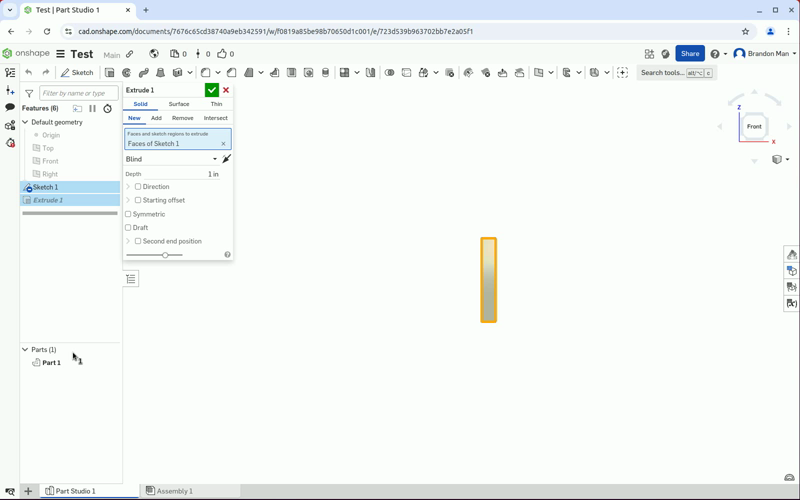
mouse_move(143, 106)
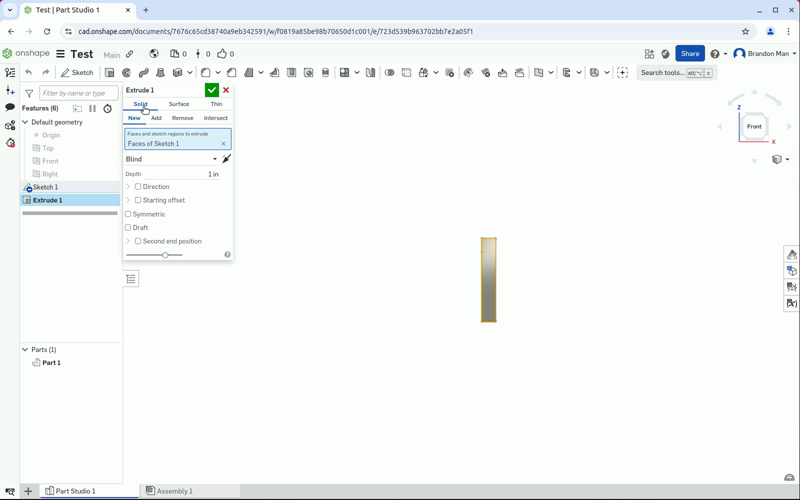
click(143, 106)
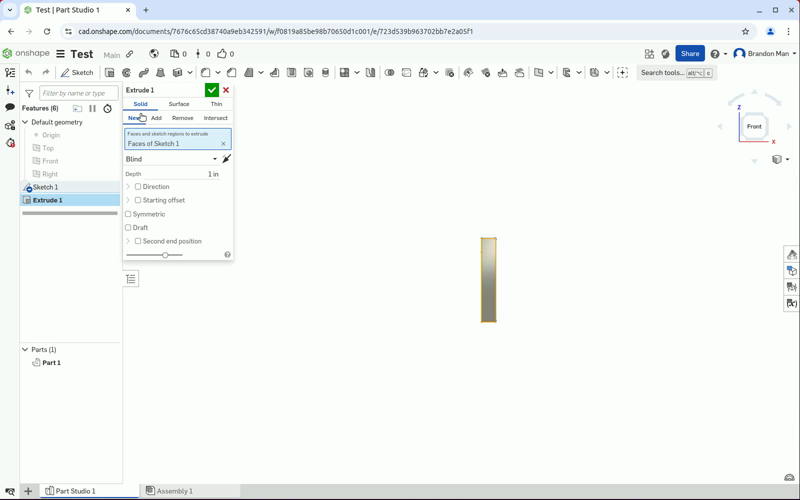
mouse_move(137, 120)
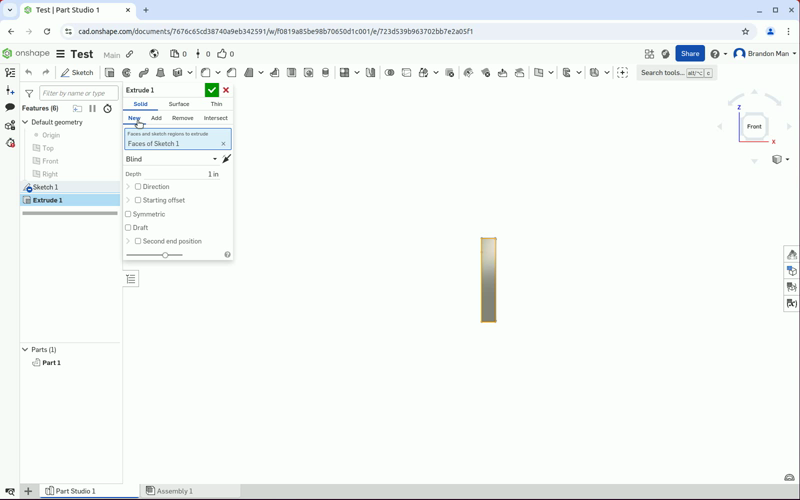
click(137, 120)
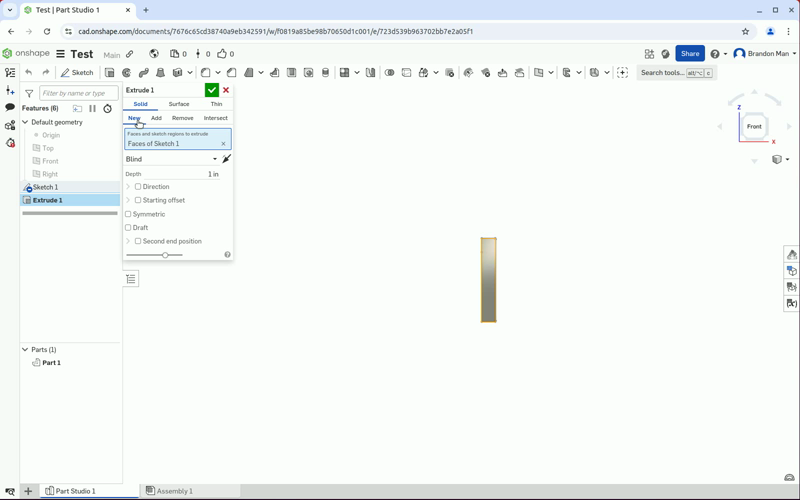
key(tab, 4)
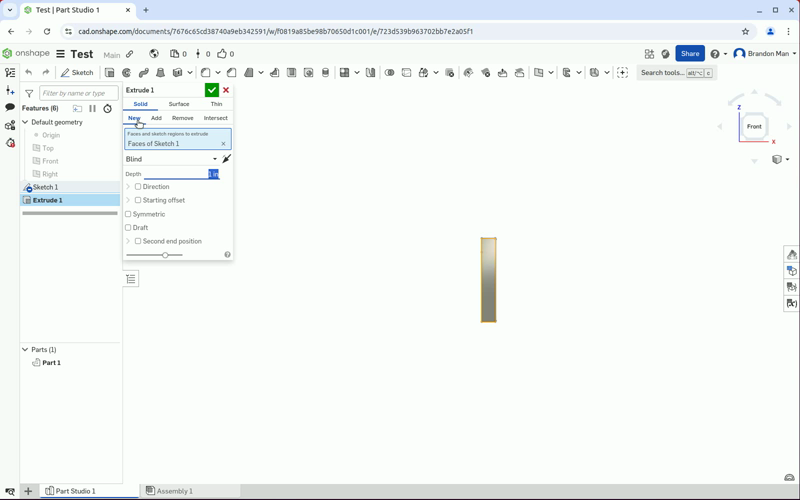
text(23.108)
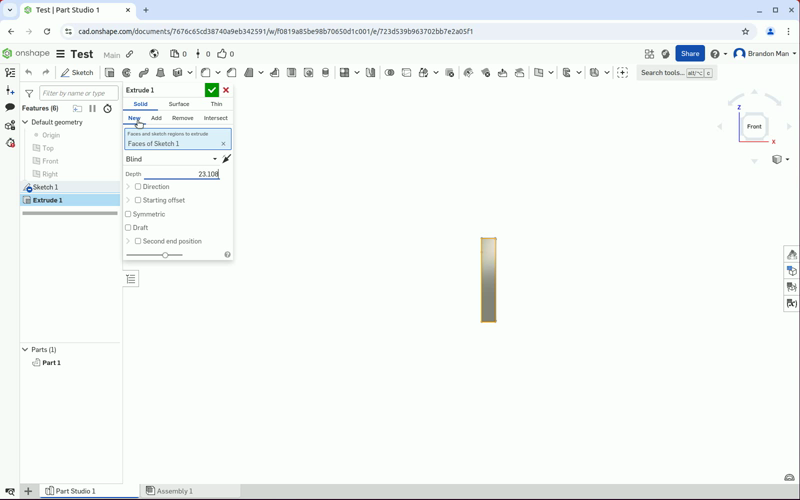
key(enter)
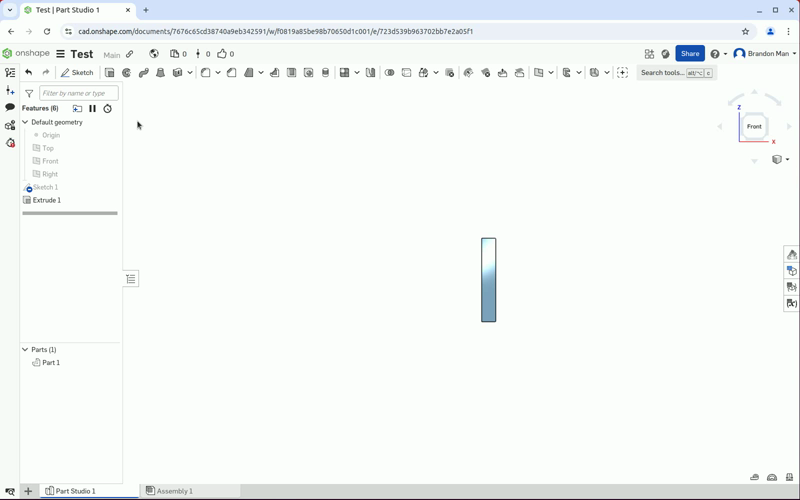
key(shift+h)
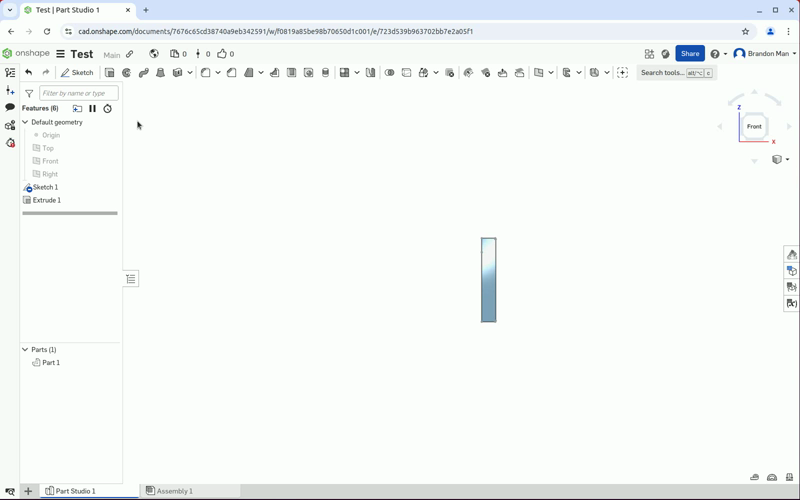
key(shift+h)
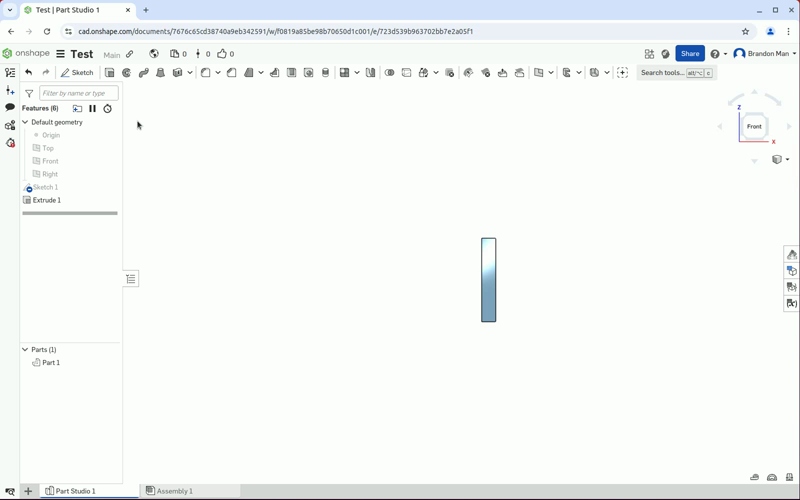
mouse_move(73, 189)
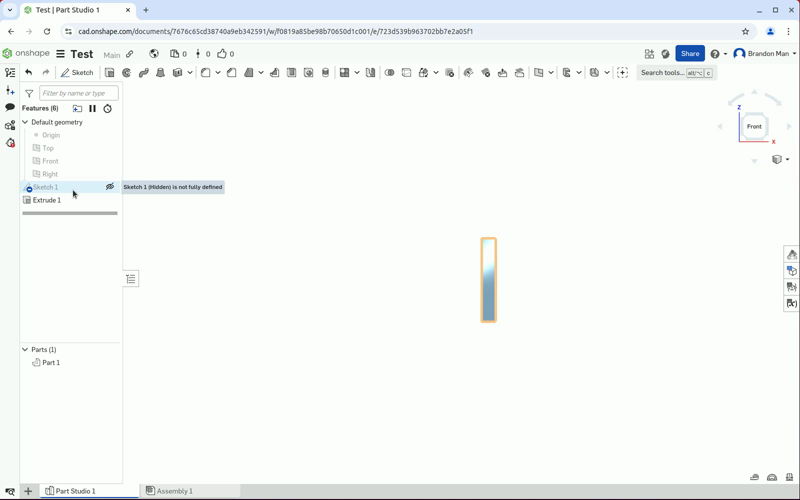
click(73, 189)
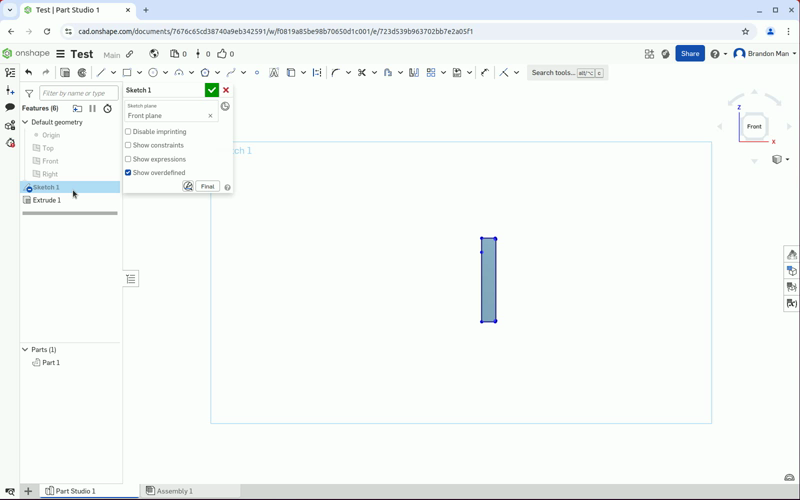
mouse_move(229, 92)
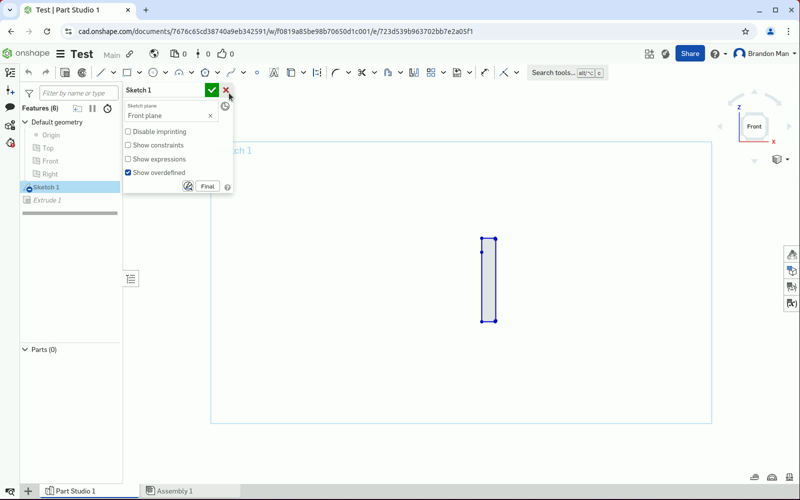
click(229, 92)
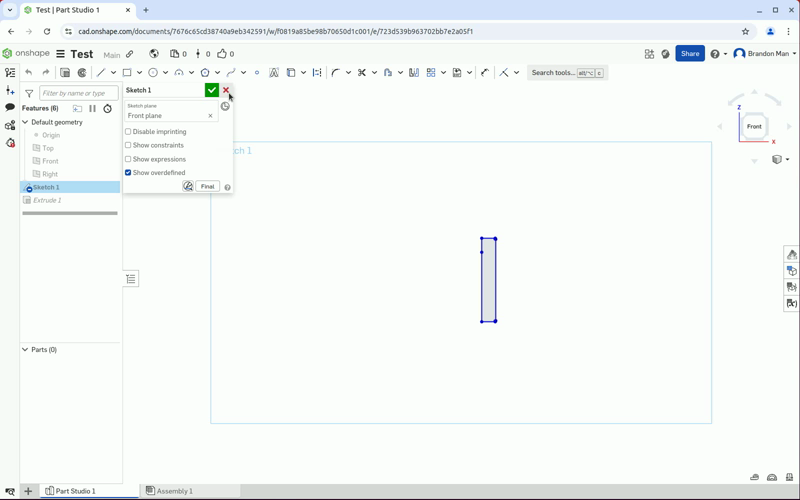
key(shift+s)
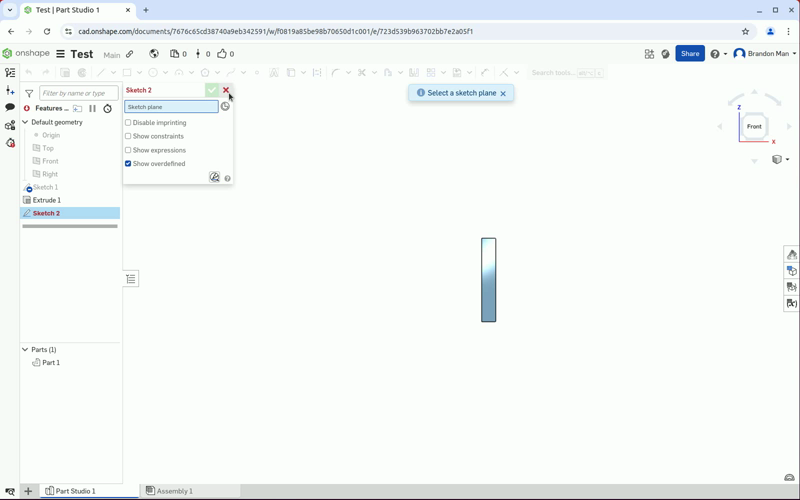
mouse_move(73, 163)
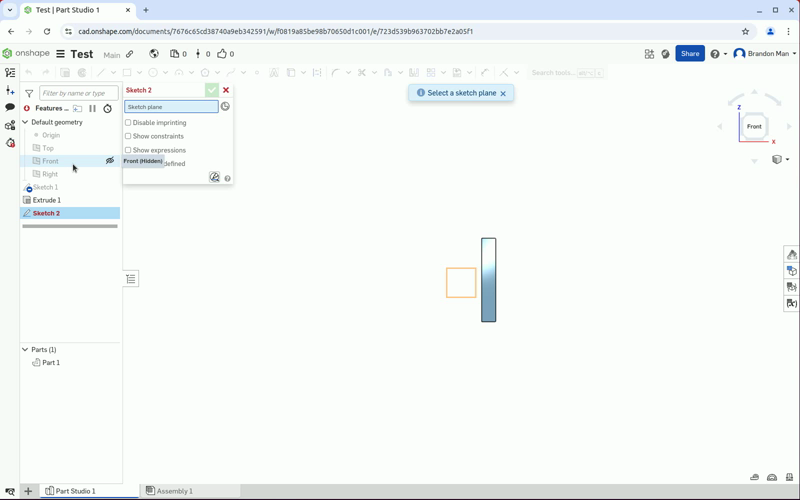
click(73, 163)
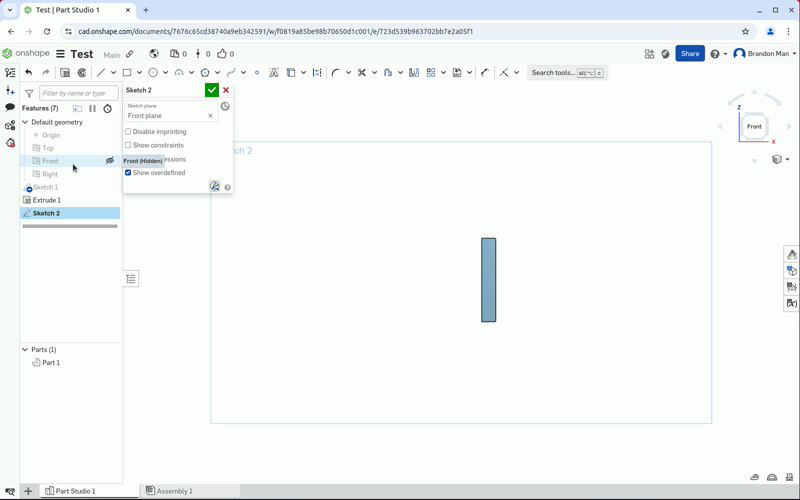
mouse_move(73, 352)
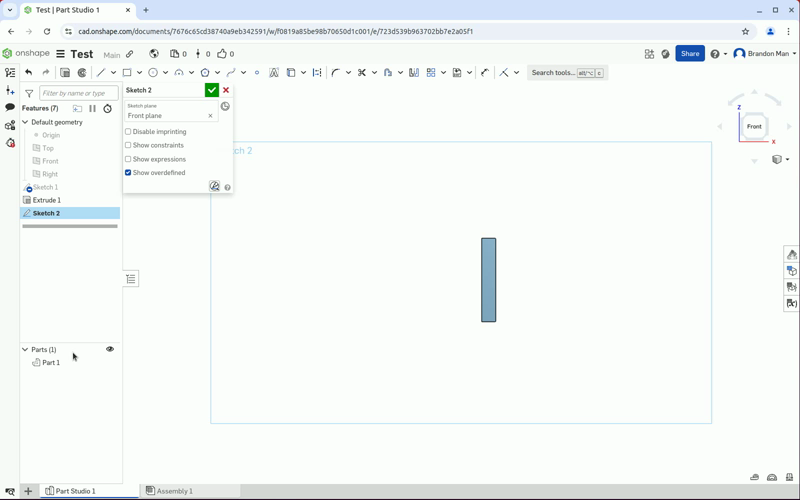
key(y)
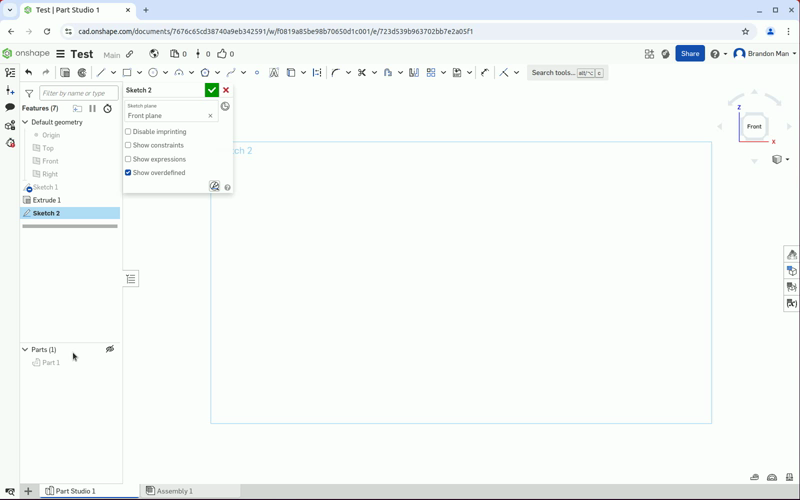
key(l)
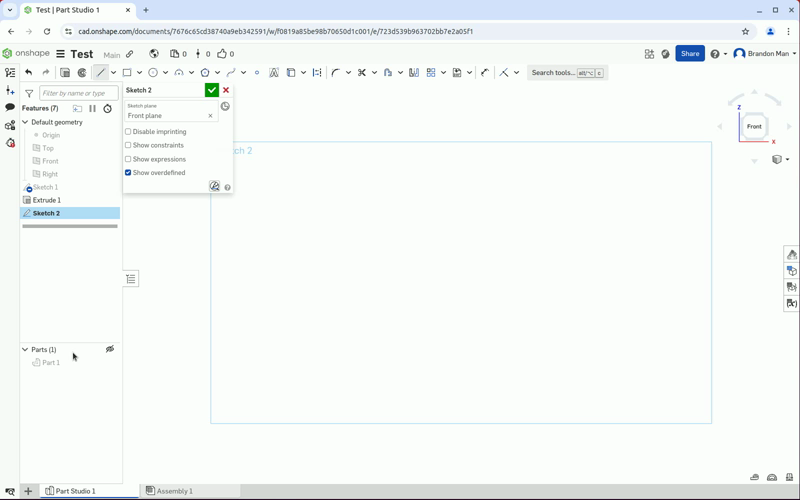
key_down(shift)
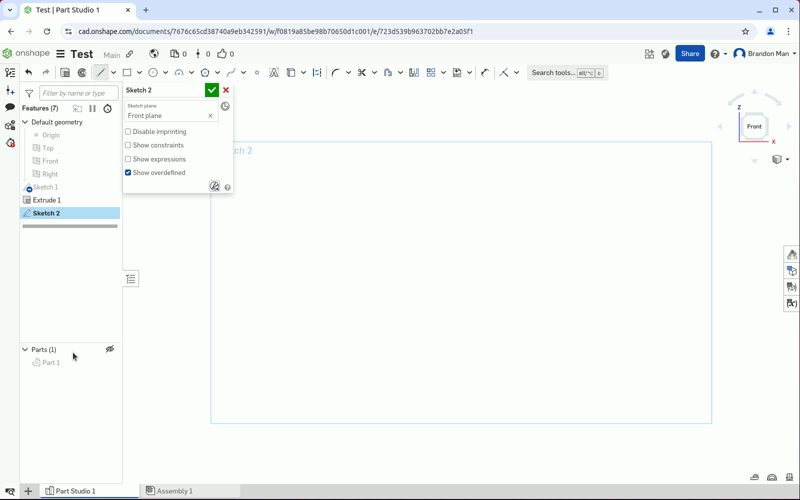
mouse_move(425, 252)
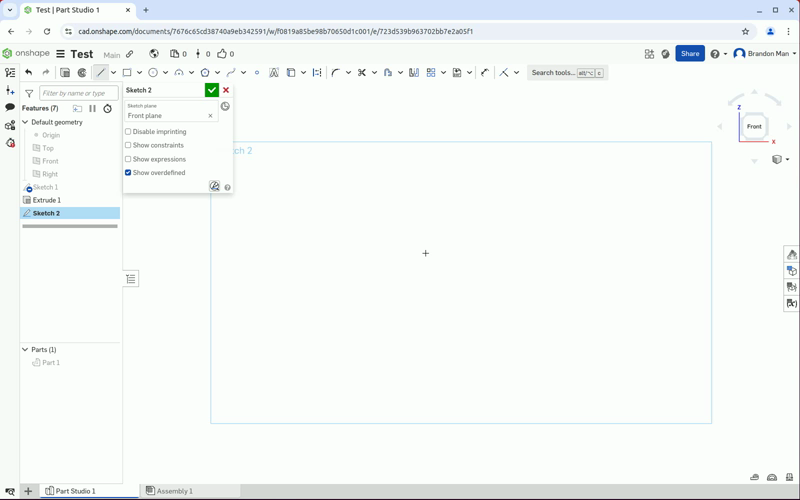
click(425, 252)
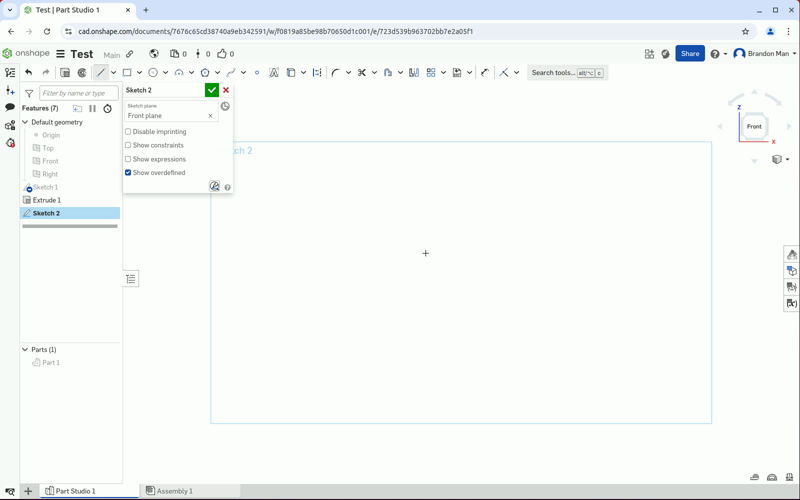
key_up(shift)
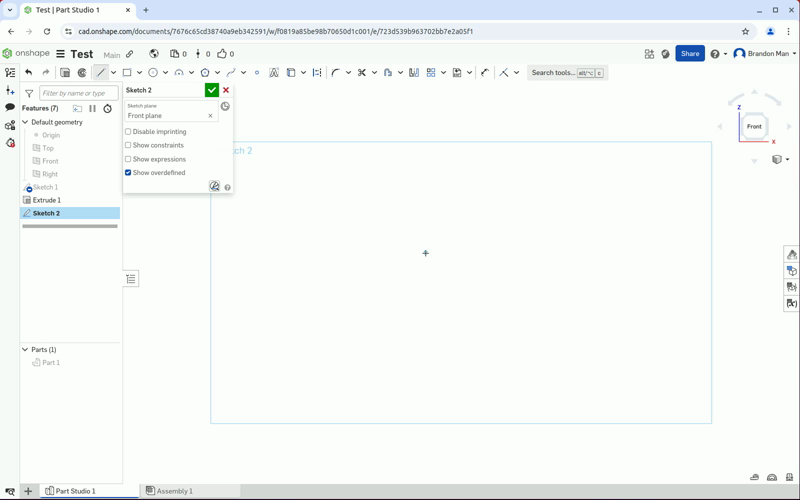
key_down(shift)
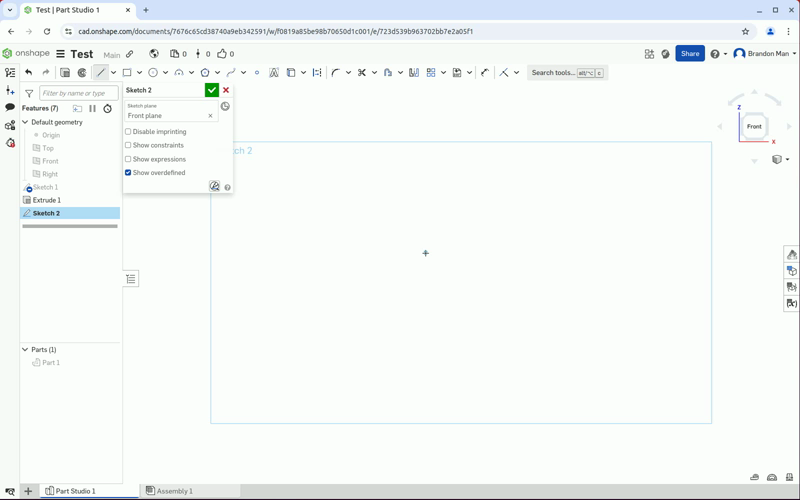
mouse_move(455, 252)
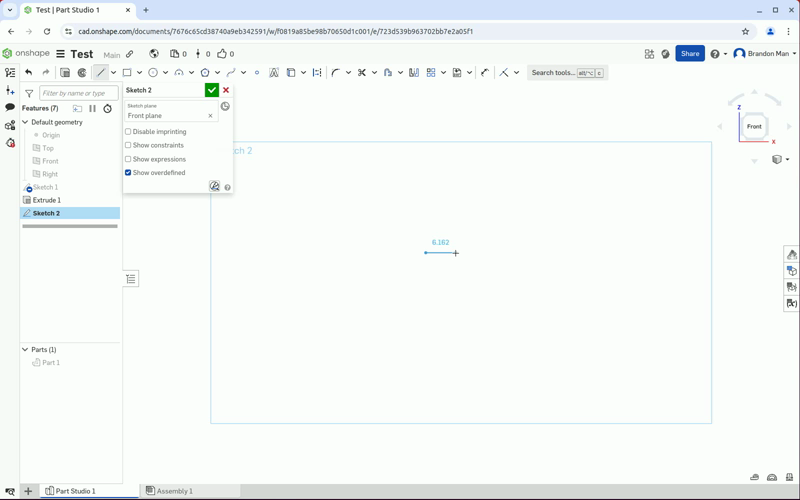
mouse_move(482, 252)
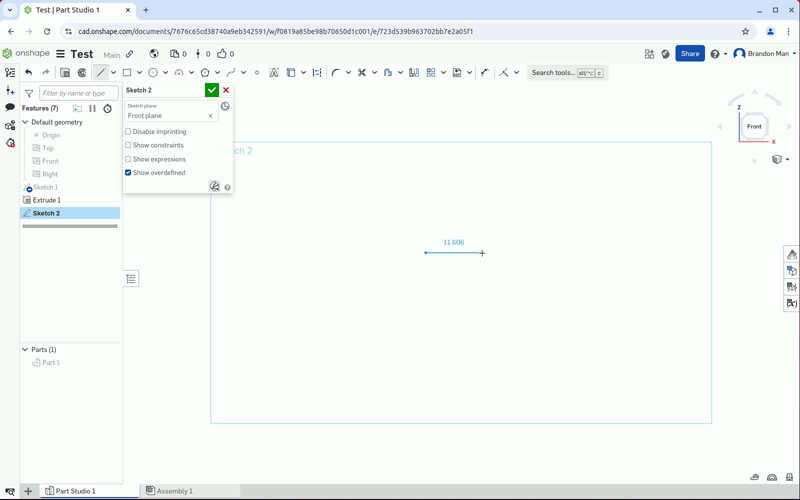
click(482, 252)
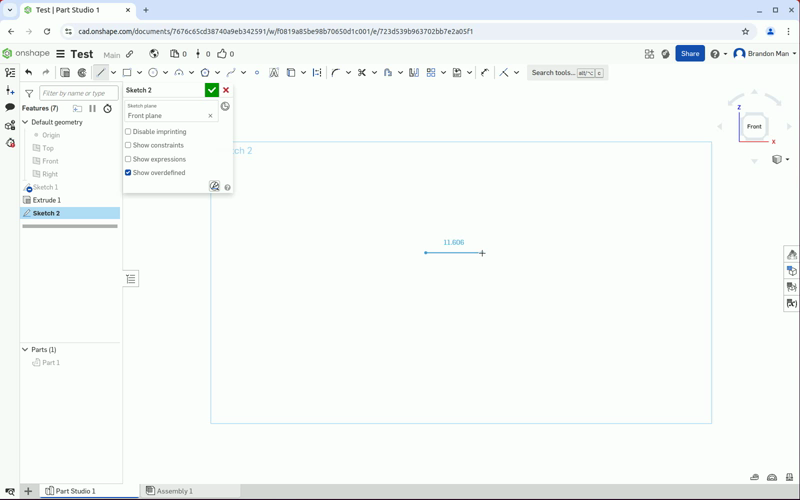
key_up(shift)
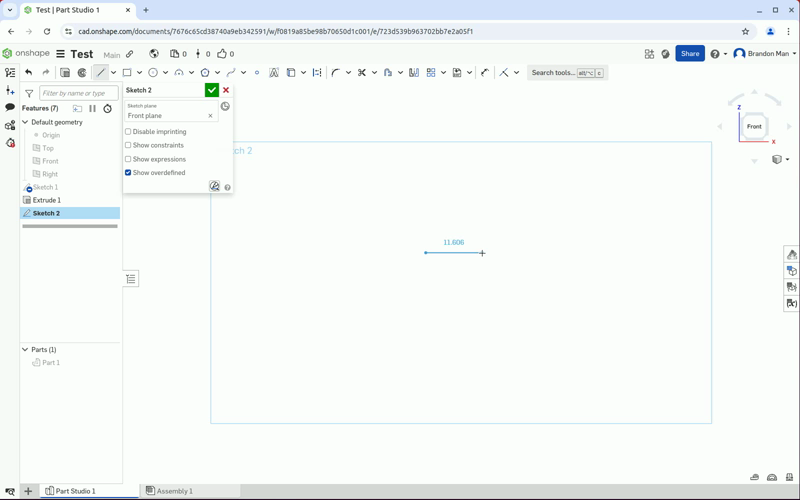
key_down(shift)
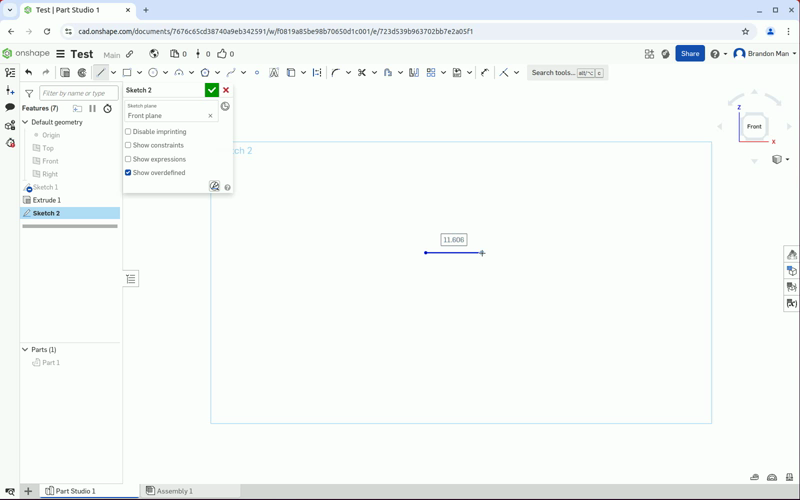
mouse_move(512, 252)
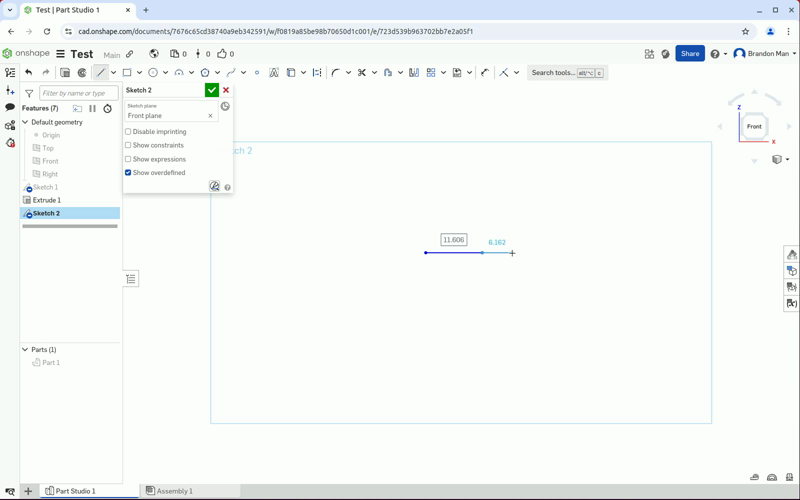
mouse_move(482, 238)
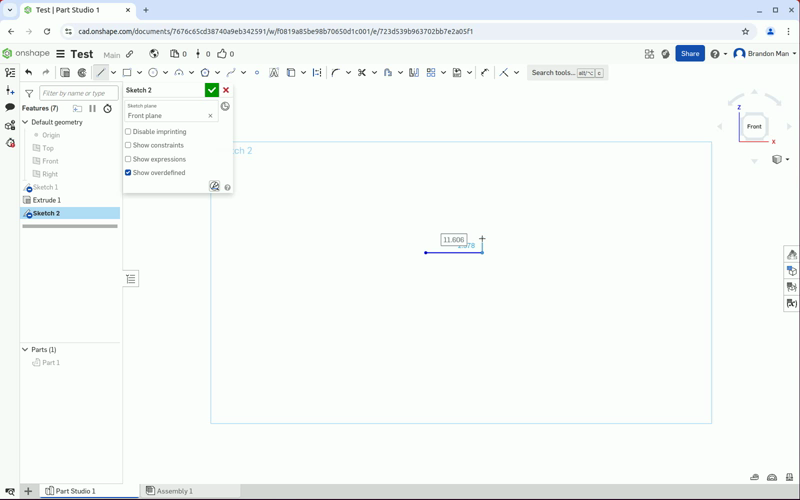
click(482, 238)
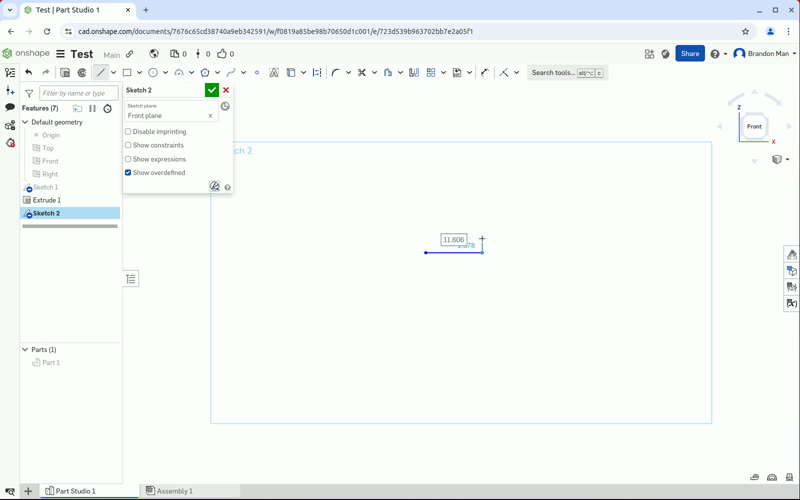
key_up(shift)
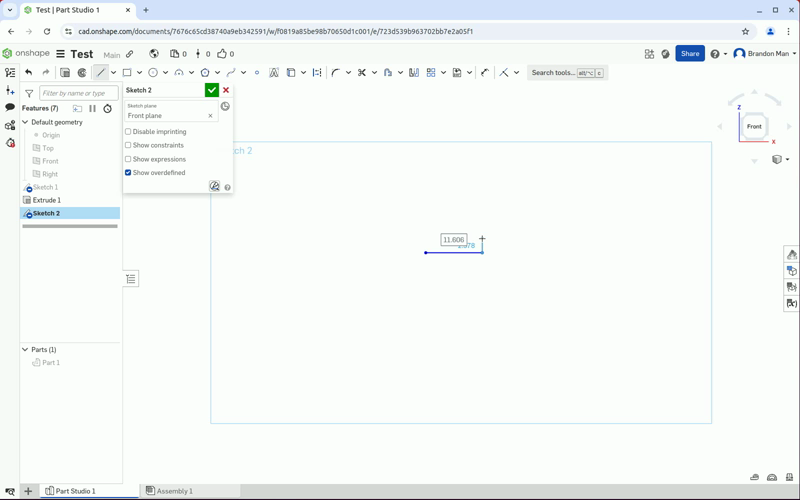
key_down(shift)
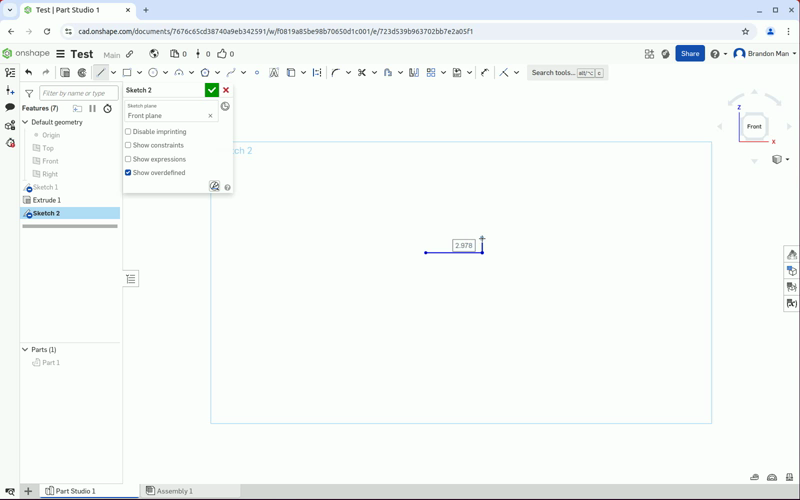
mouse_move(512, 238)
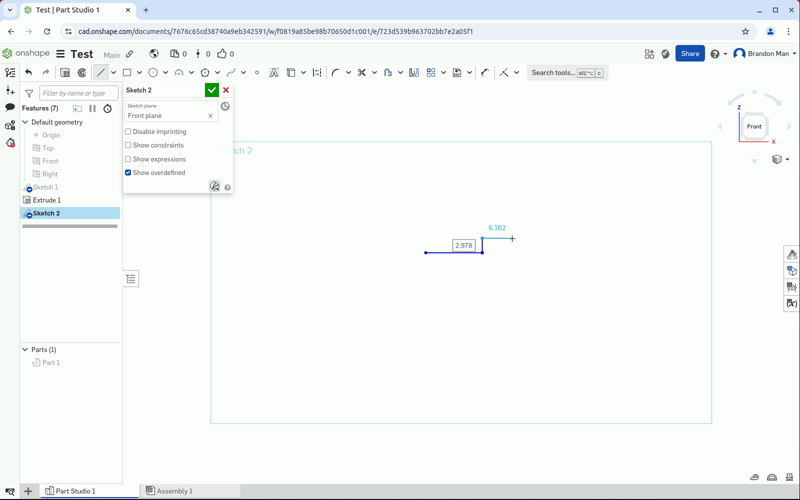
mouse_move(425, 238)
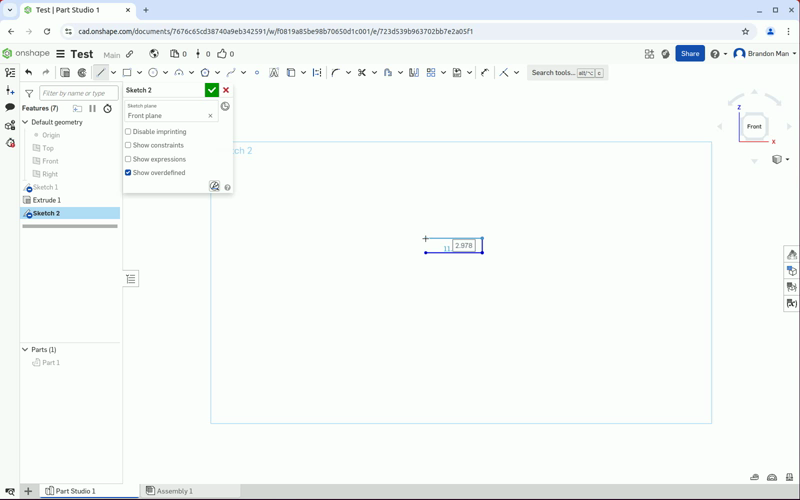
click(425, 238)
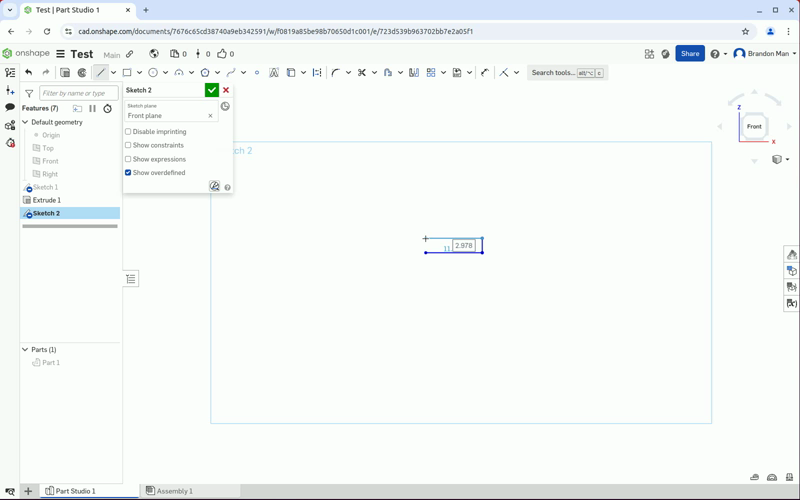
key_up(shift)
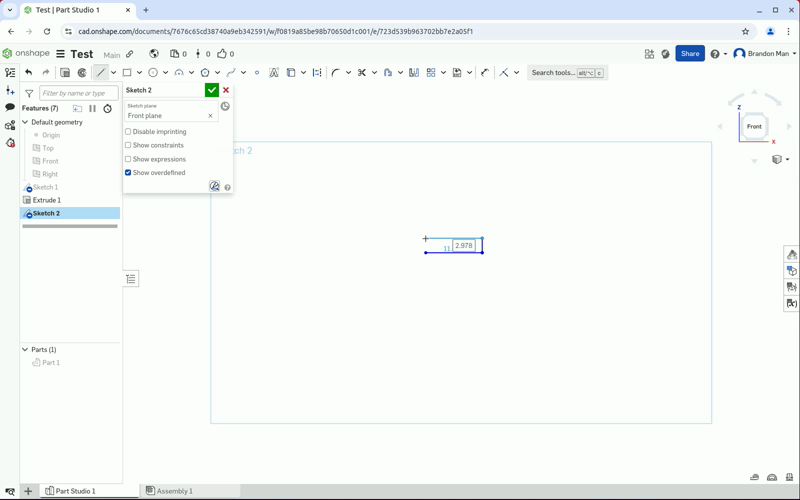
mouse_move(455, 238)
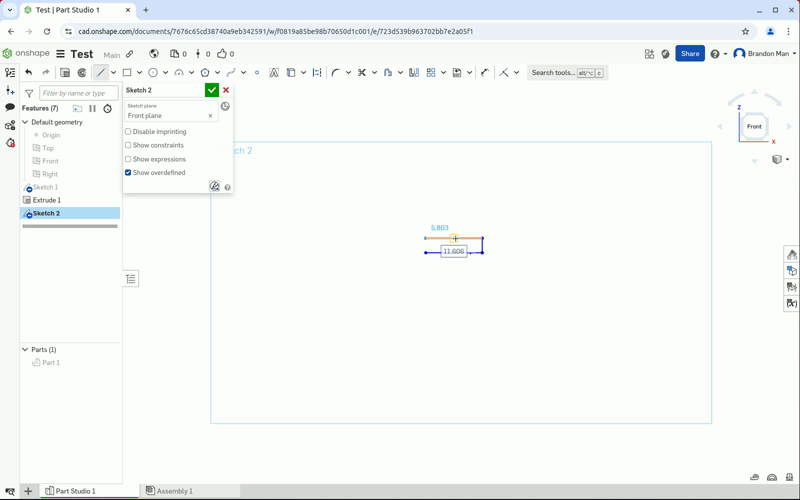
key_down(shift)
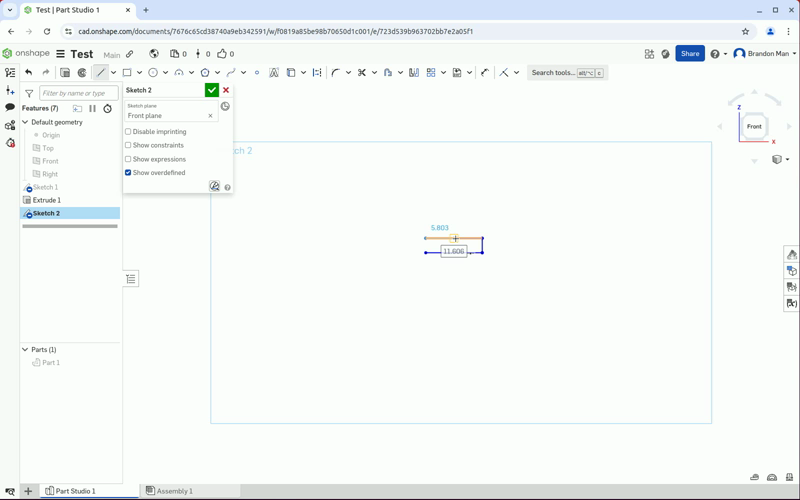
mouse_move(425, 252)
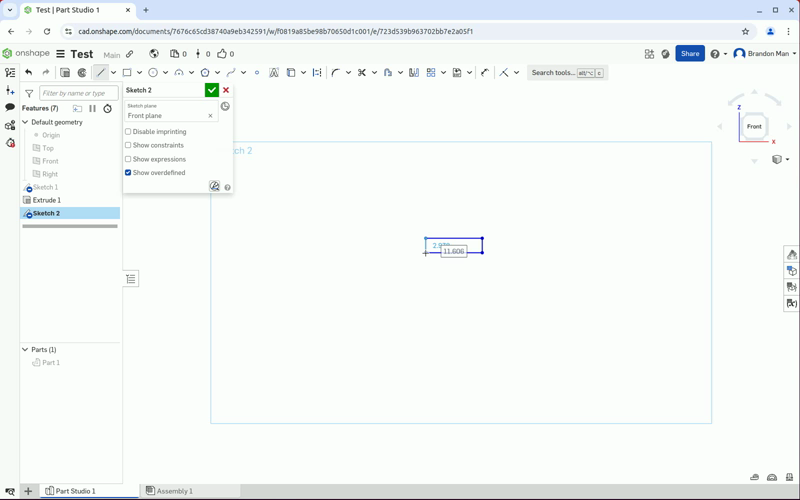
key_up(shift)
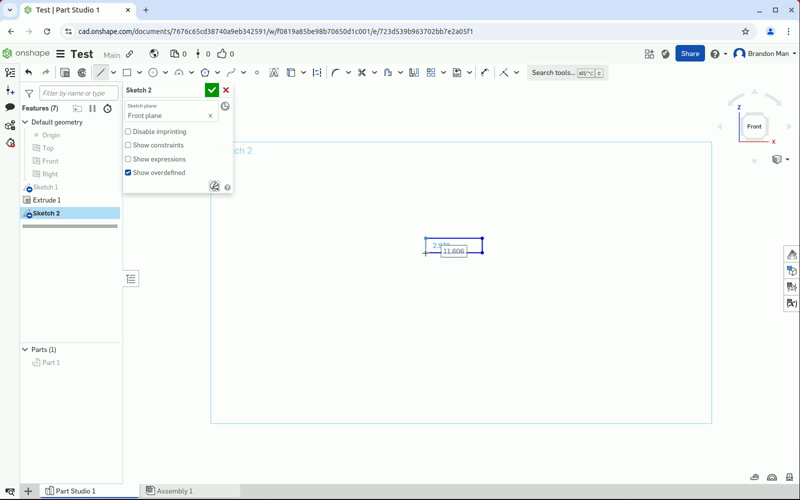
click(425, 252)
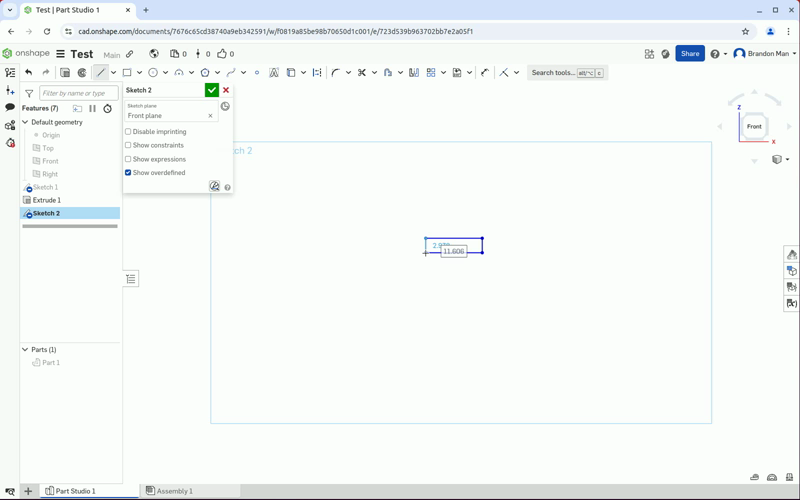
key(esc)
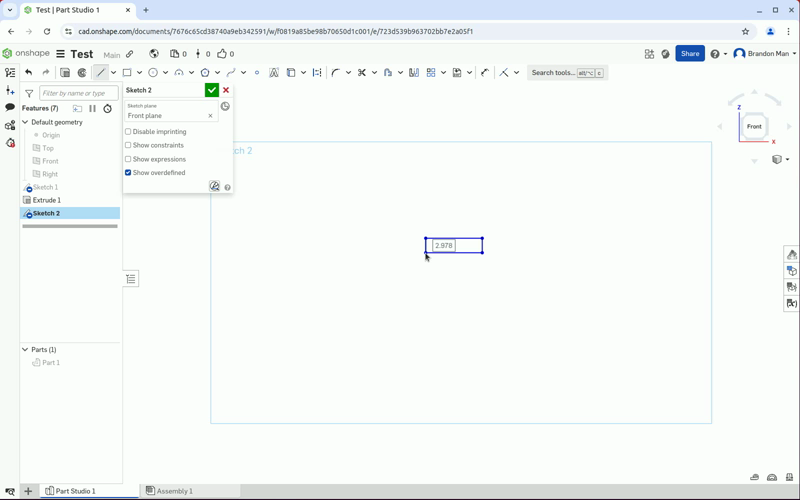
mouse_move(437, 249)
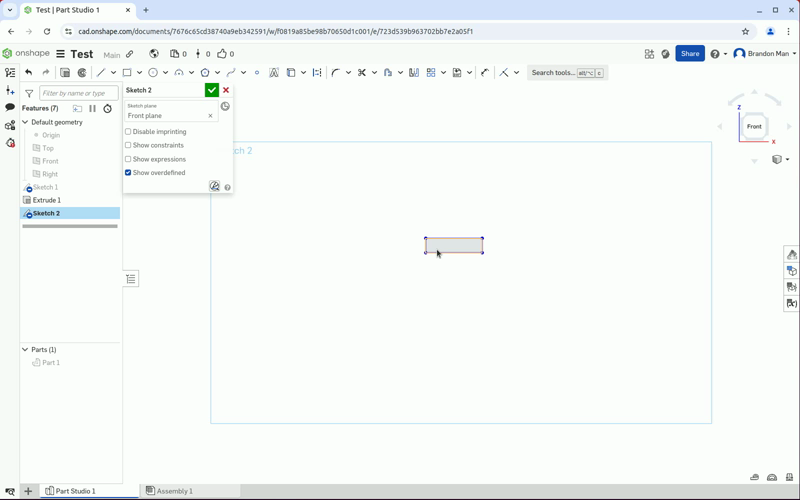
scroll(6)
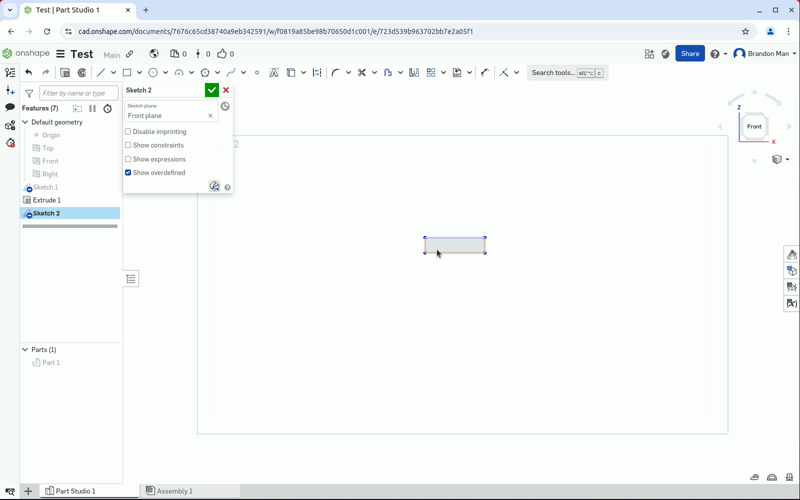
scroll(6)
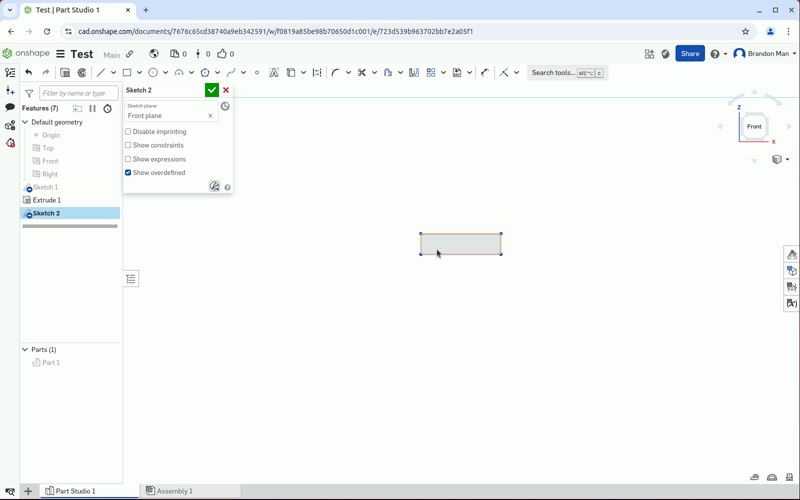
scroll(6)
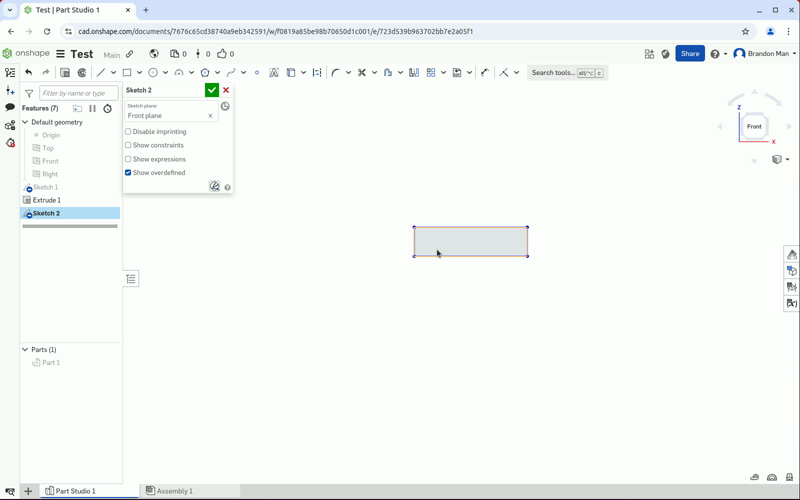
scroll(6)
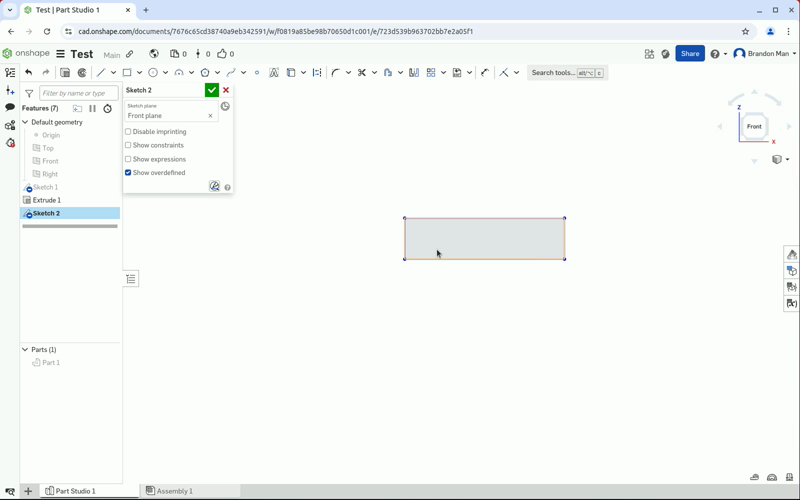
scroll(6)
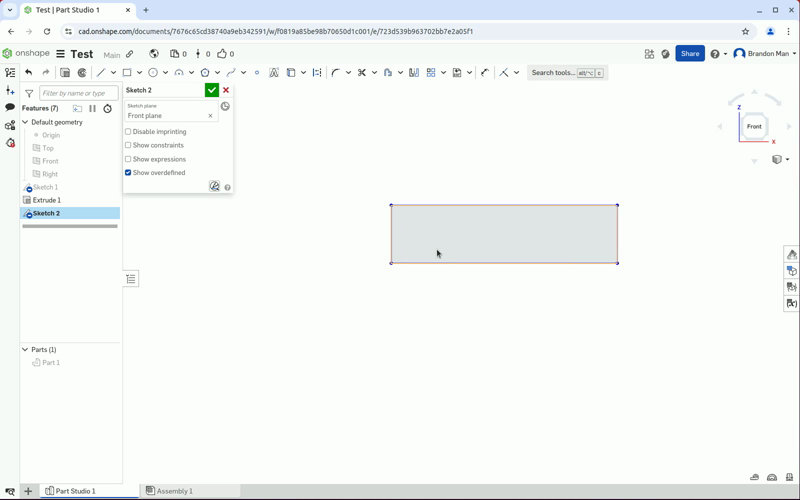
scroll(6)
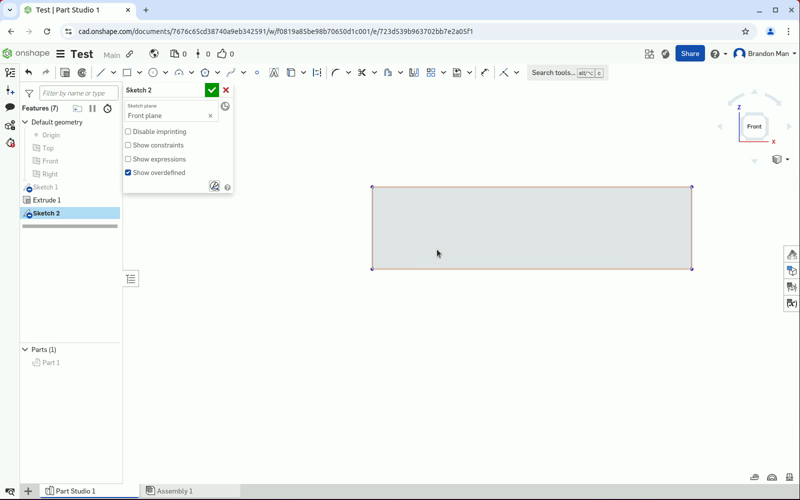
scroll(6)
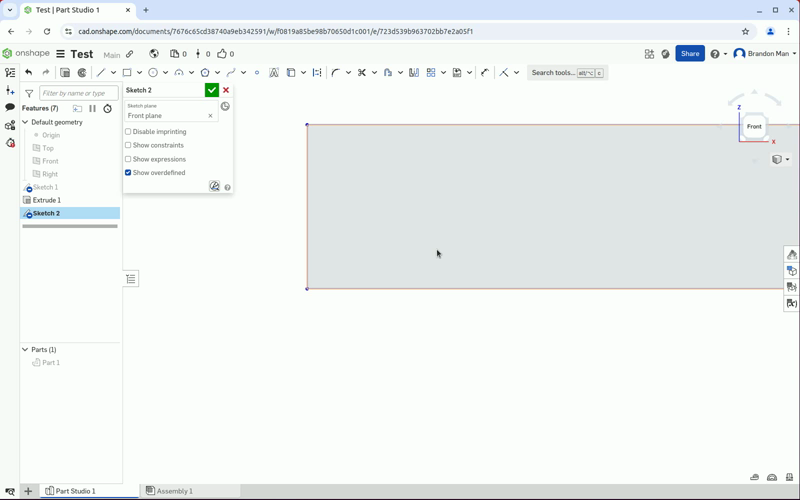
click(437, 249)
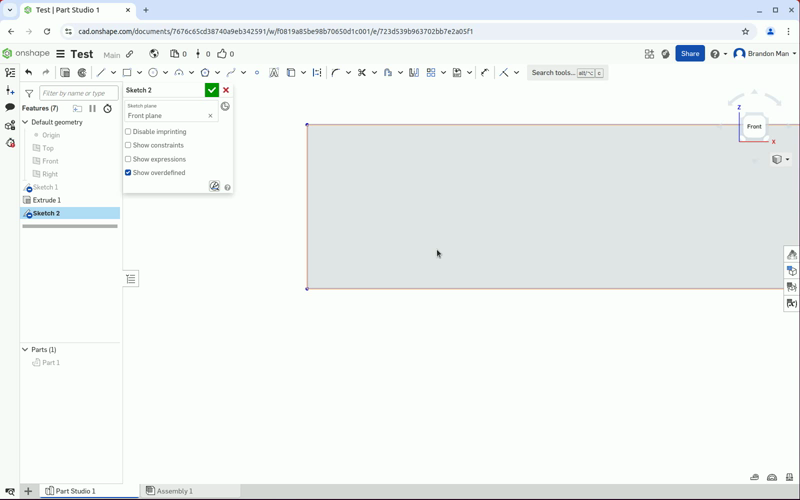
scroll(-6)
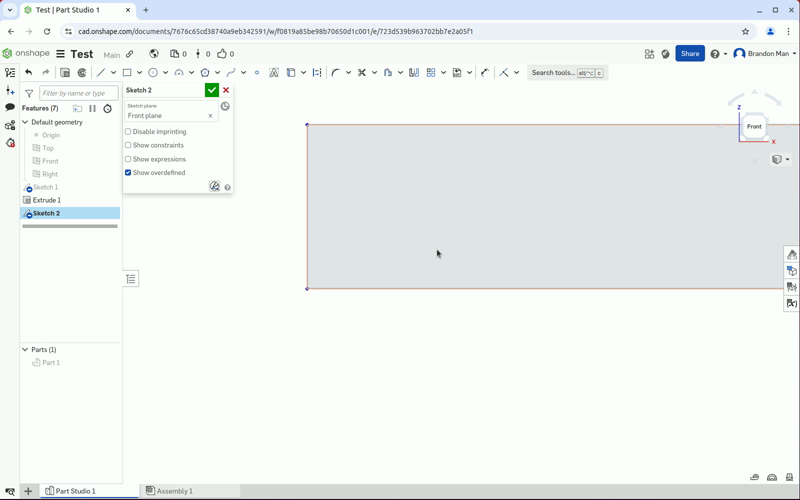
scroll(-6)
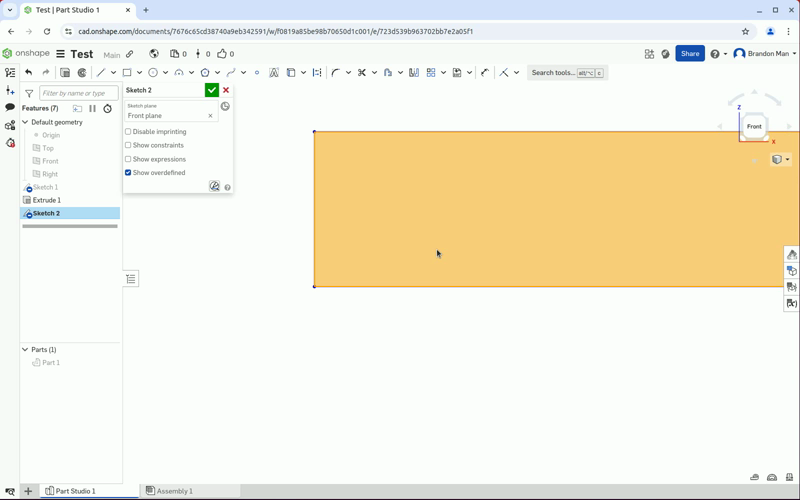
scroll(-6)
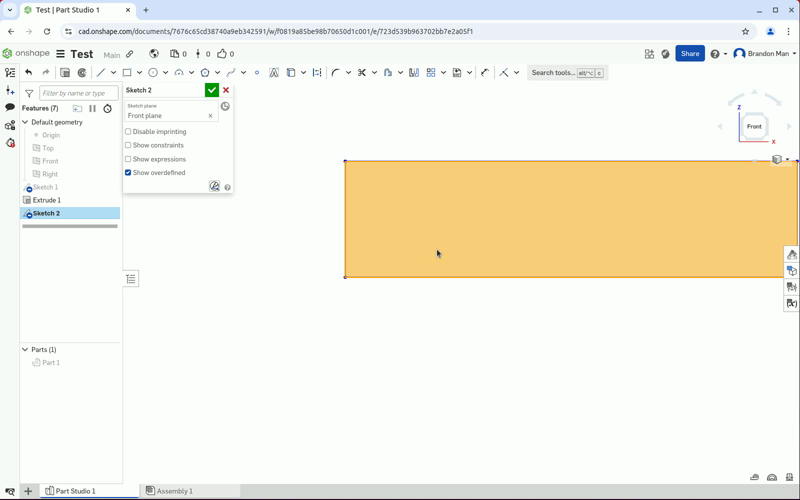
scroll(-6)
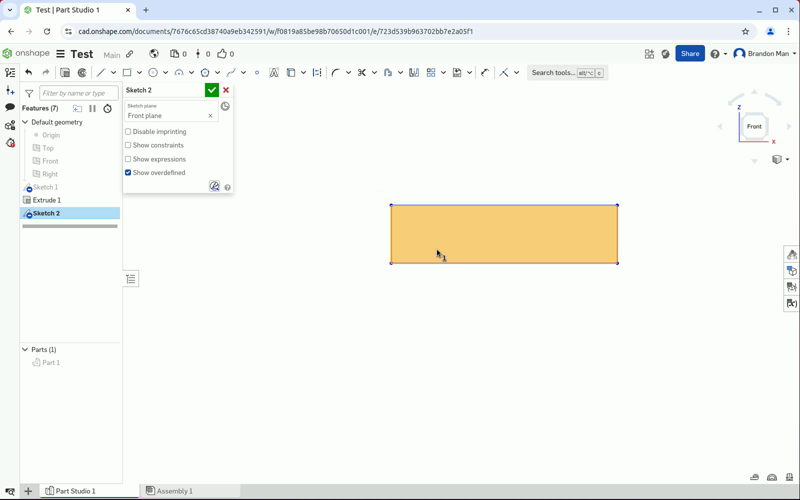
scroll(-6)
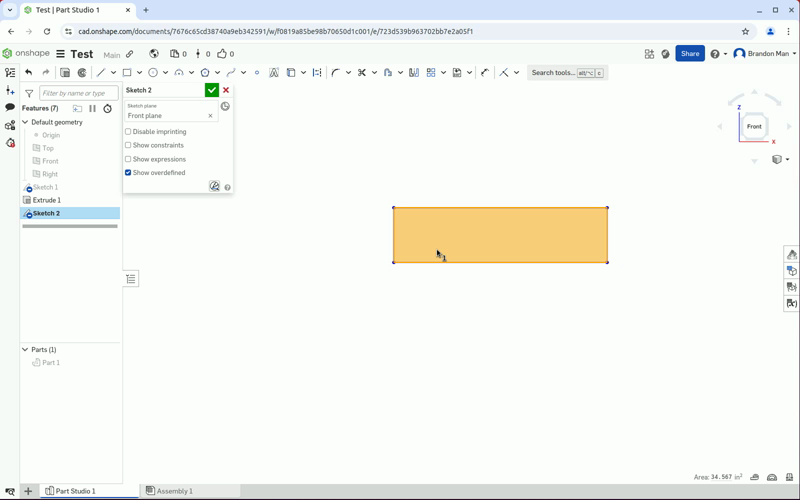
scroll(-6)
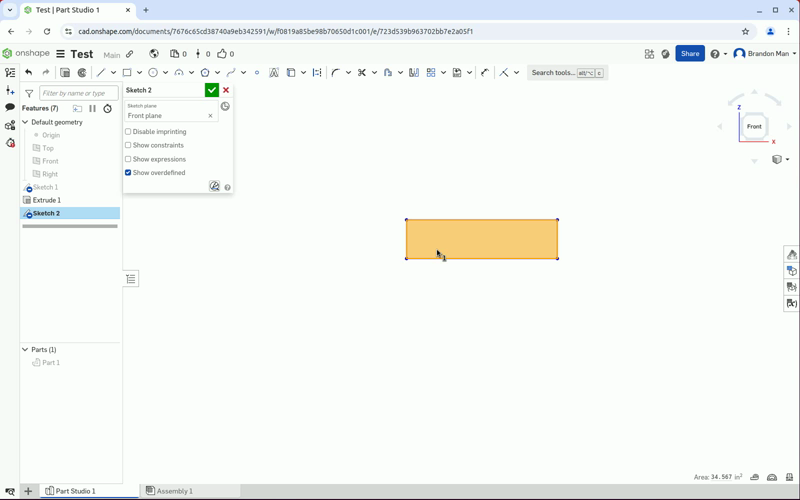
scroll(-6)
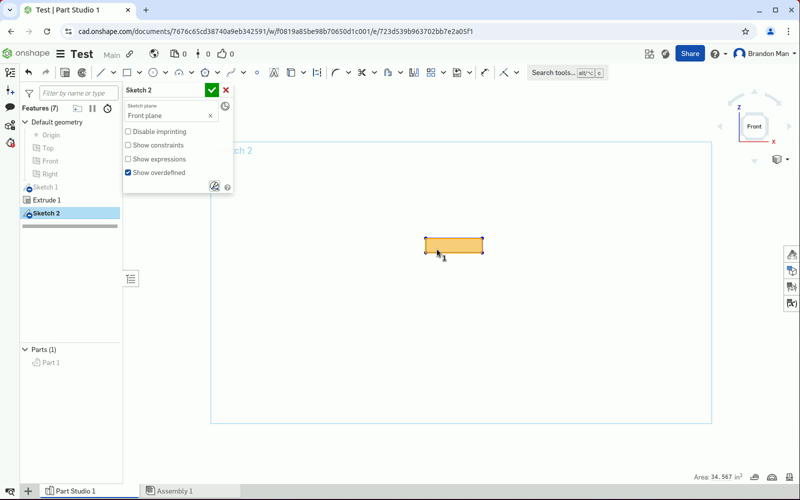
mouse_move(73, 352)
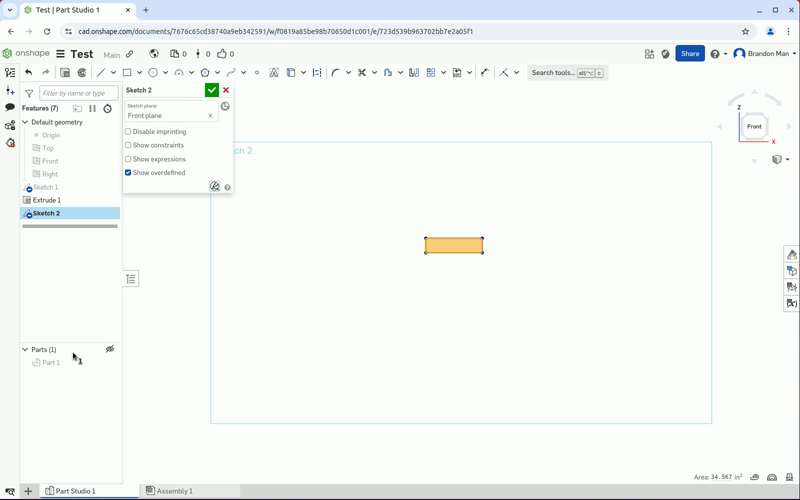
key(shift+y)
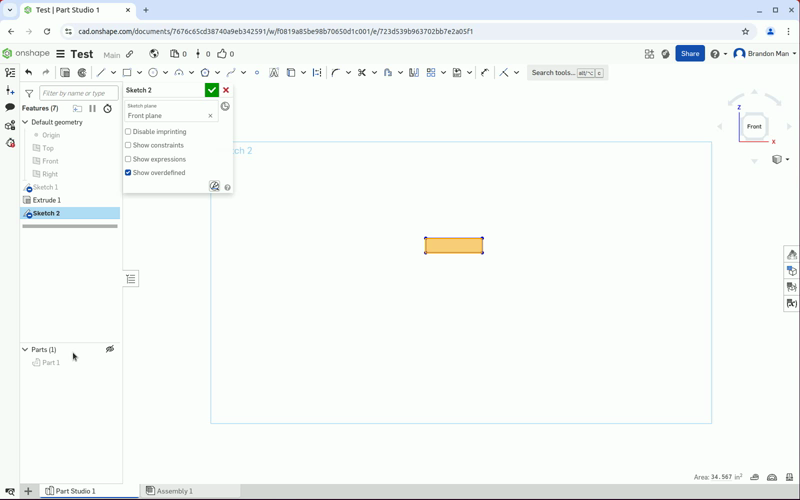
key(shift+e)
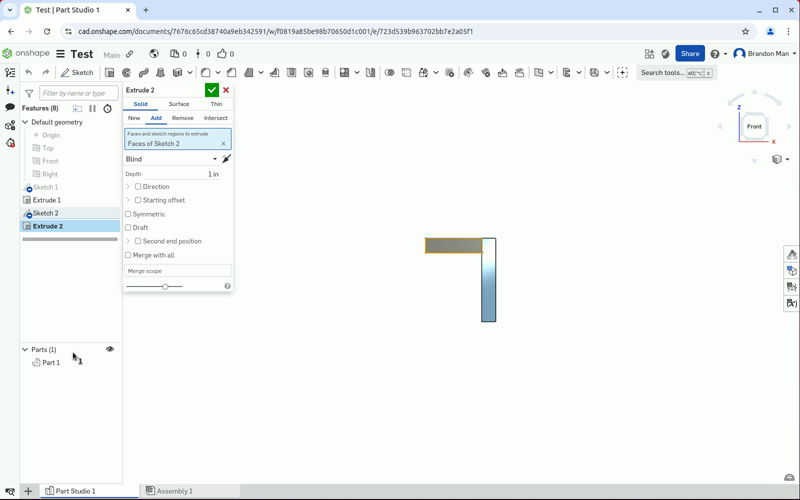
mouse_move(143, 106)
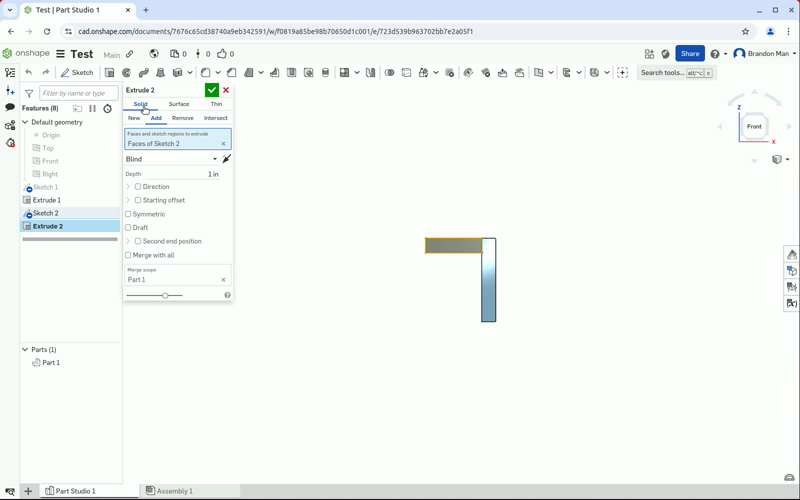
click(143, 106)
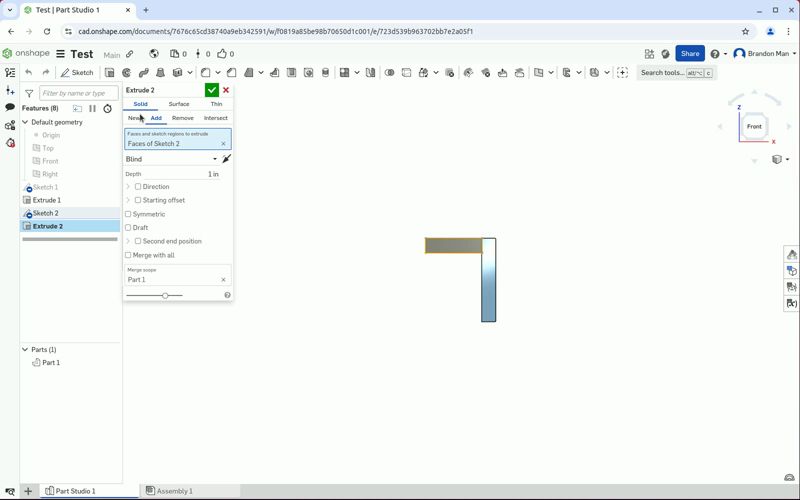
mouse_move(137, 120)
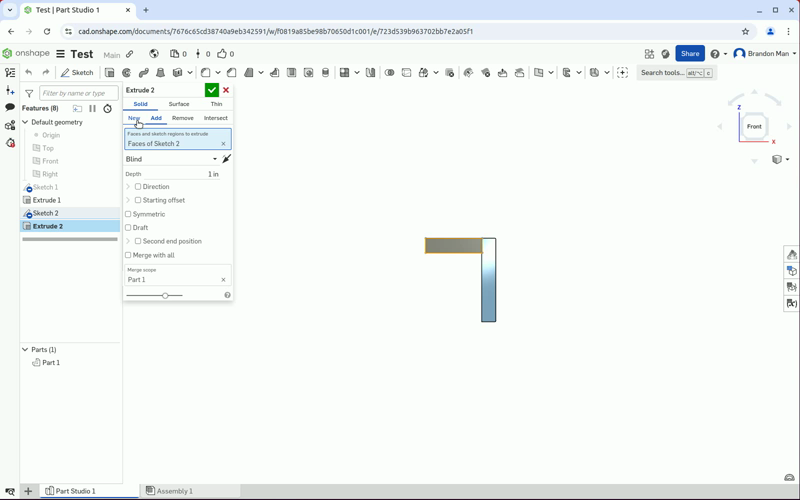
click(137, 120)
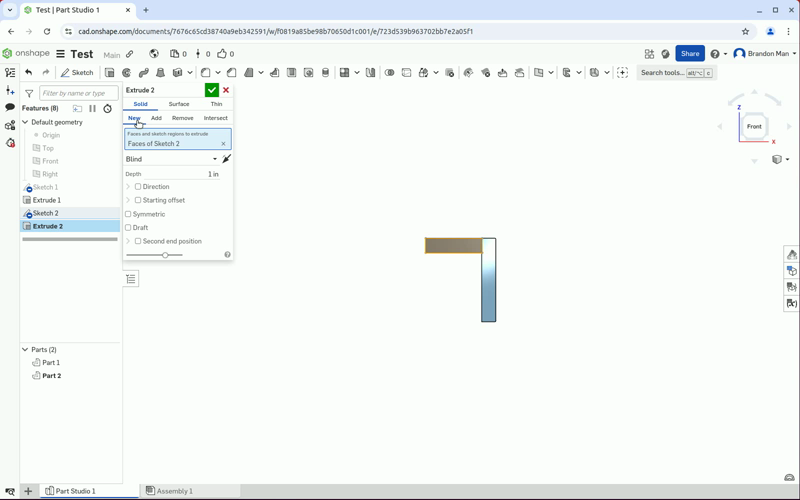
key(tab, 4)
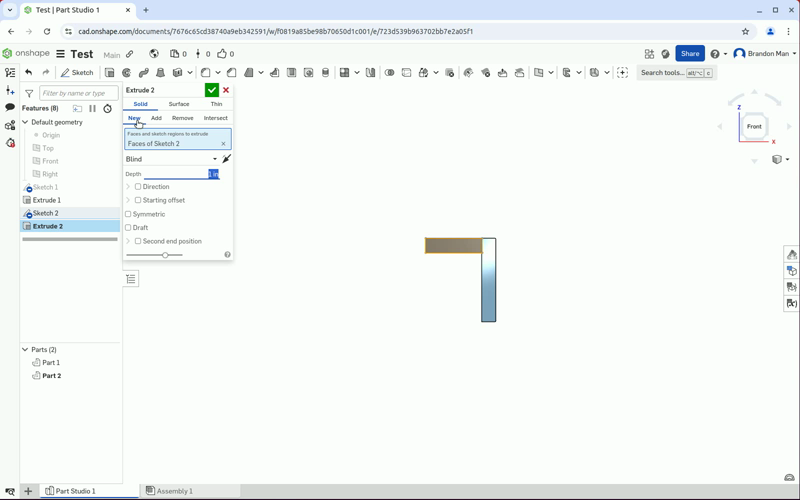
text(23.108)
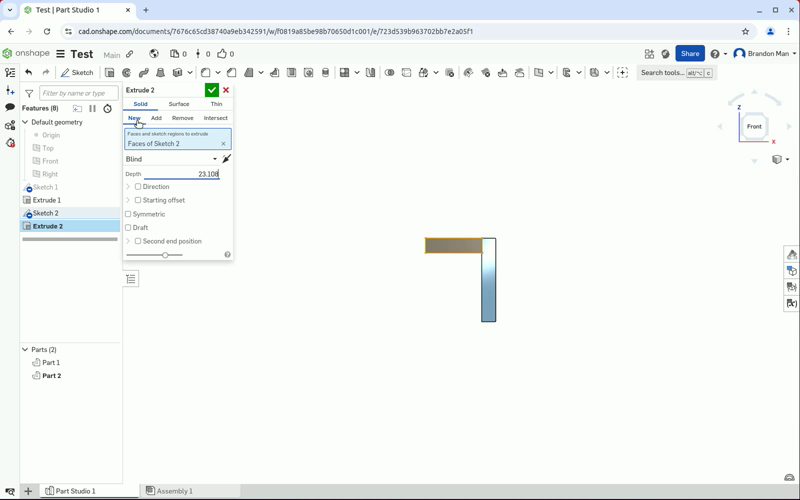
key(enter)
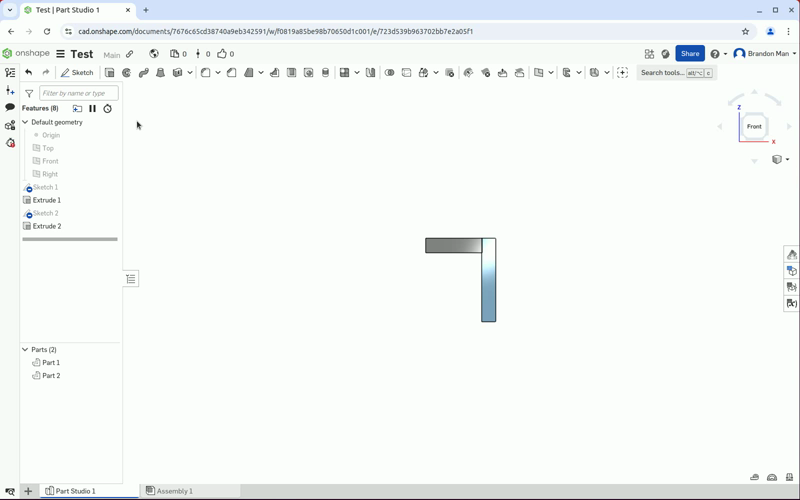
key(shift+h)
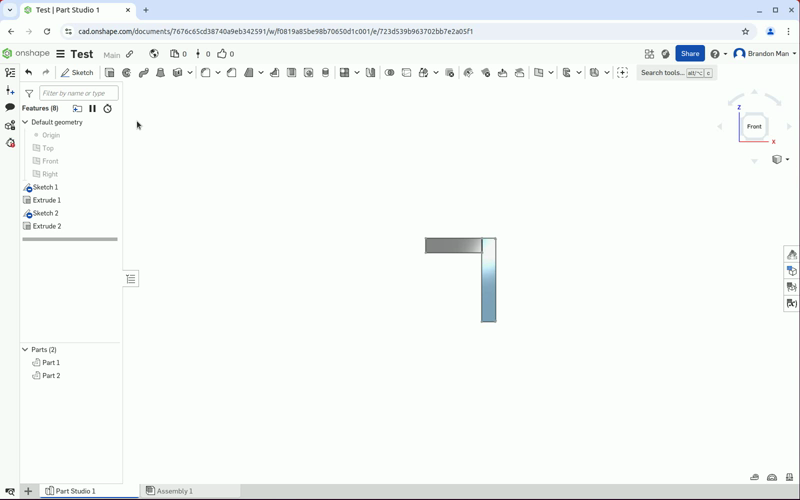
key(shift+h)
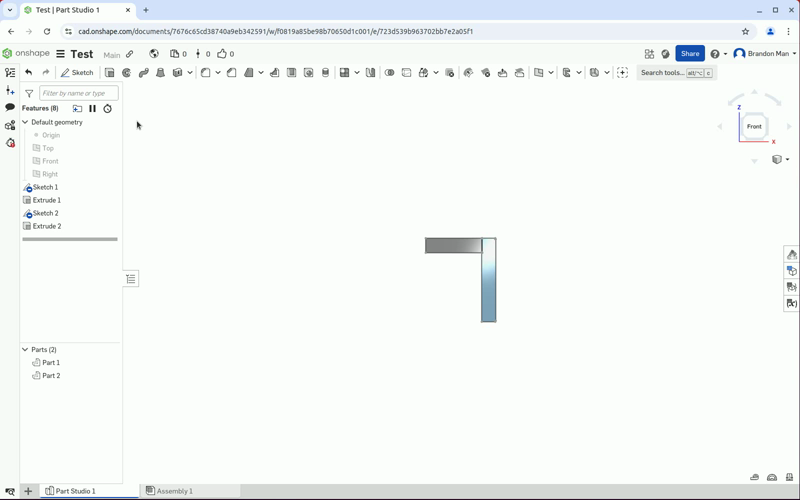
key(shift+7)
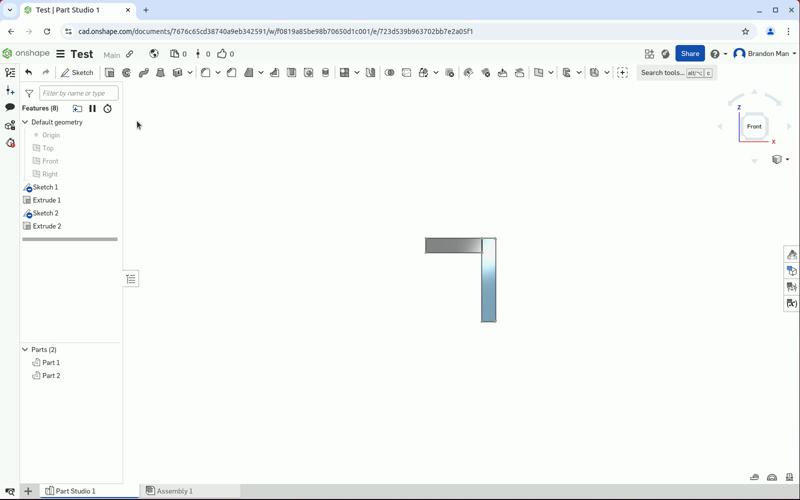
key(left, 2)
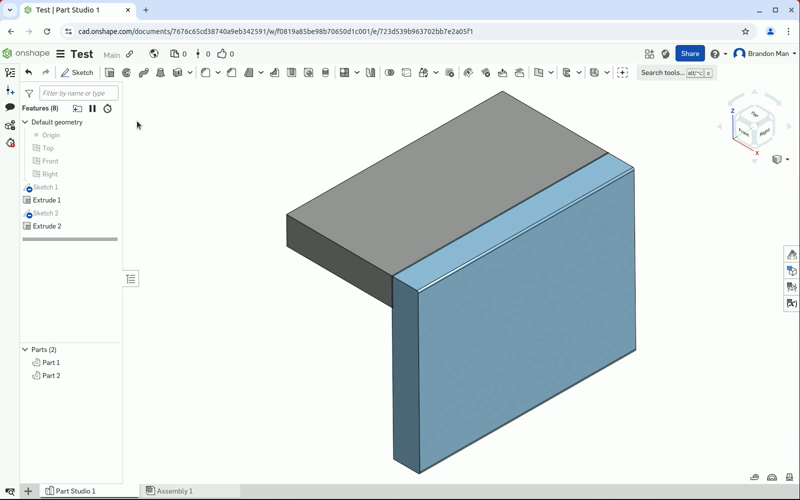
key(down, 2)
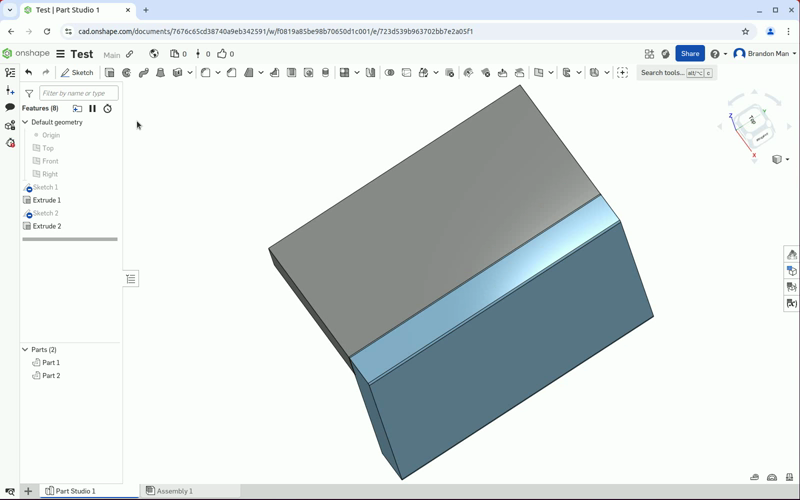
key(up, 2)
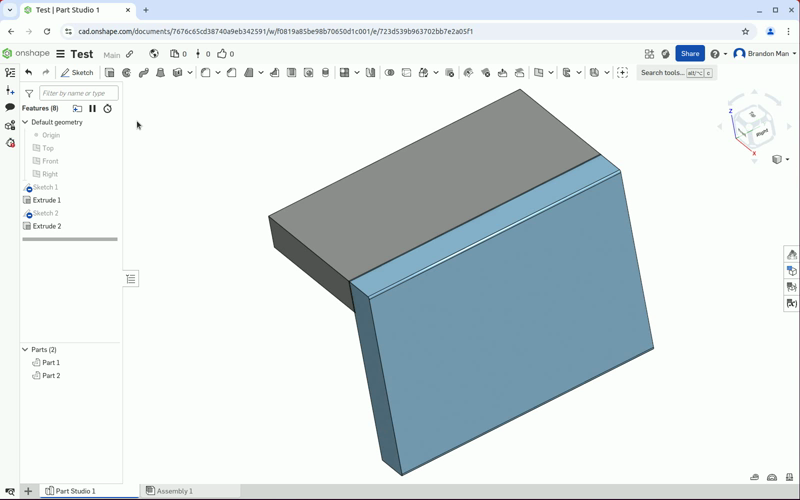
key(right, 2)
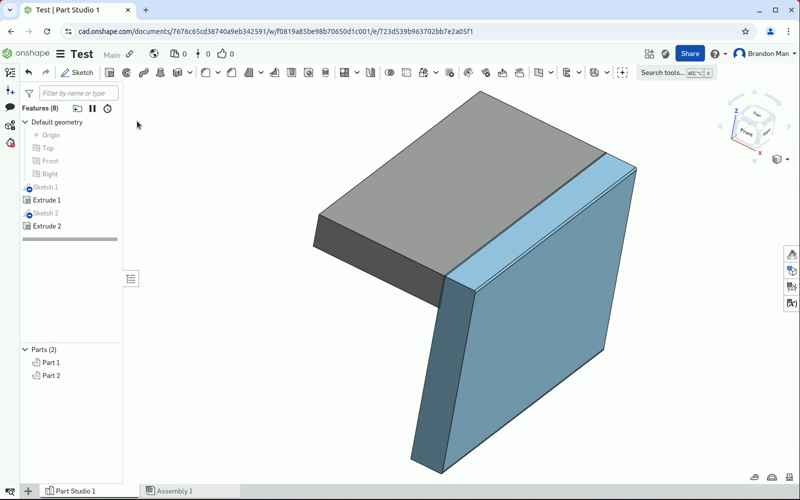
mouse_move(73, 189)
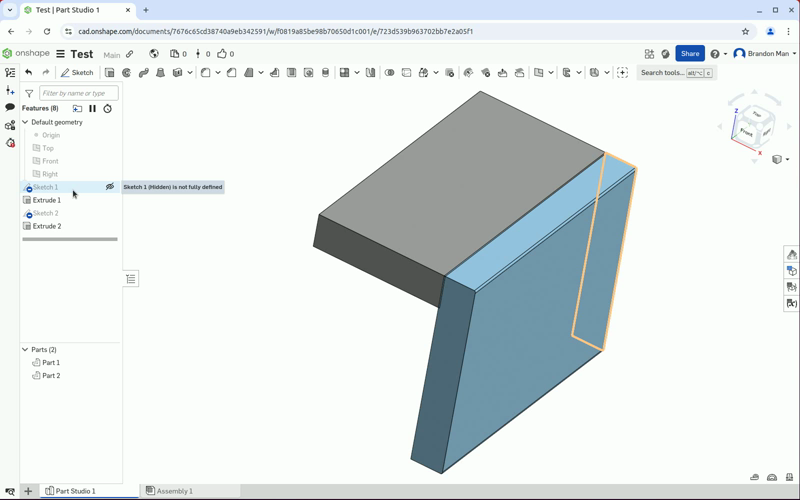
click(73, 189)